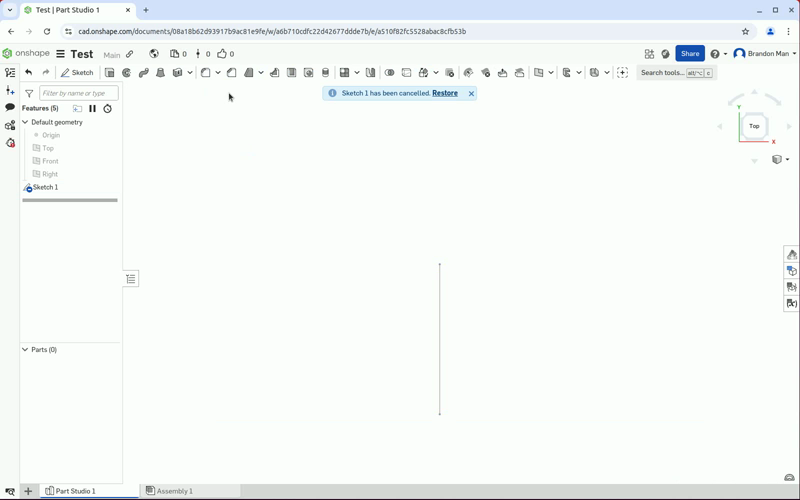
key(shift+h)
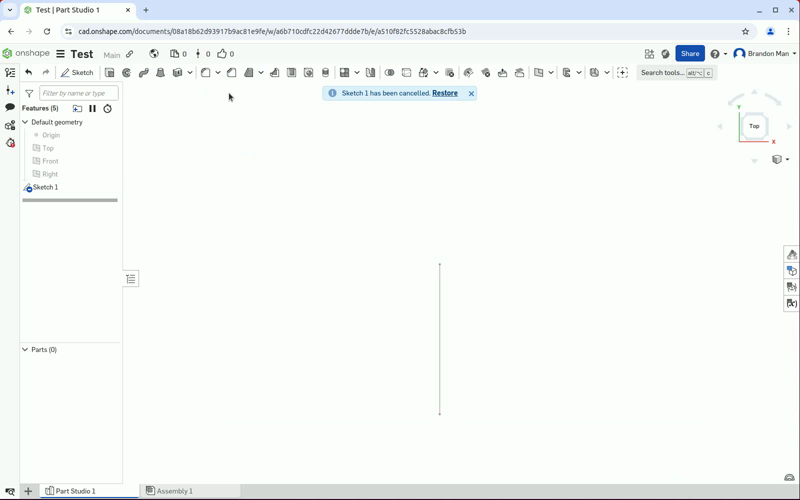
key(shift+s)
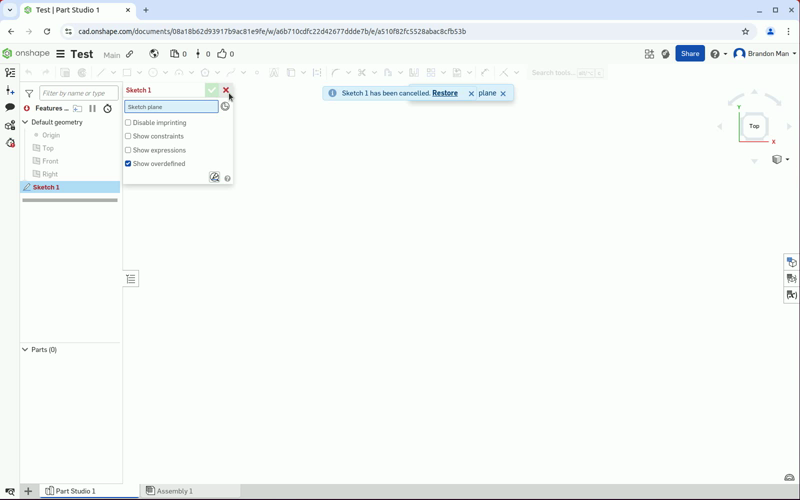
mouse_move(73, 150)
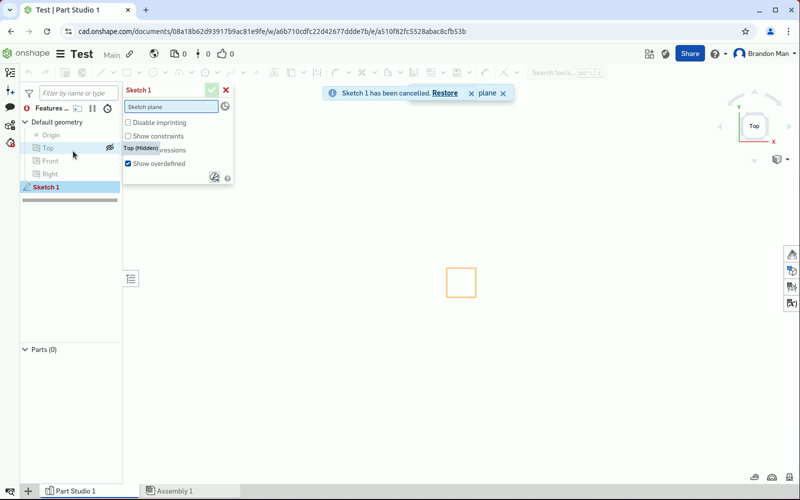
click(73, 150)
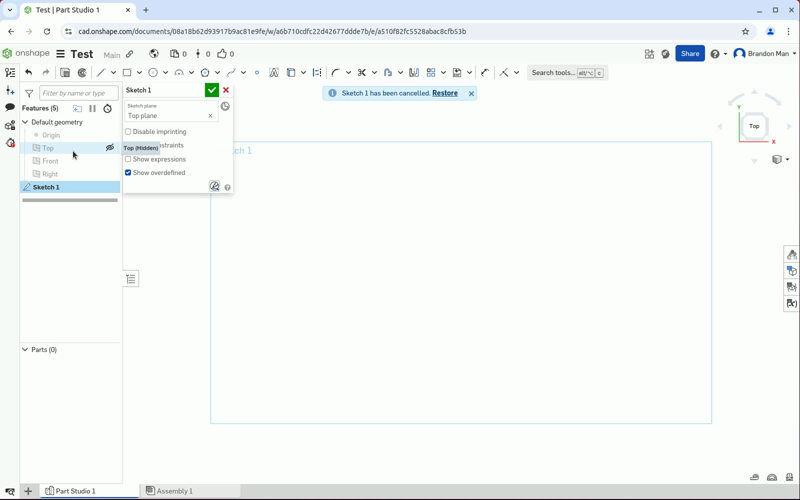
mouse_move(73, 352)
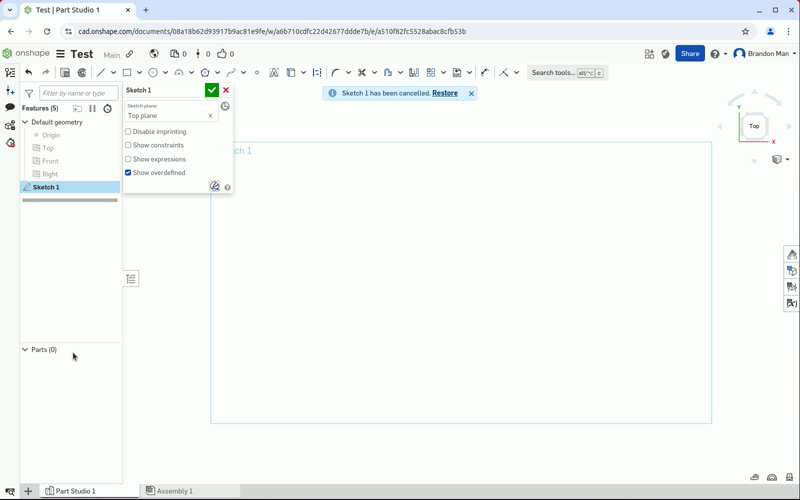
key(y)
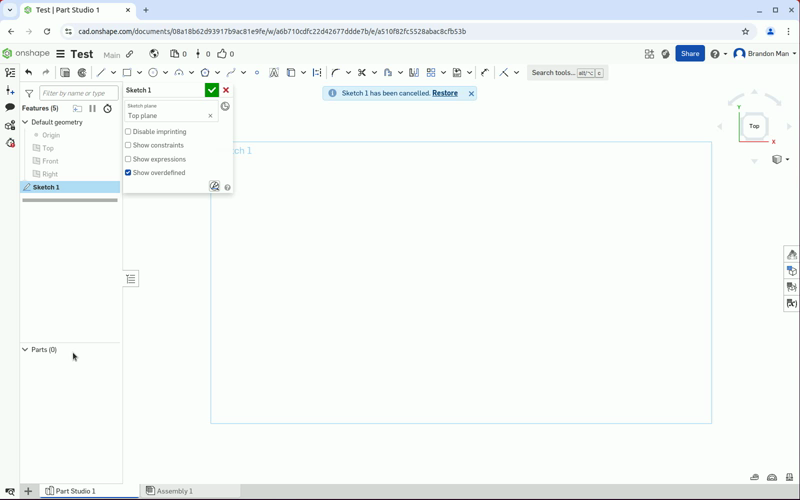
key(l)
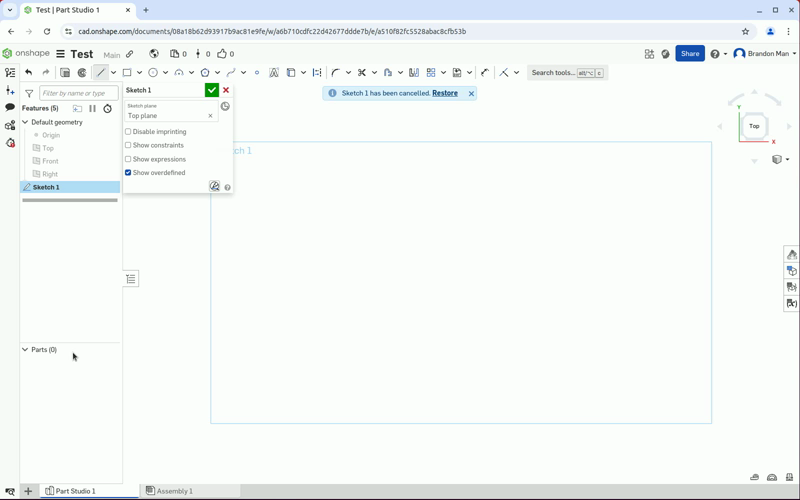
key_down(shift)
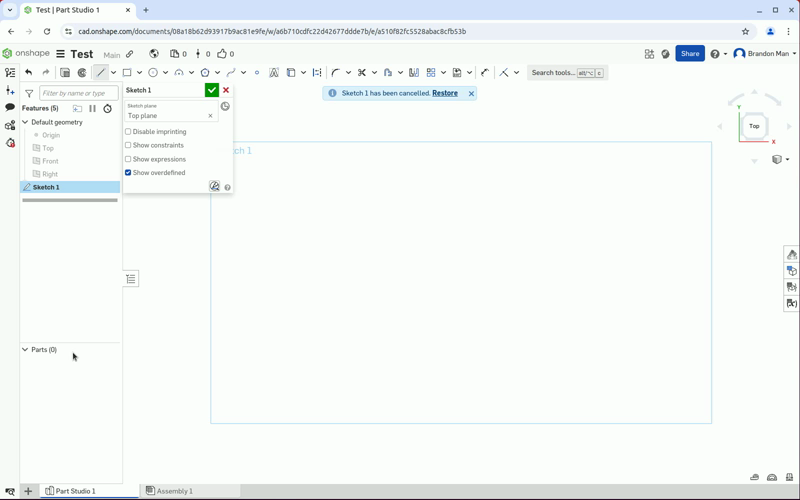
mouse_move(432, 282)
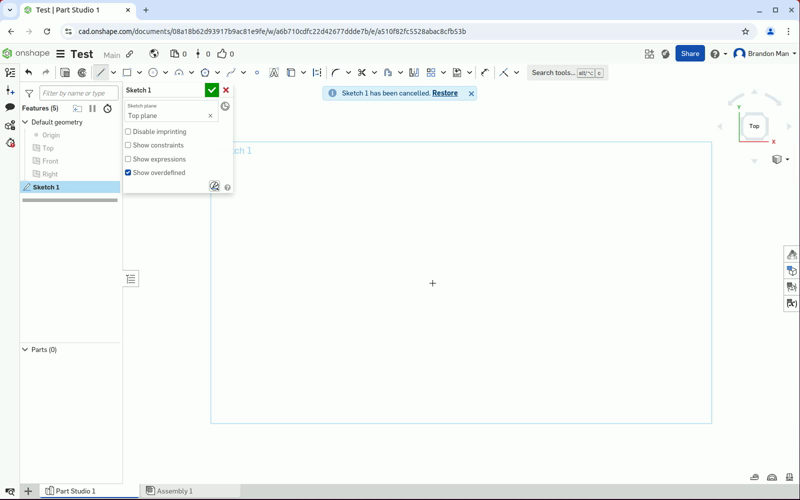
click(432, 282)
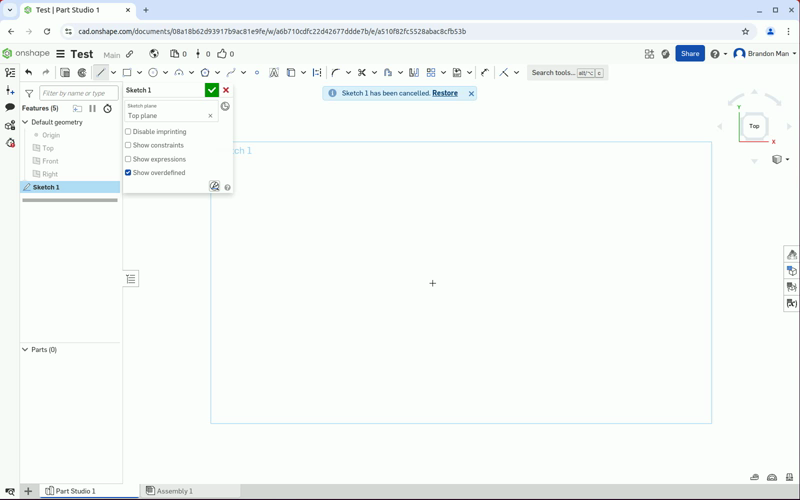
key_up(shift)
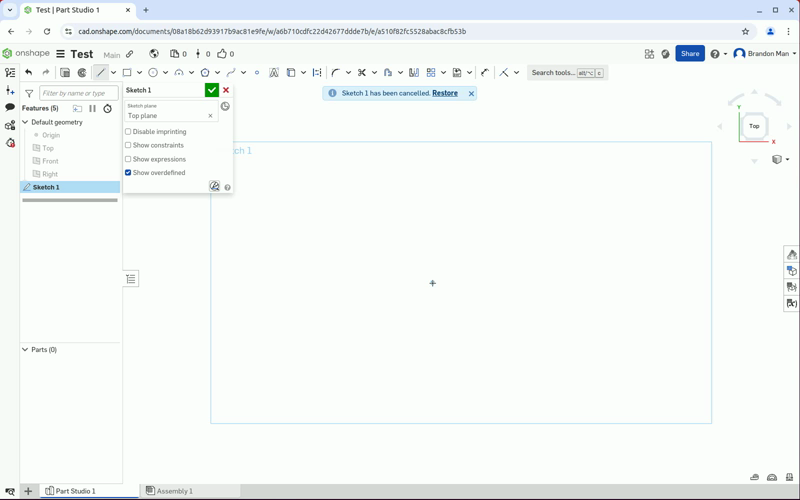
key_down(shift)
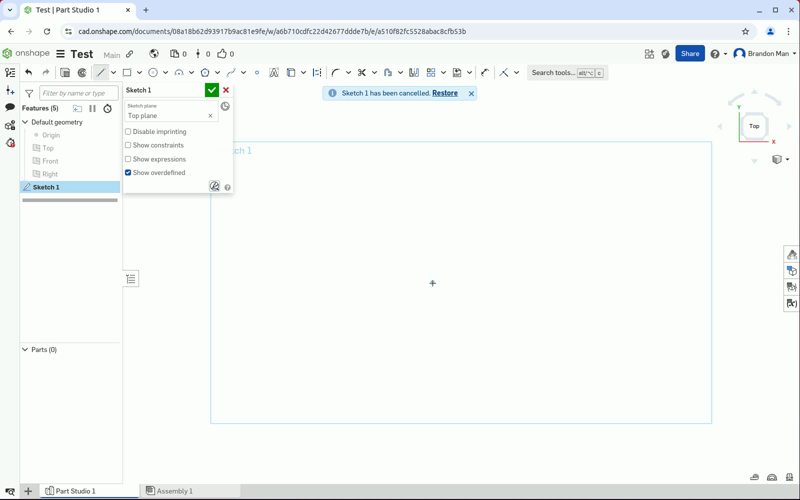
mouse_move(462, 282)
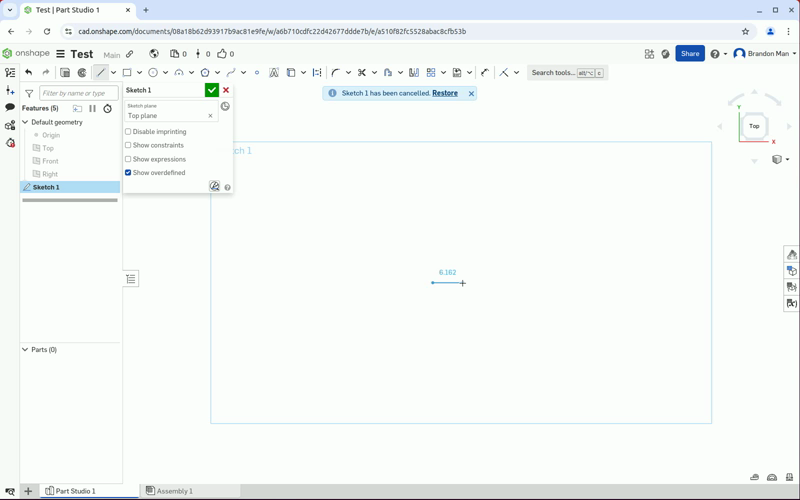
mouse_move(488, 282)
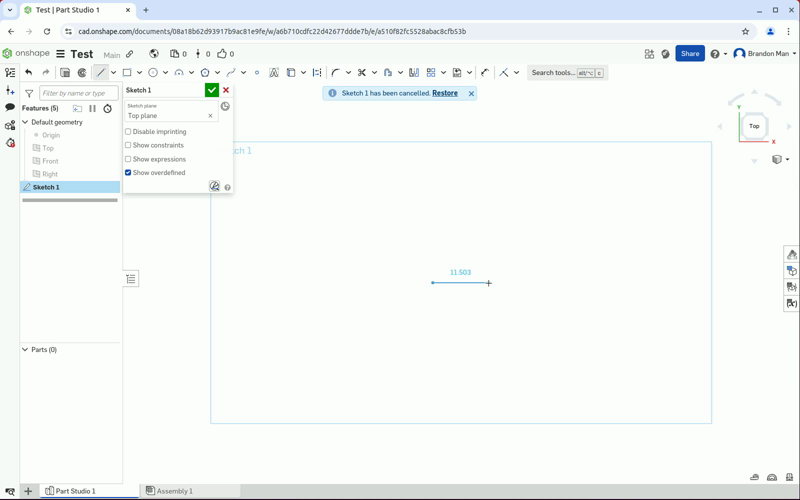
click(488, 282)
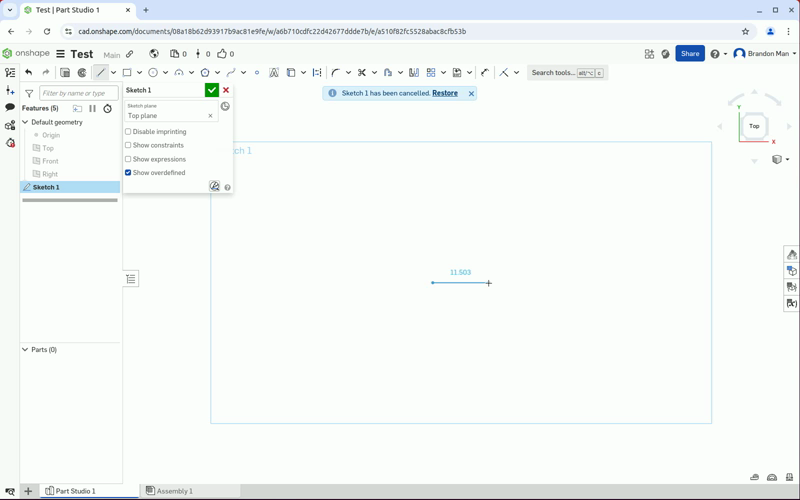
key_up(shift)
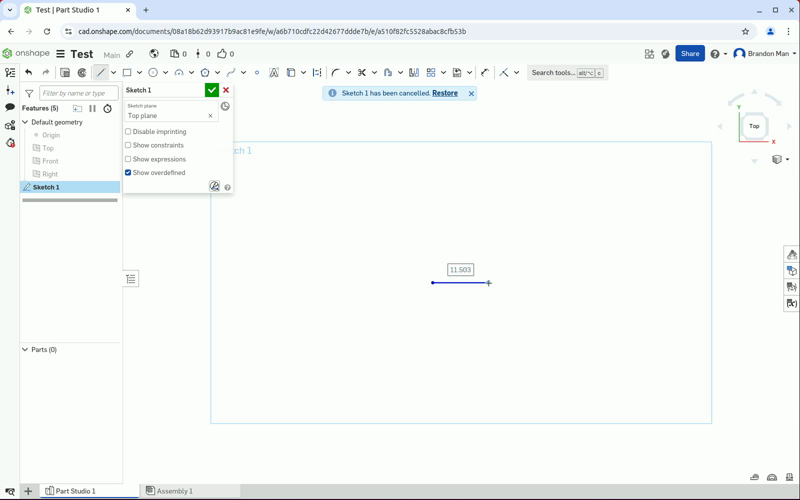
key_down(shift)
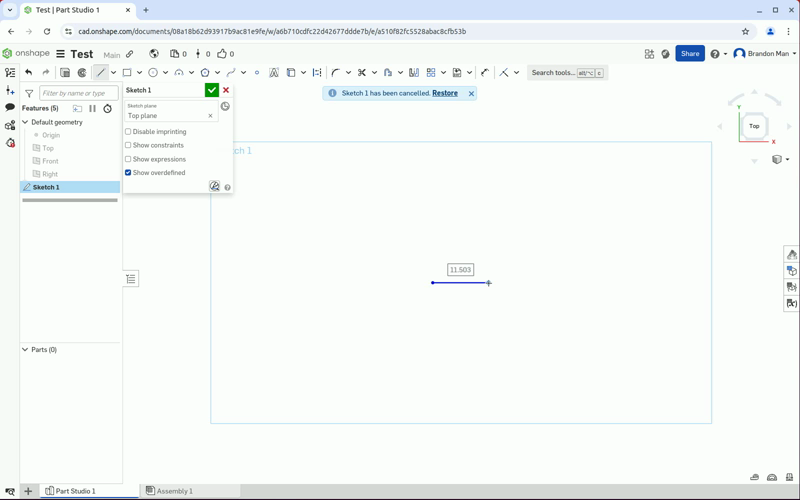
mouse_move(488, 198)
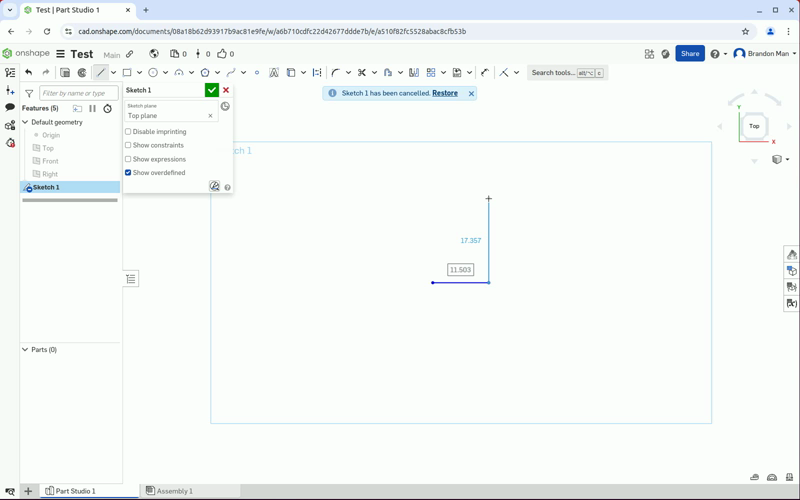
click(488, 198)
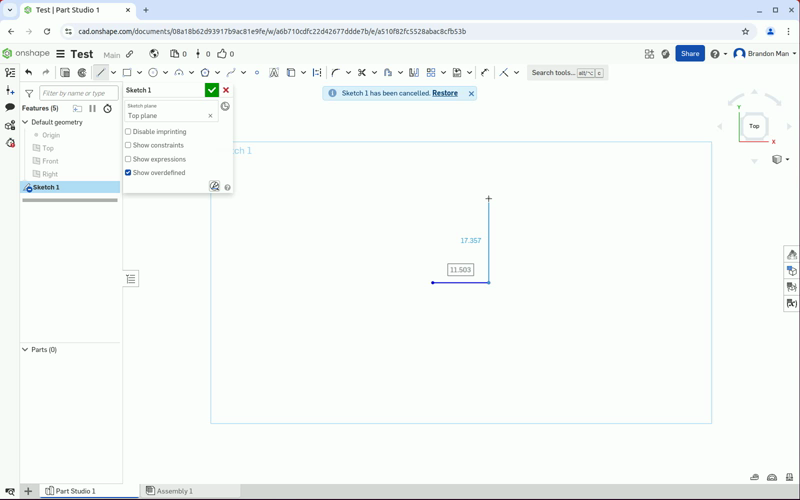
key_up(shift)
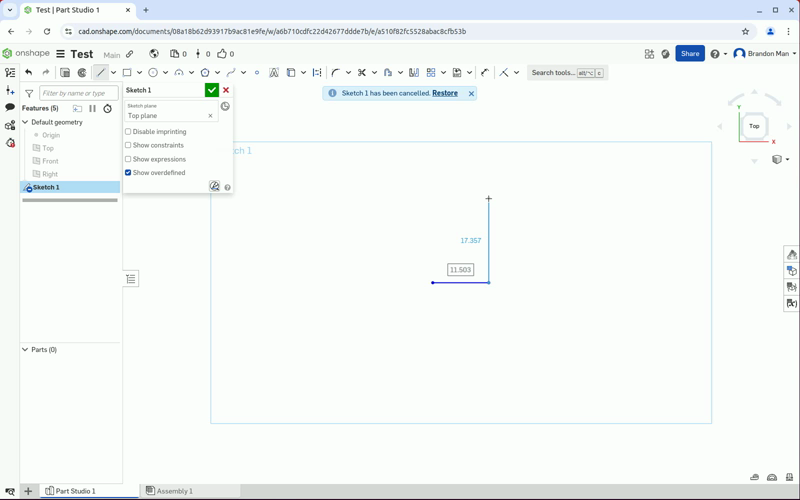
key(esc)
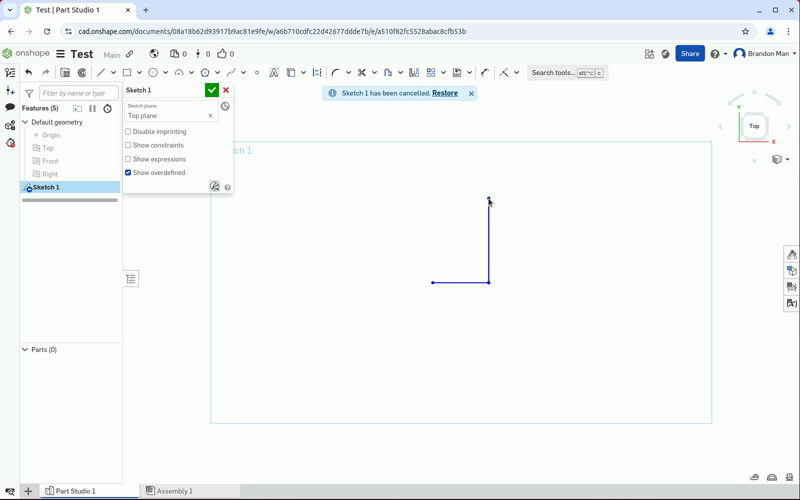
key(a)
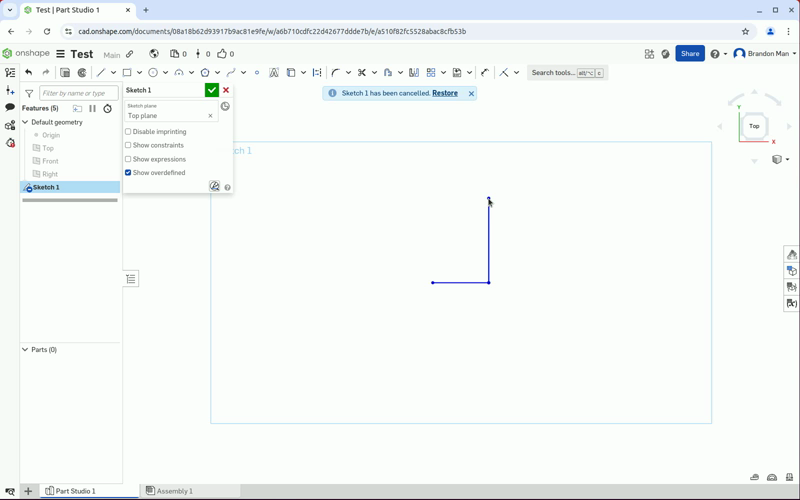
mouse_move(488, 198)
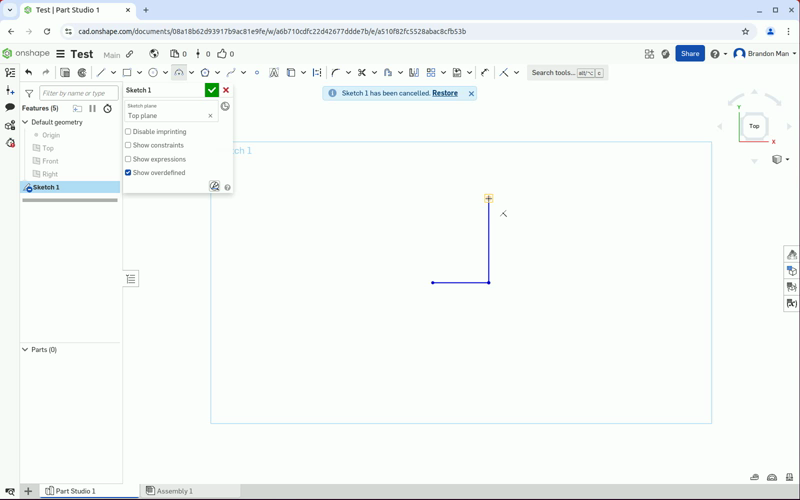
click(488, 198)
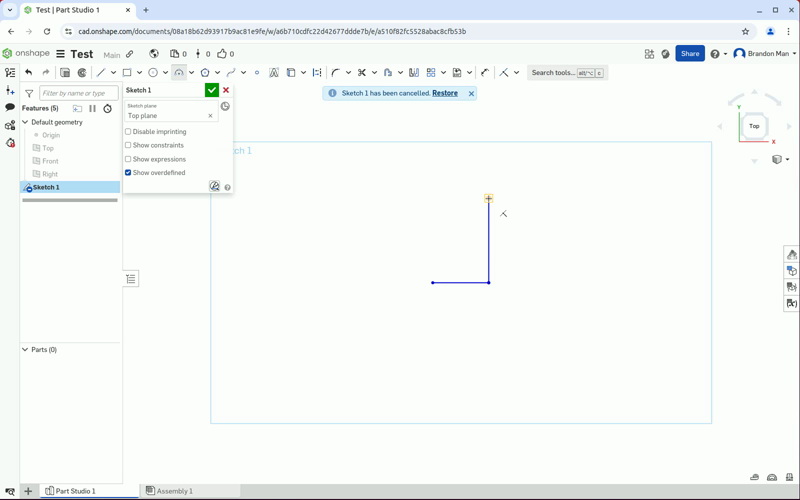
key_down(shift)
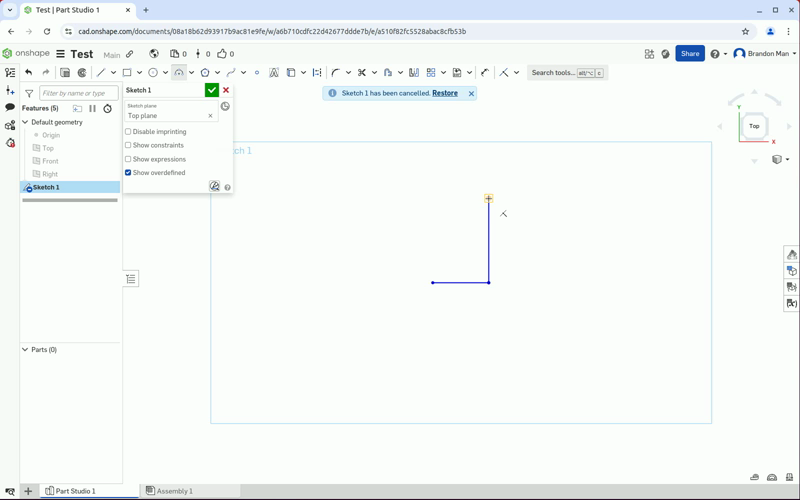
mouse_move(432, 198)
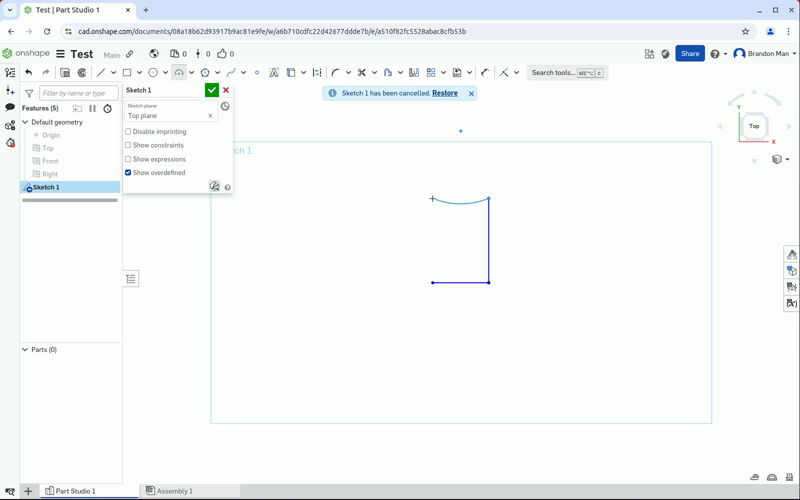
click(432, 198)
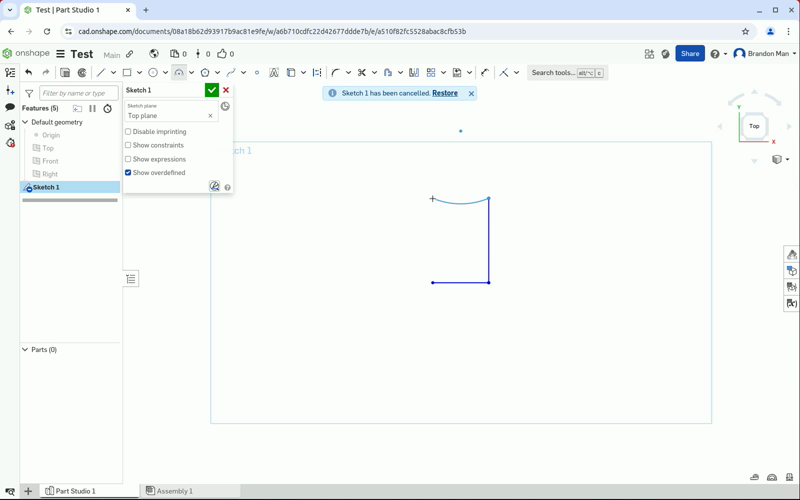
mouse_move(460, 226)
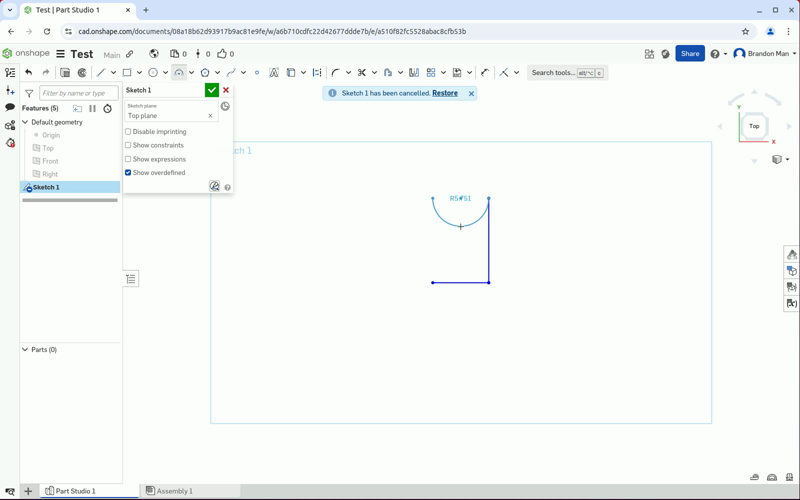
click(460, 226)
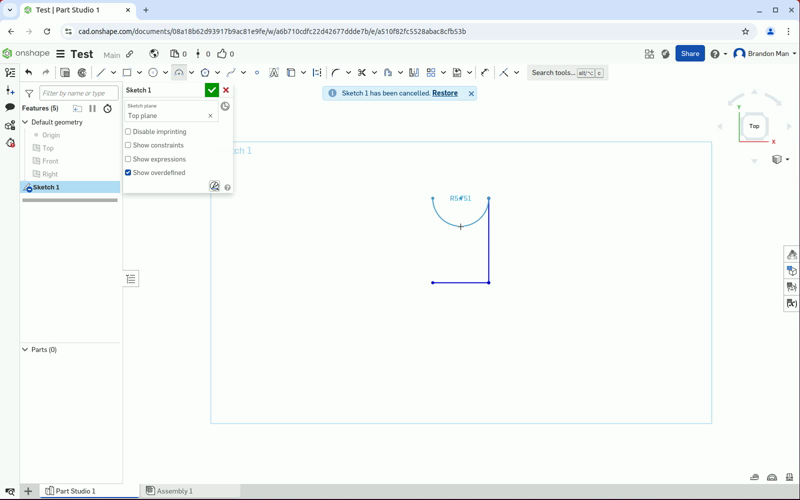
key_up(shift)
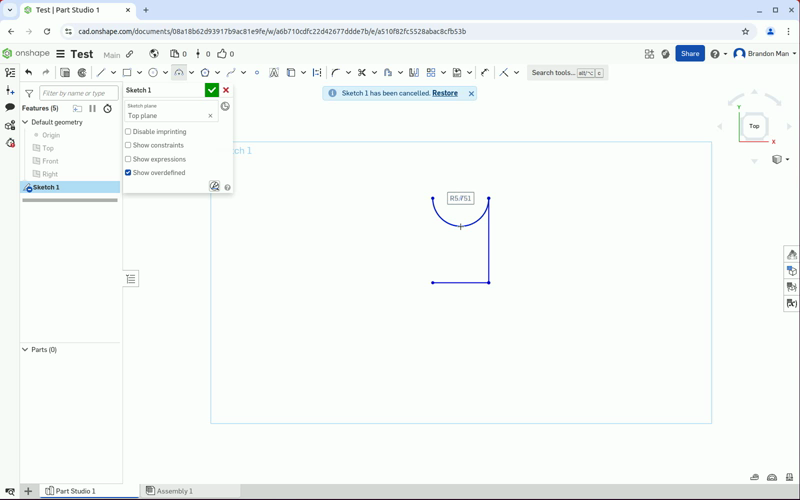
key(esc)
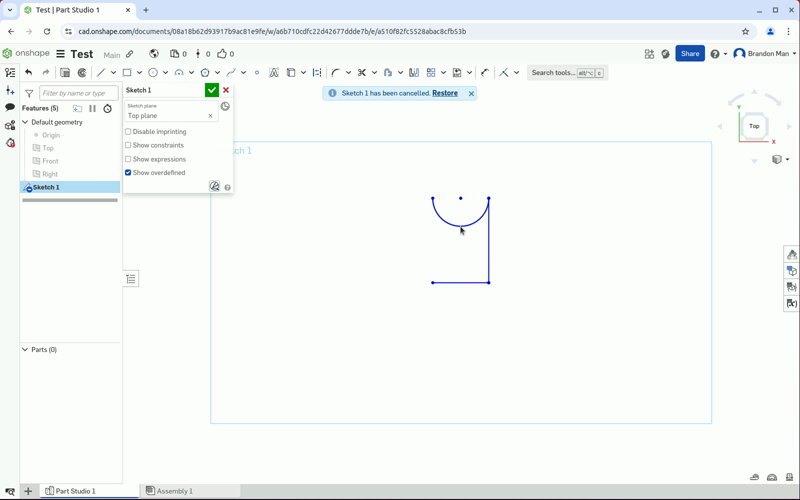
key(l)
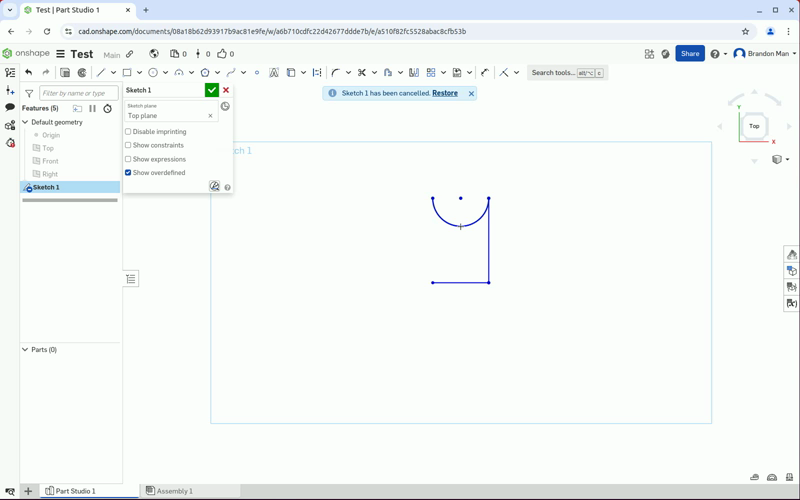
mouse_move(432, 198)
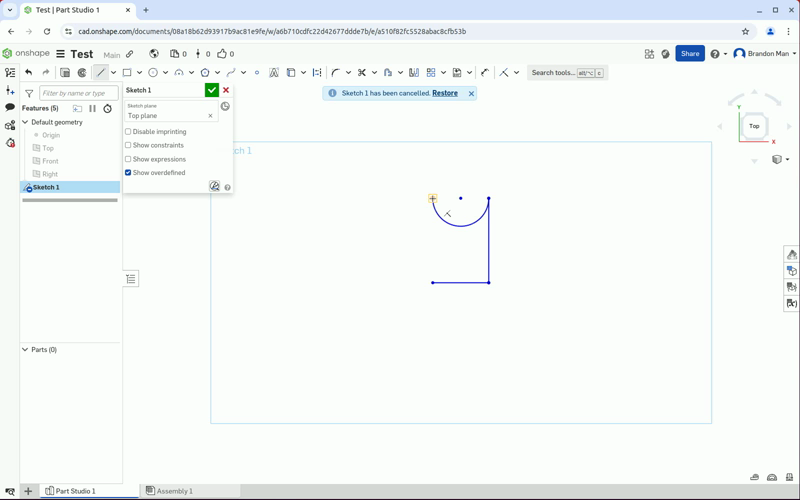
click(432, 198)
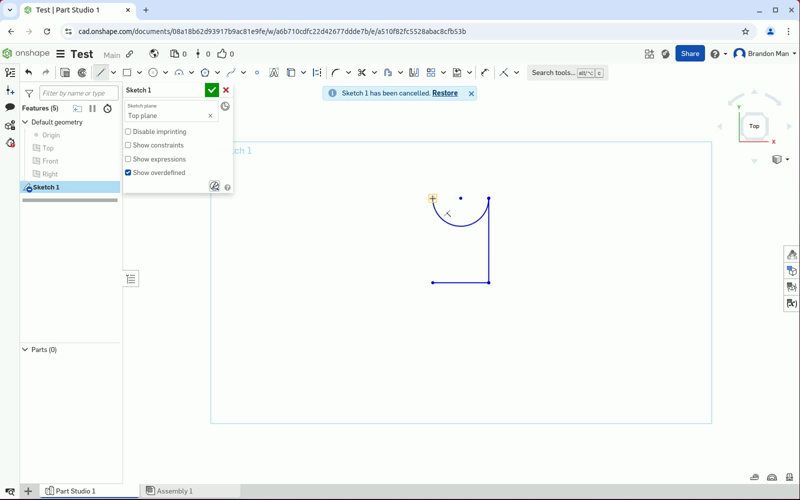
key_down(shift)
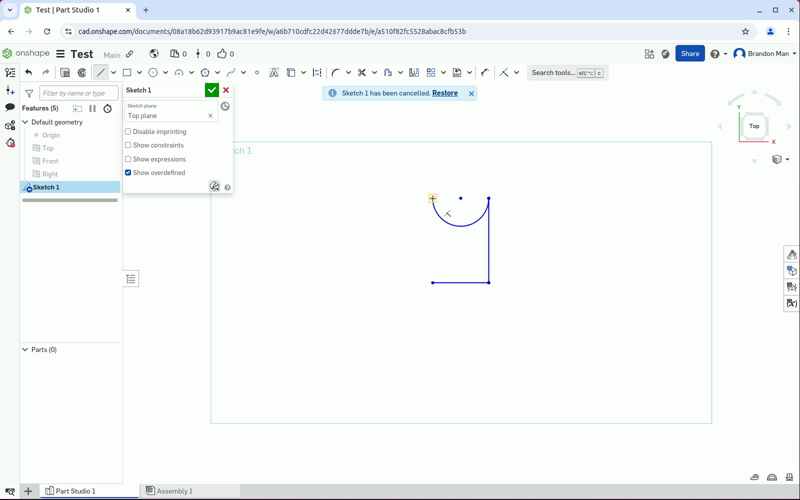
mouse_move(432, 282)
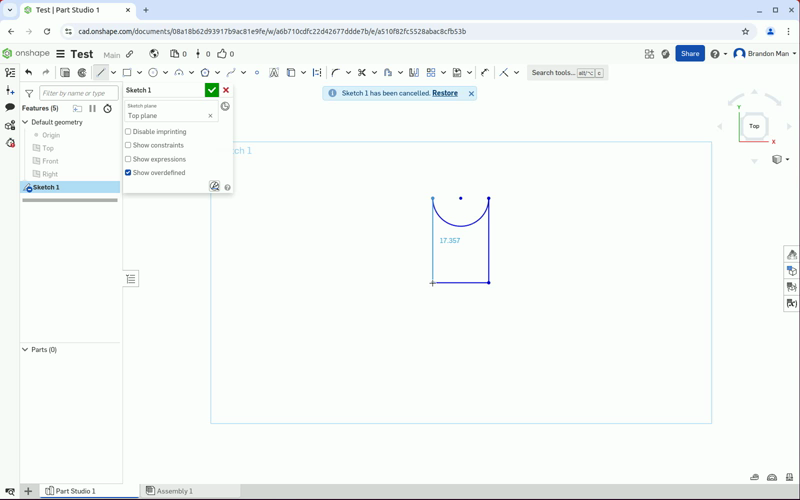
key_up(shift)
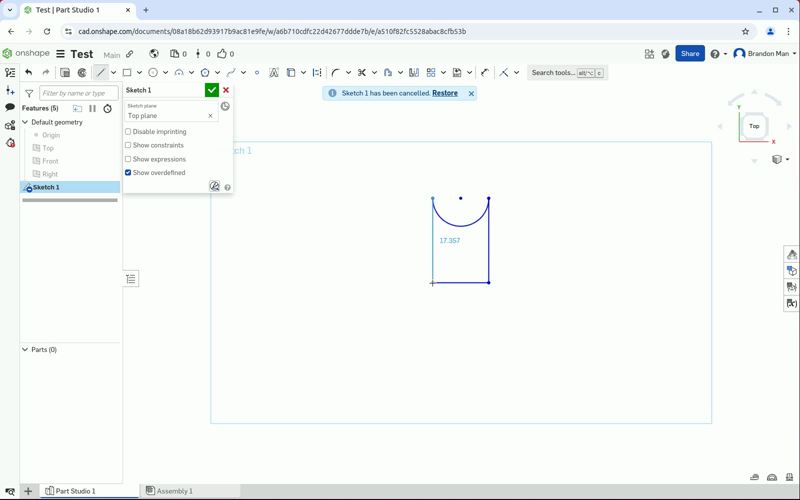
click(432, 282)
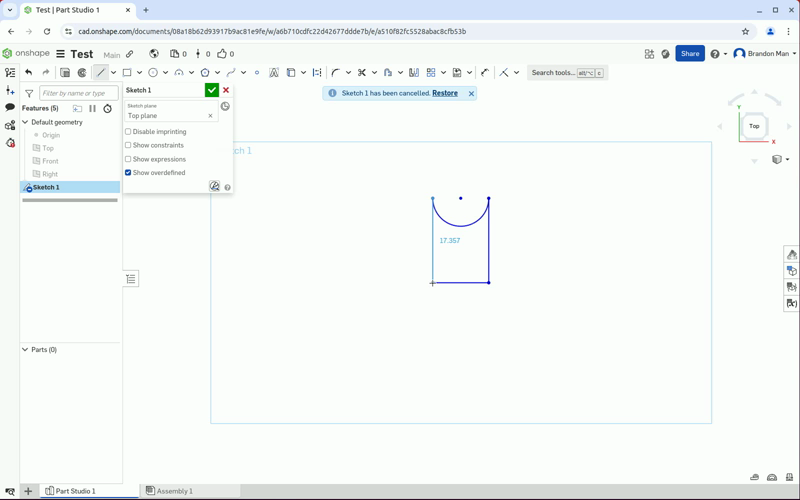
key(esc)
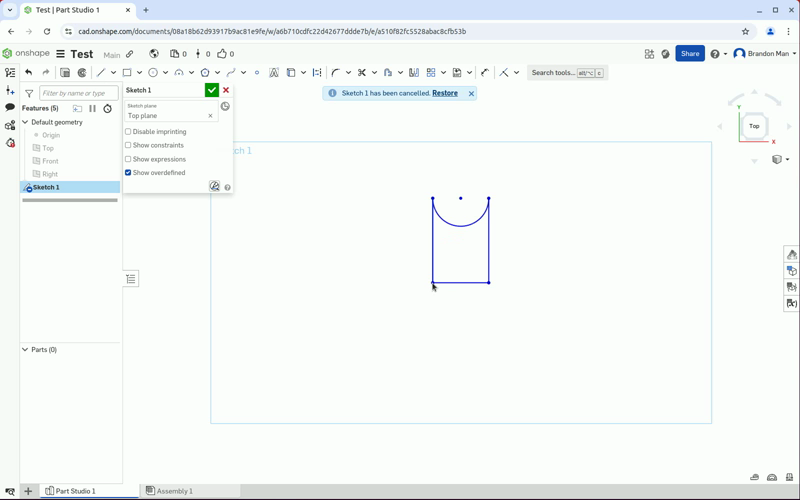
mouse_move(446, 225)
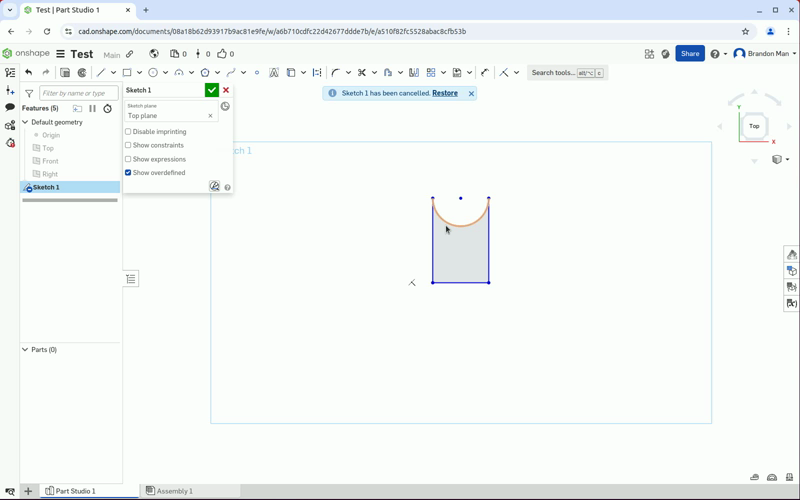
scroll(6)
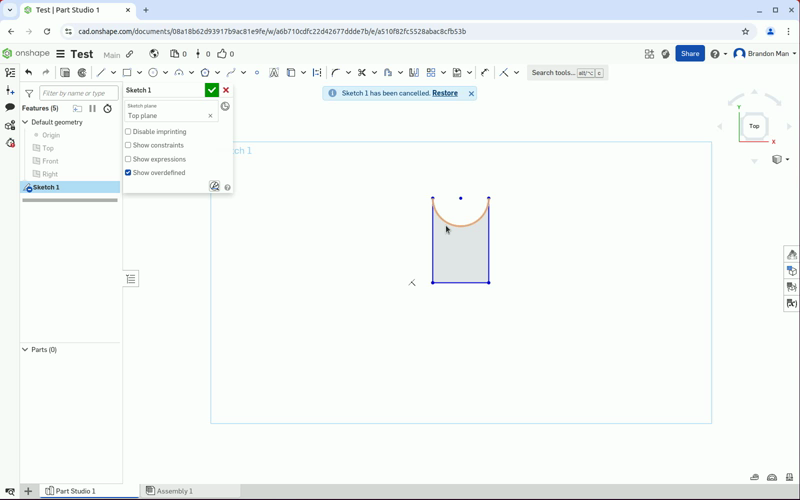
scroll(6)
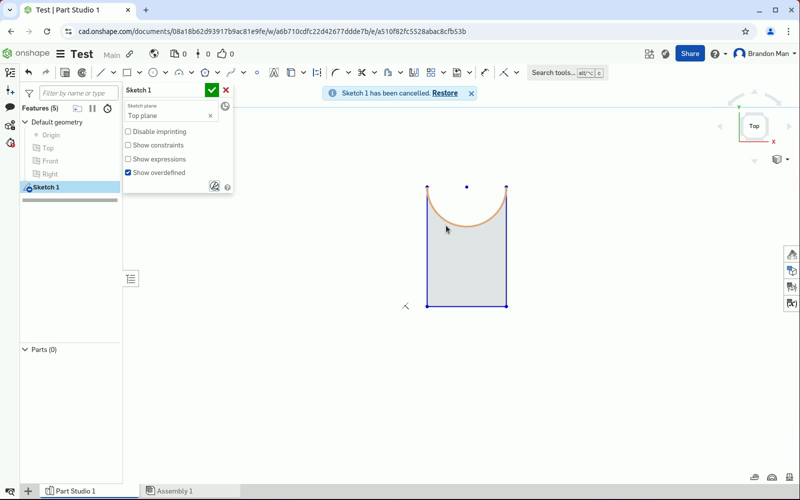
scroll(6)
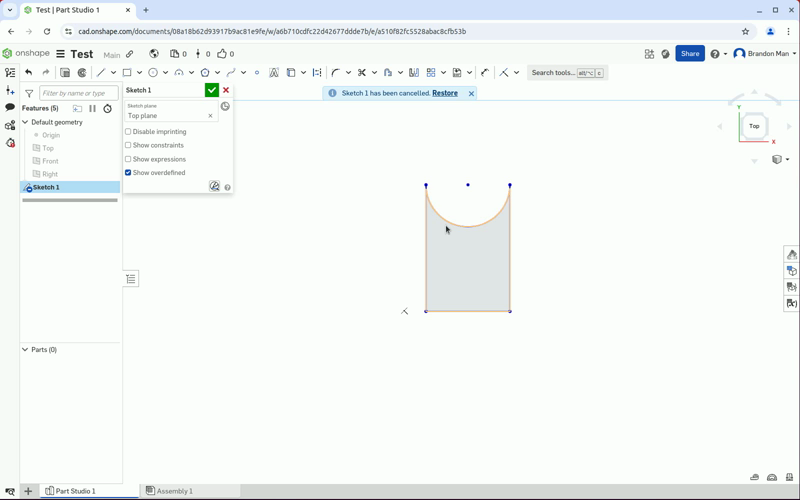
scroll(6)
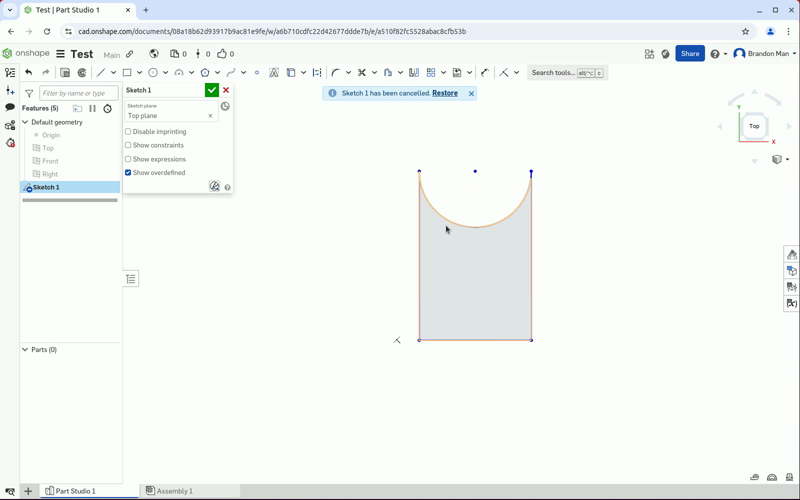
scroll(6)
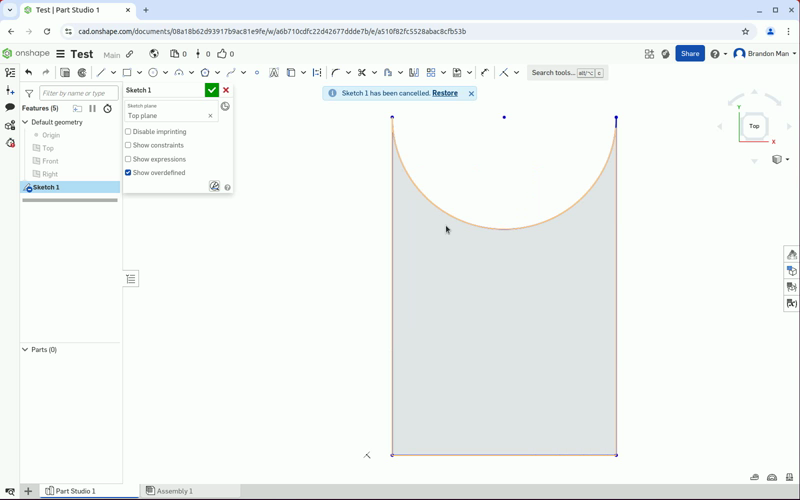
scroll(6)
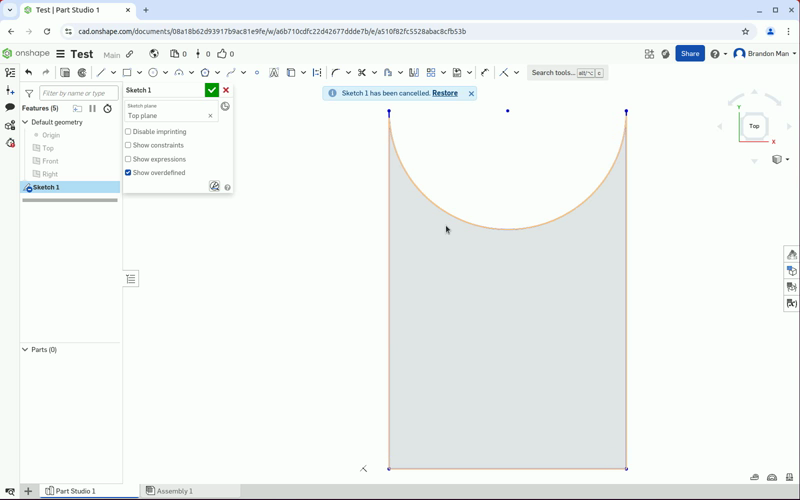
scroll(6)
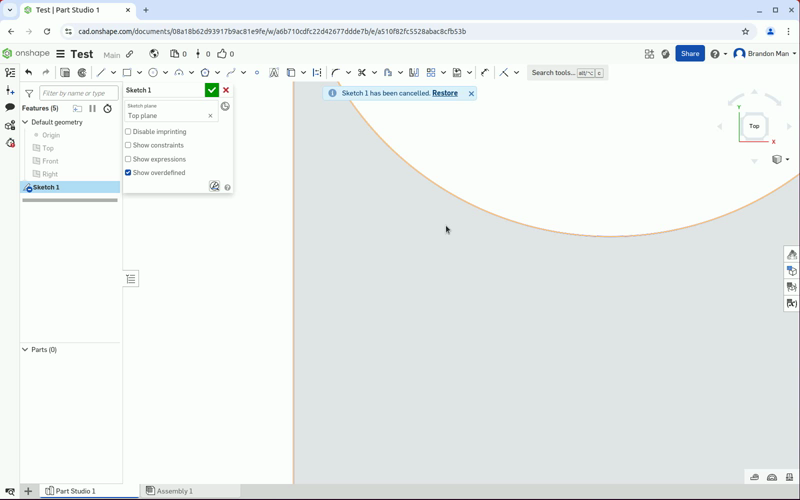
click(446, 225)
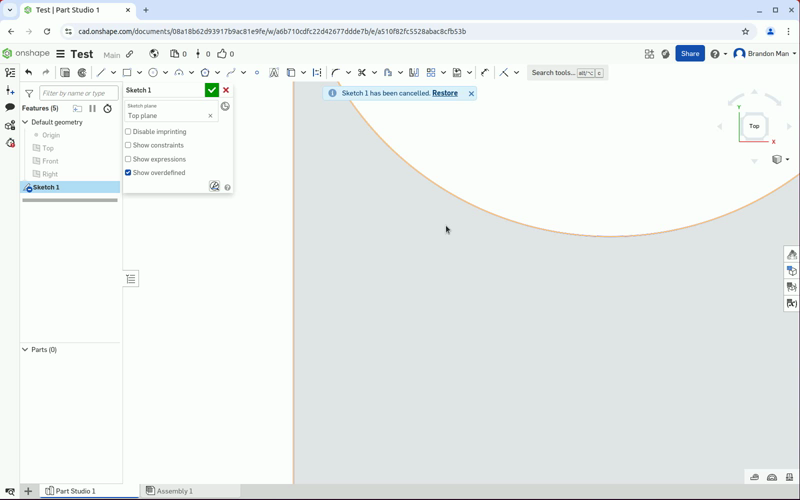
scroll(-6)
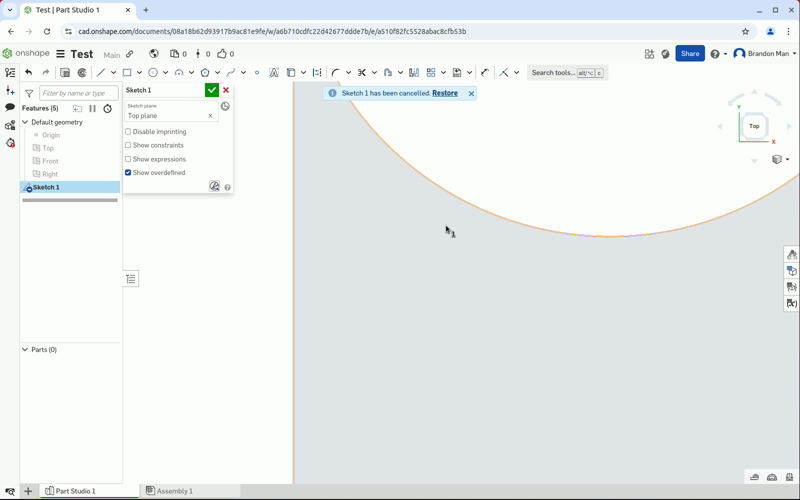
scroll(-6)
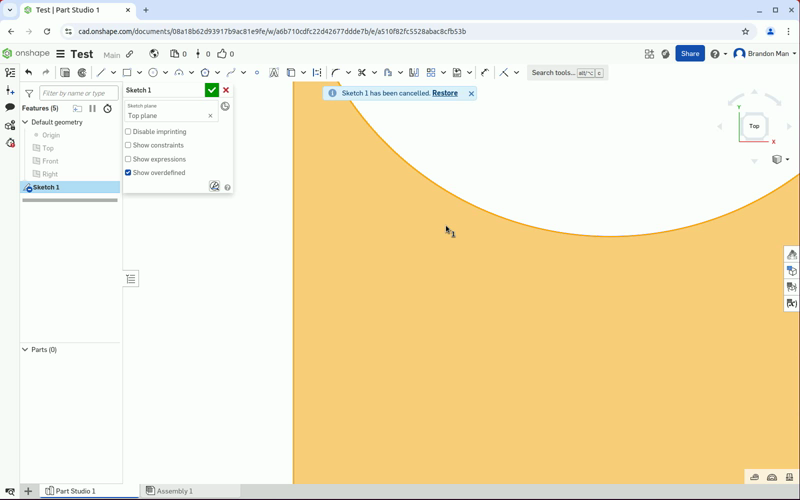
scroll(-6)
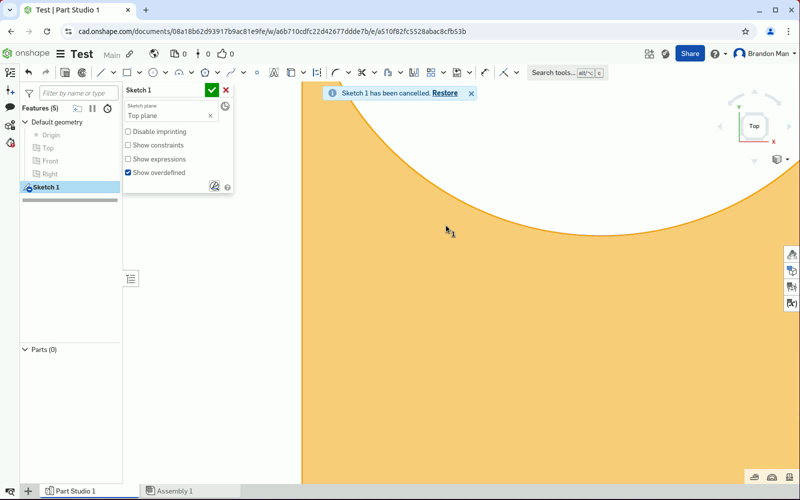
scroll(-6)
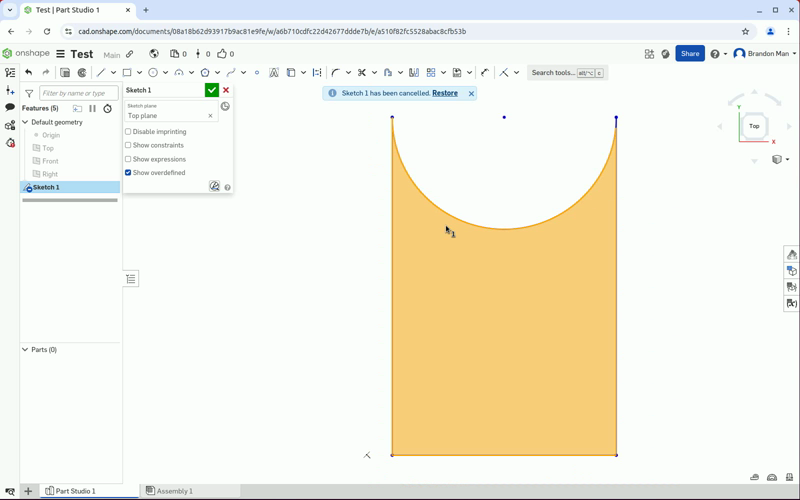
scroll(-6)
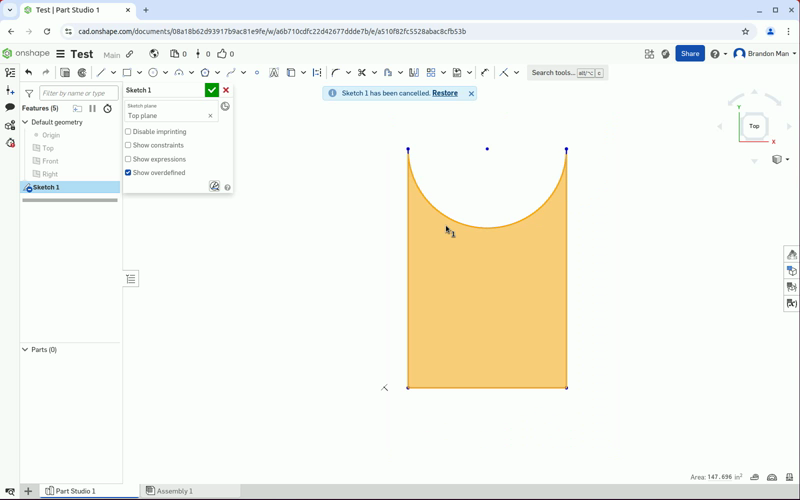
scroll(-6)
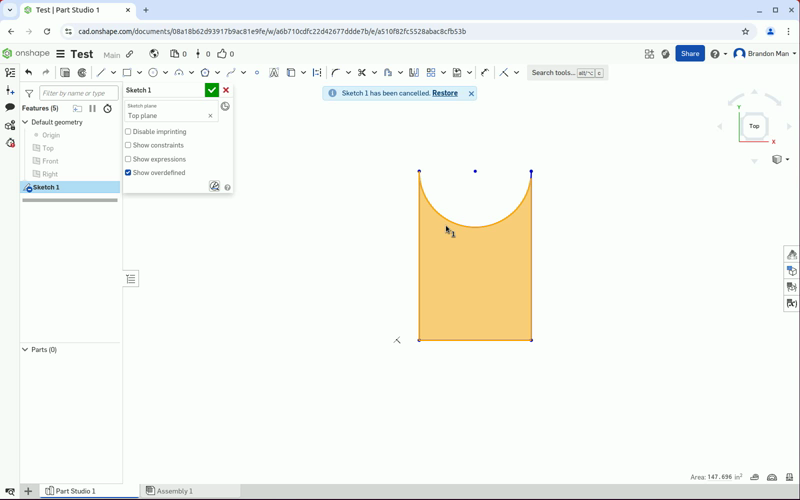
scroll(-6)
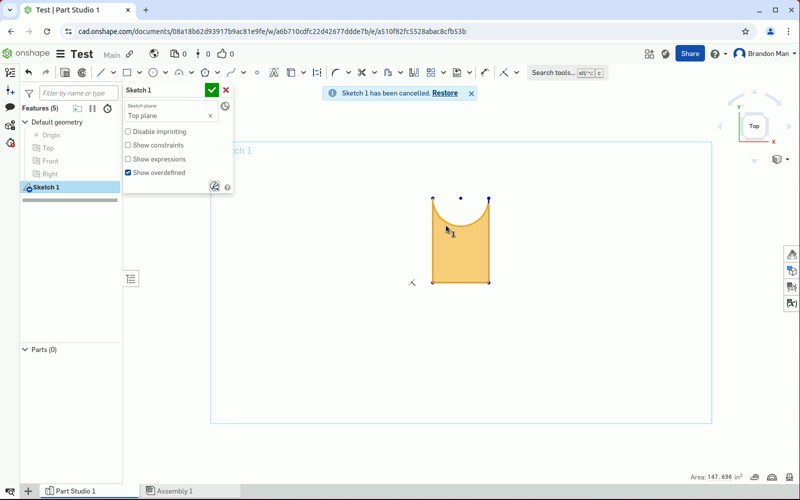
mouse_move(73, 352)
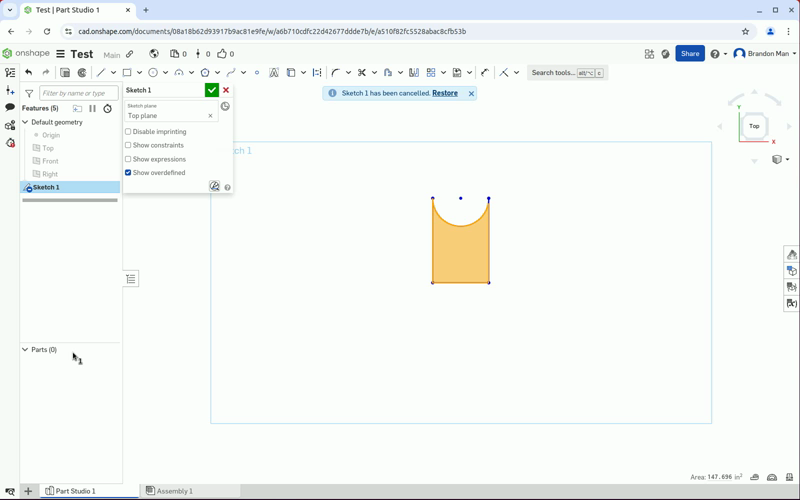
key(shift+y)
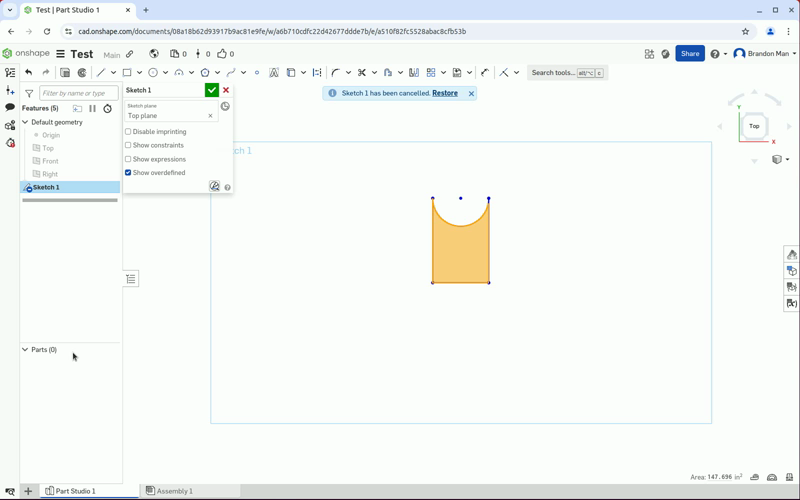
key(shift+e)
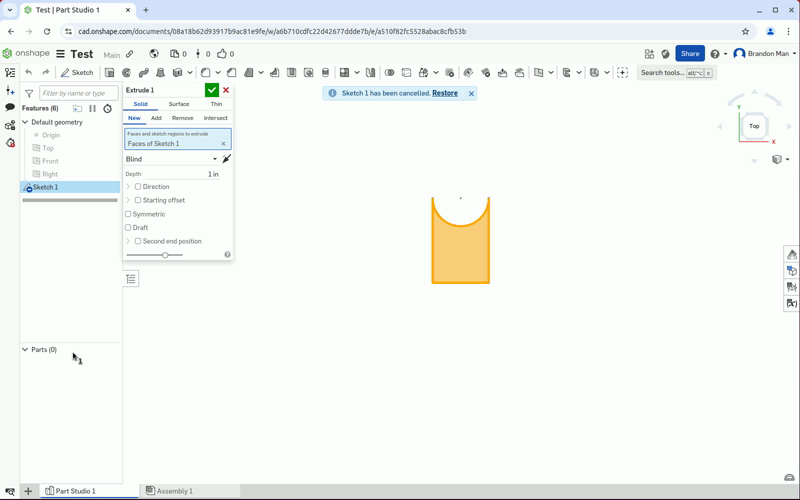
mouse_move(143, 106)
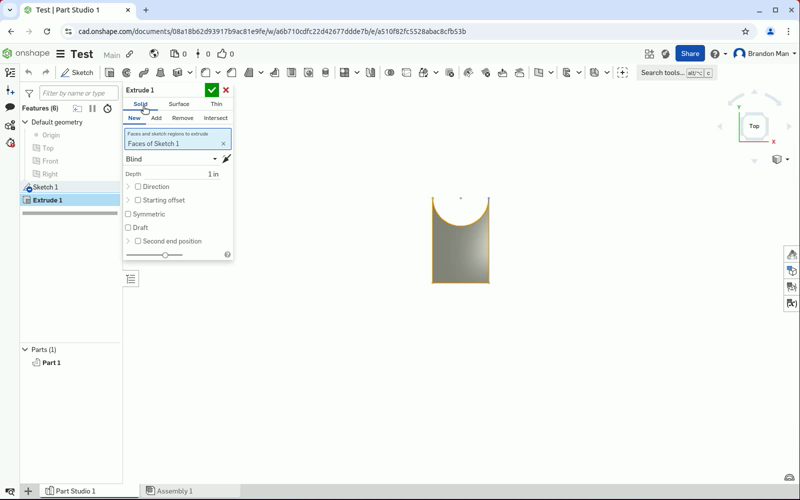
click(143, 106)
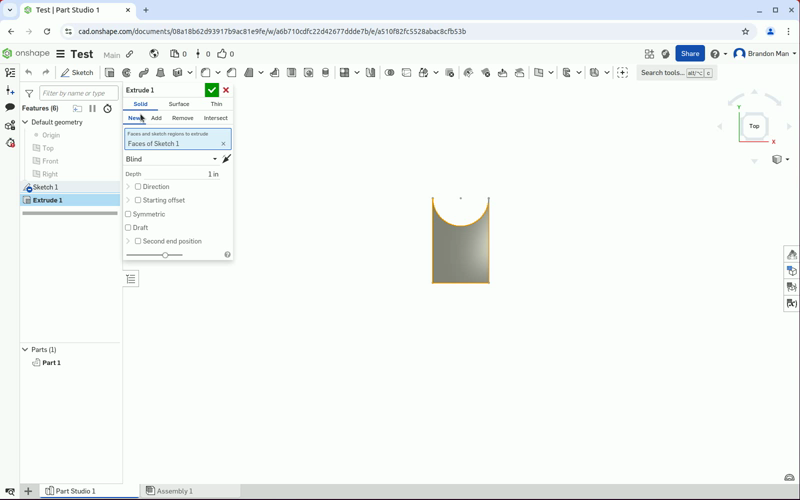
mouse_move(137, 120)
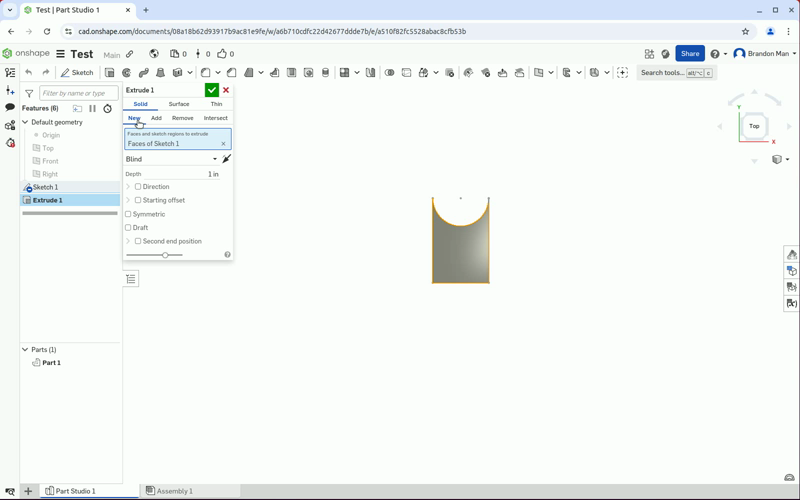
click(137, 120)
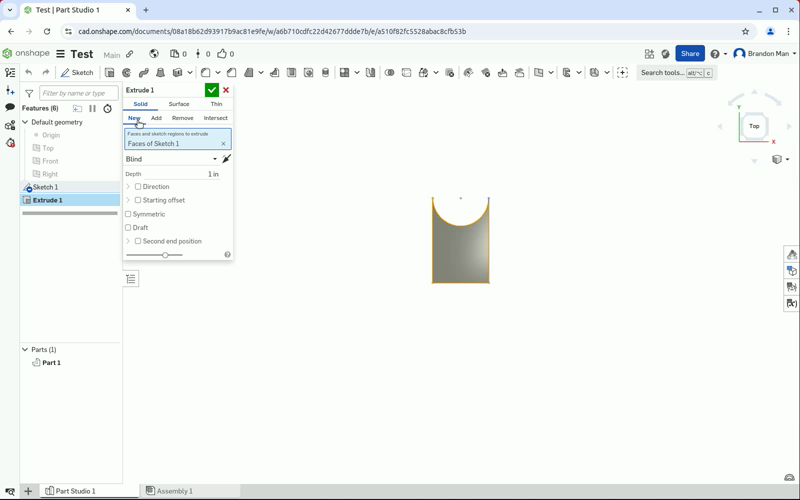
key(tab, 4)
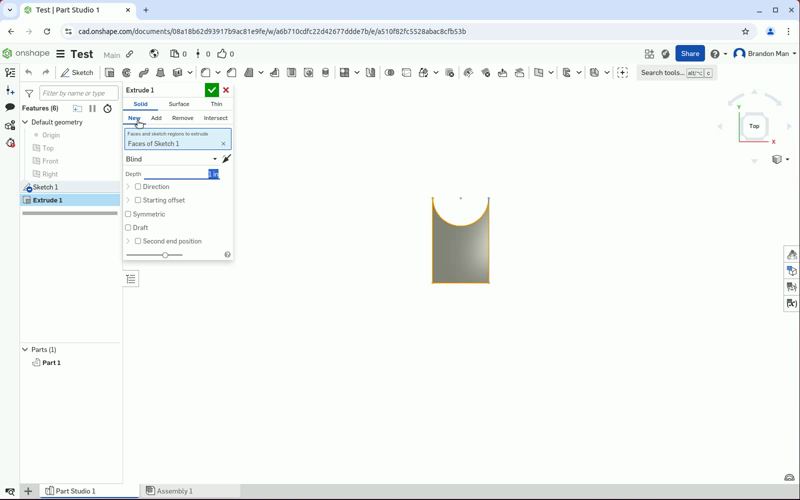
text(5.777)
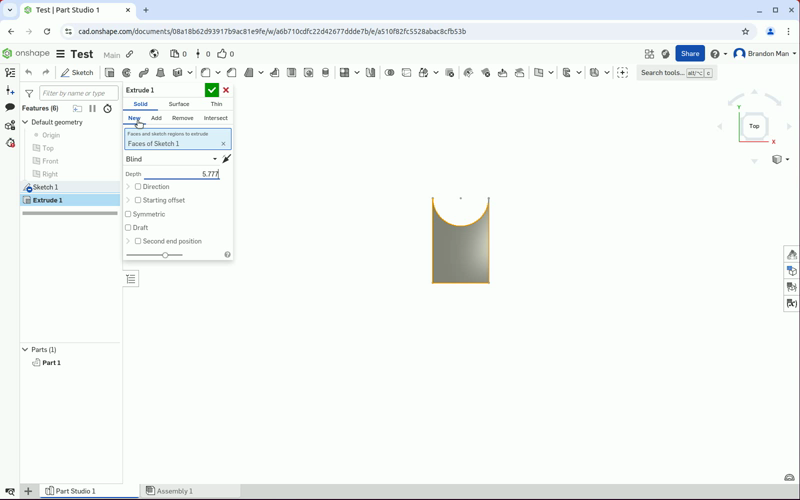
key(enter)
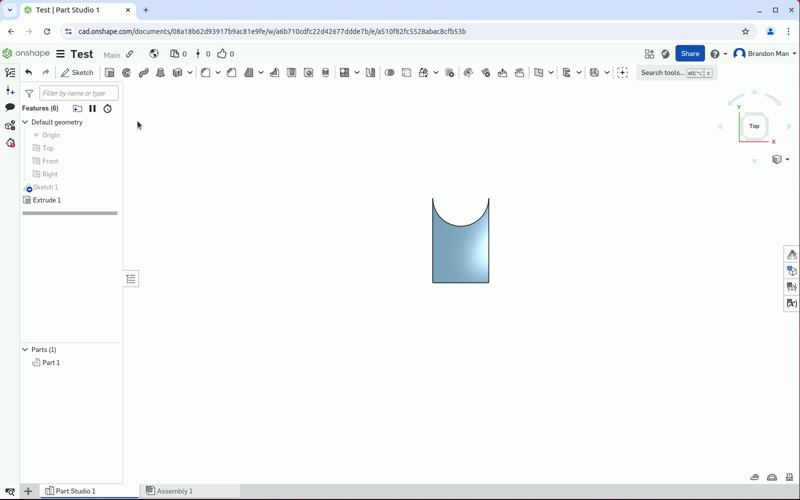
key(shift+h)
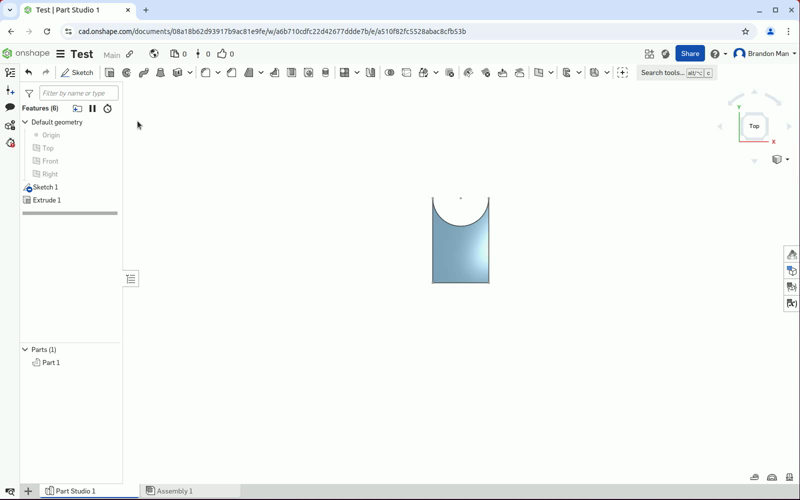
key(shift+h)
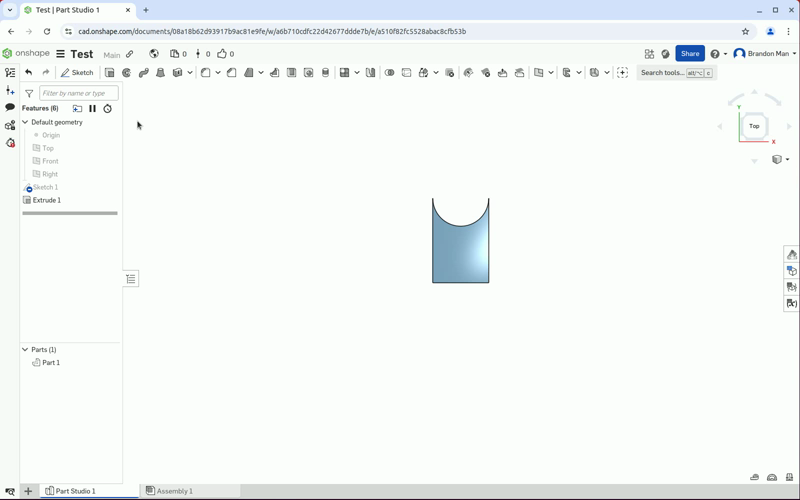
mouse_move(73, 189)
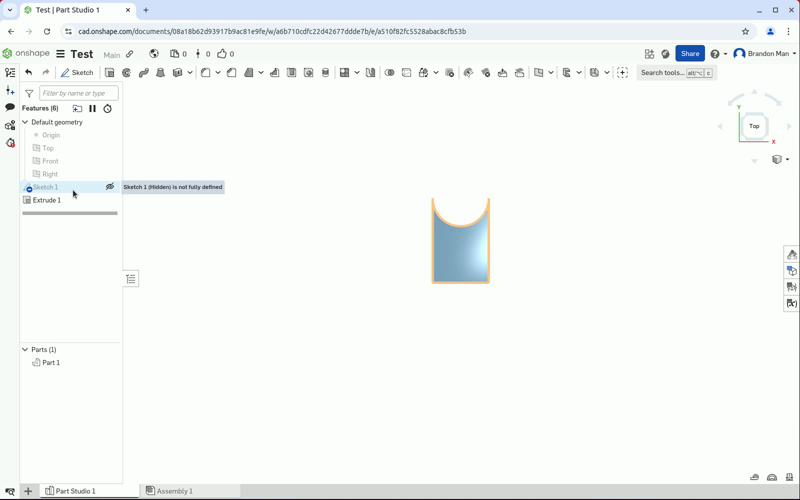
click(73, 189)
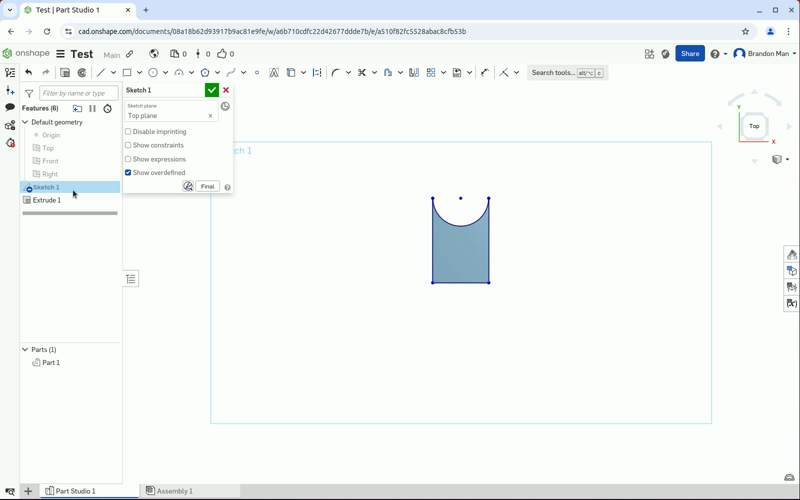
mouse_move(229, 92)
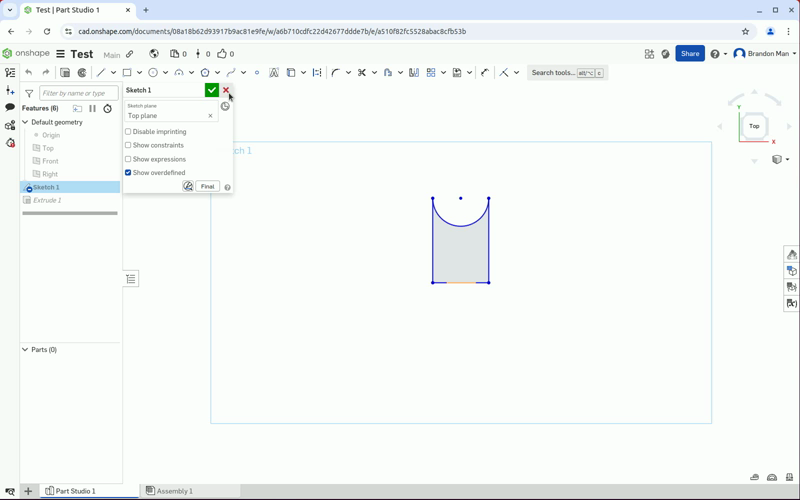
click(229, 92)
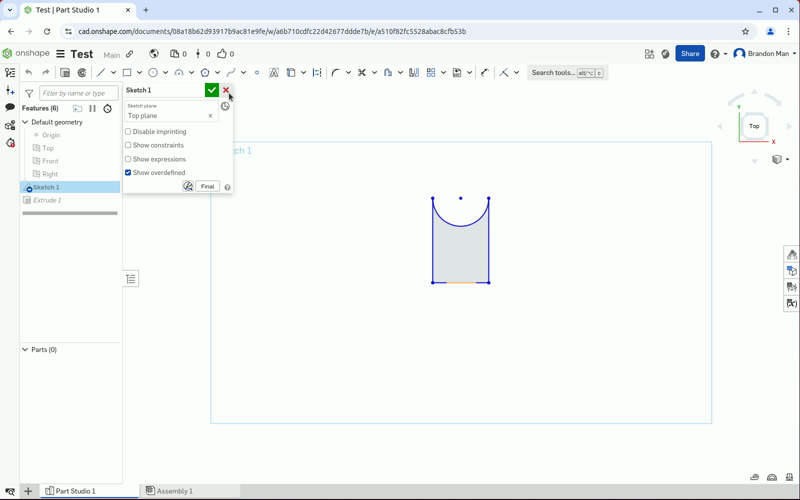
key(shift+s)
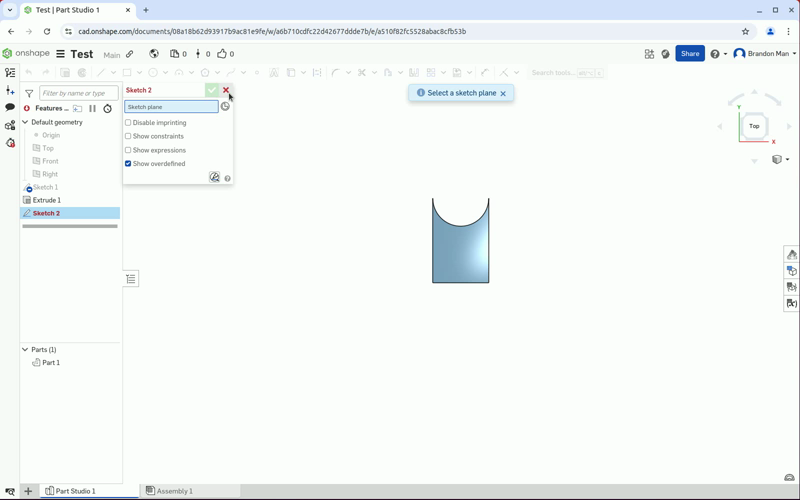
mouse_move(73, 150)
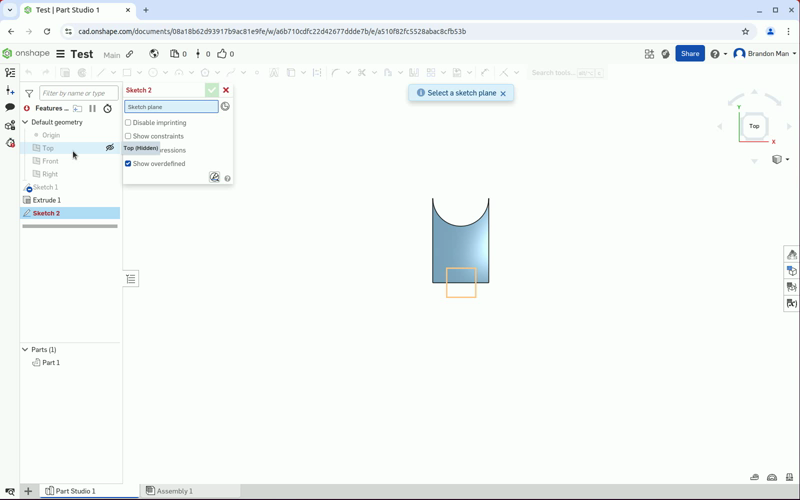
click(73, 150)
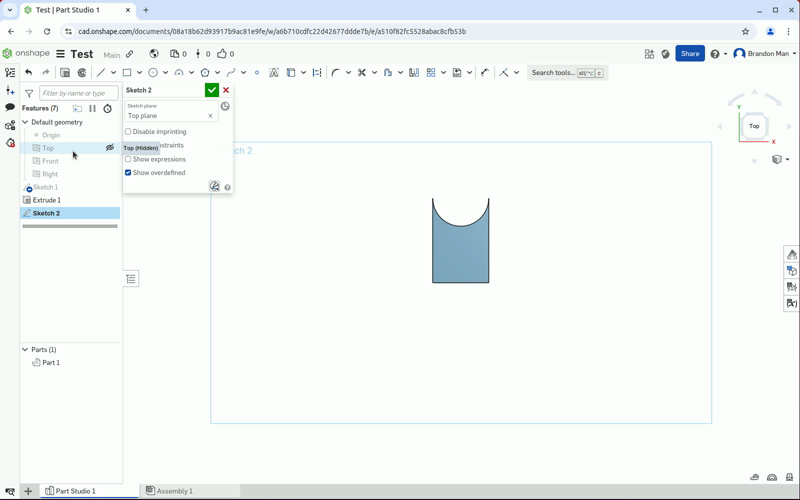
mouse_move(73, 352)
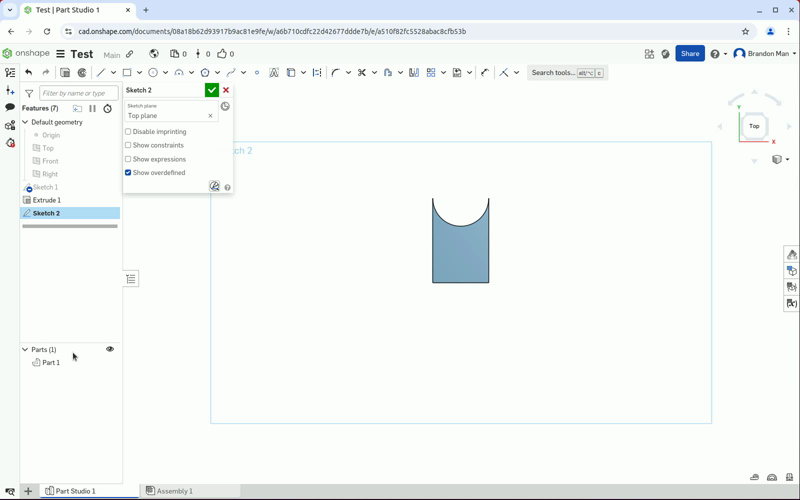
key(y)
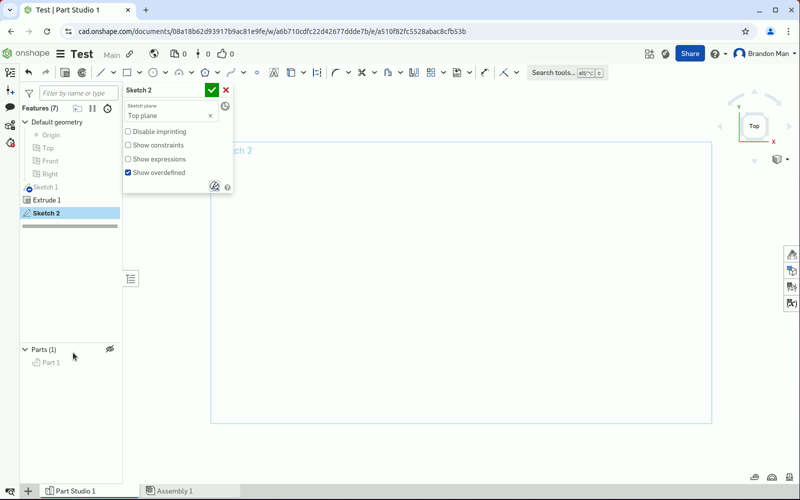
key(l)
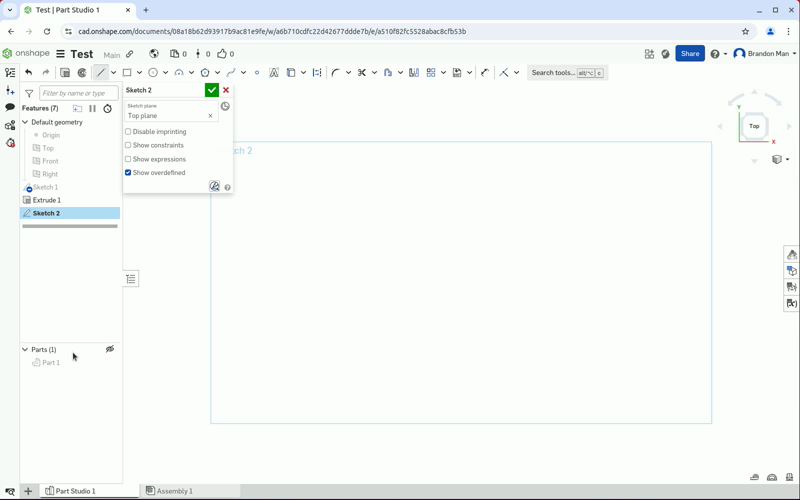
key_down(shift)
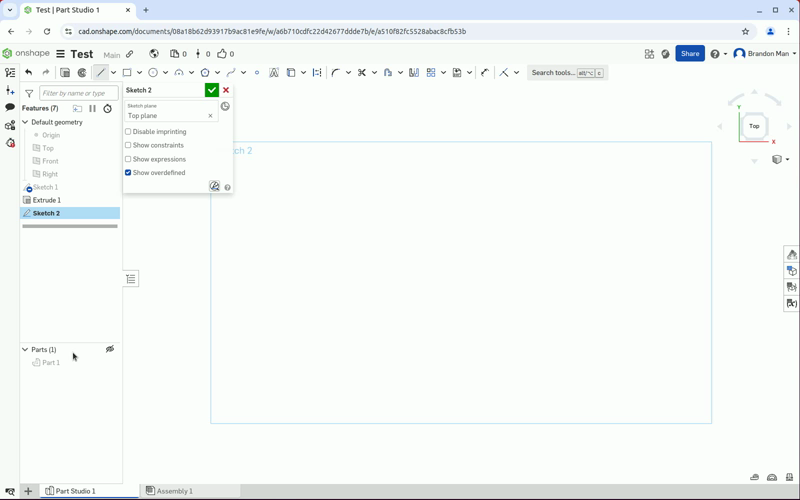
mouse_move(432, 198)
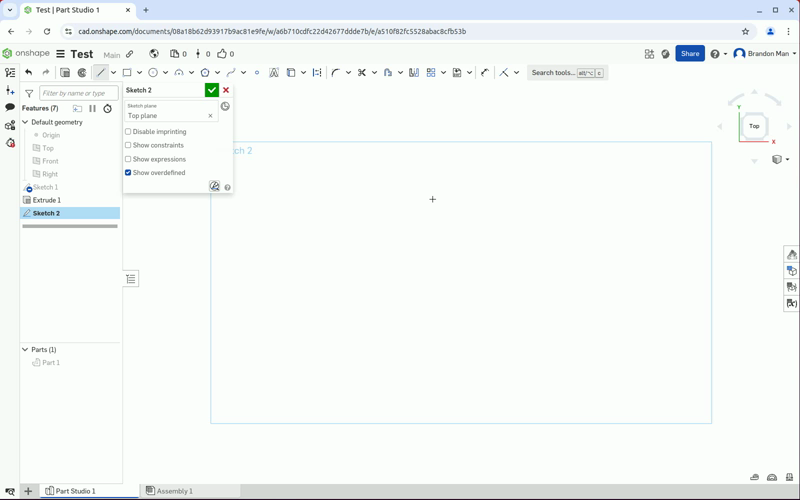
click(432, 198)
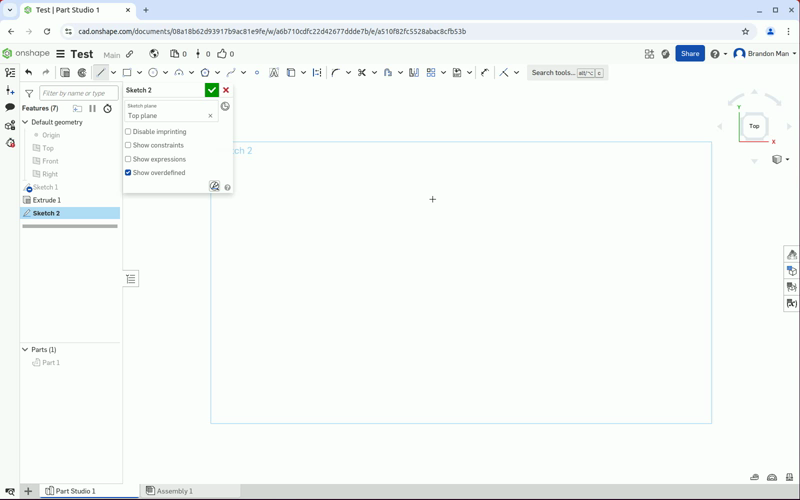
key_up(shift)
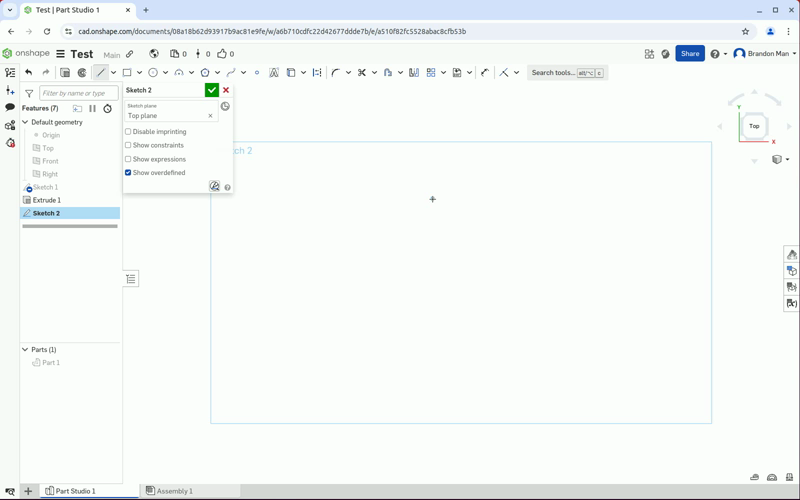
key_down(shift)
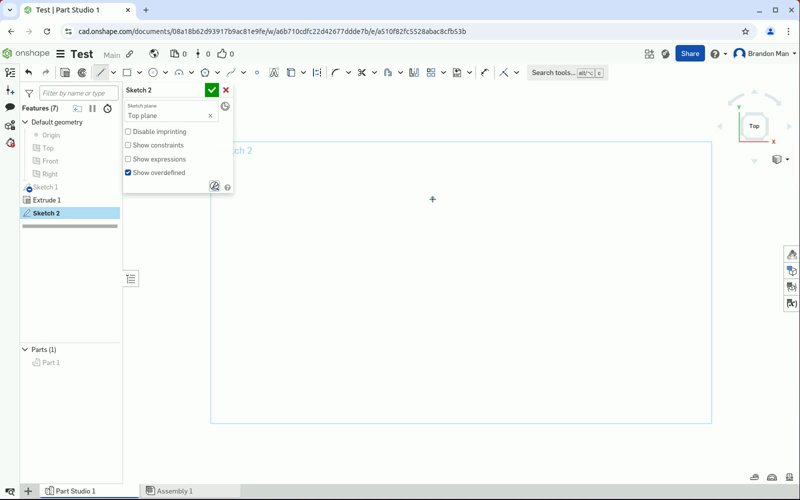
mouse_move(462, 198)
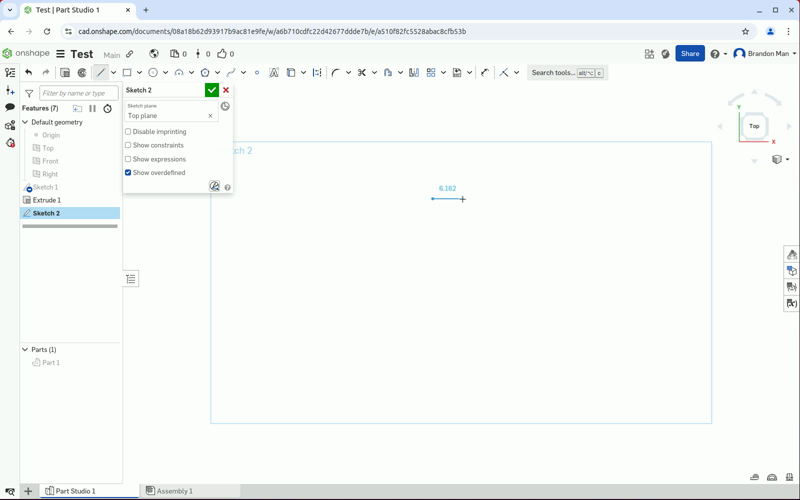
mouse_move(489, 198)
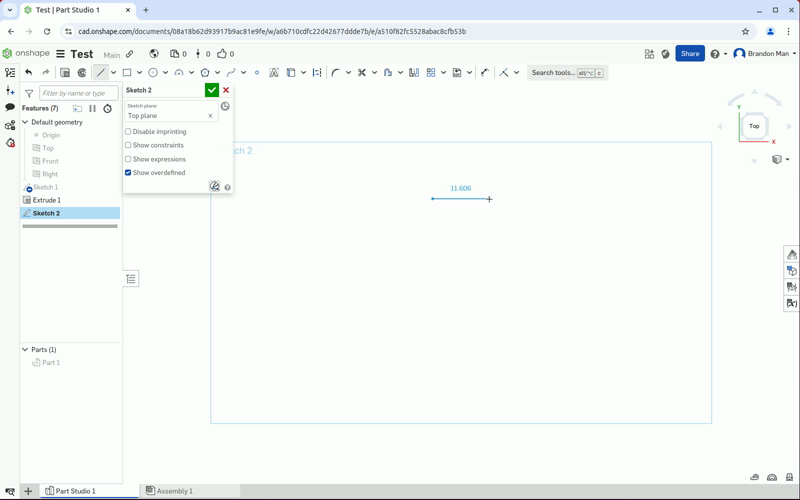
click(489, 198)
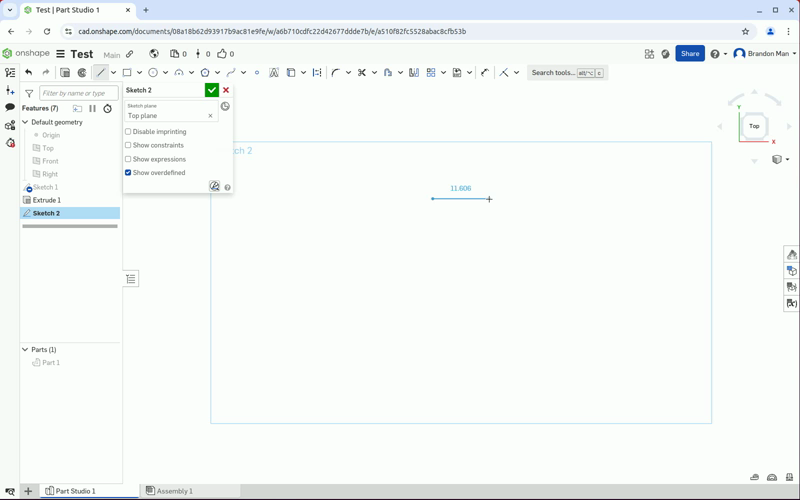
key_up(shift)
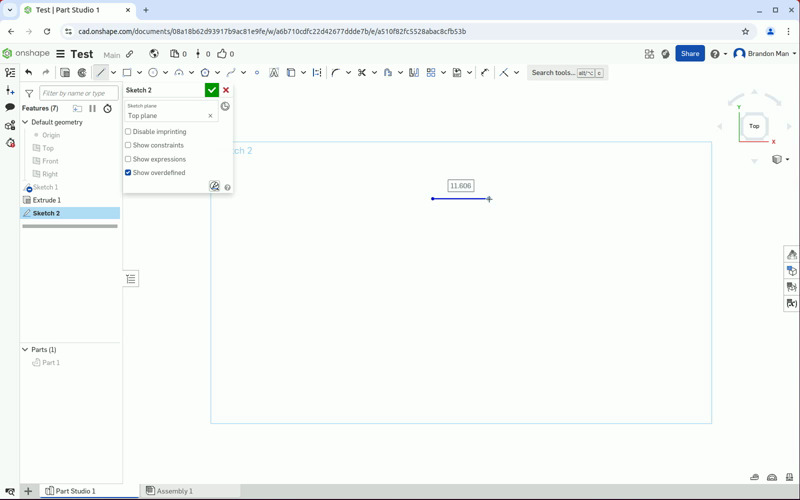
key(esc)
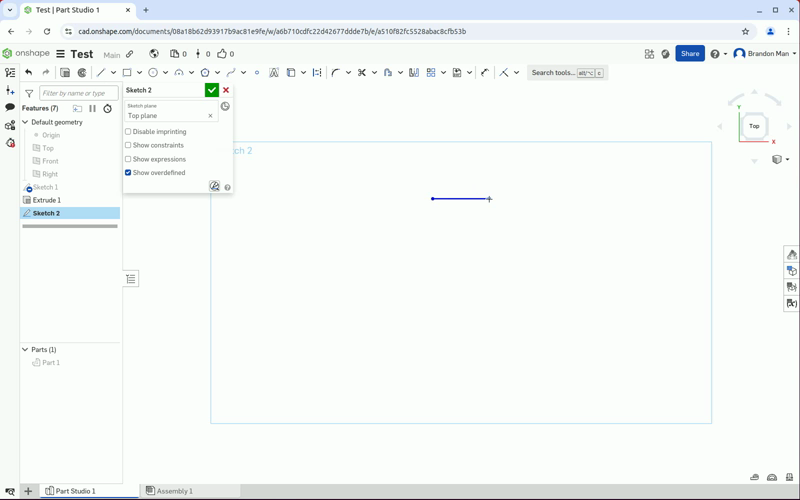
key(a)
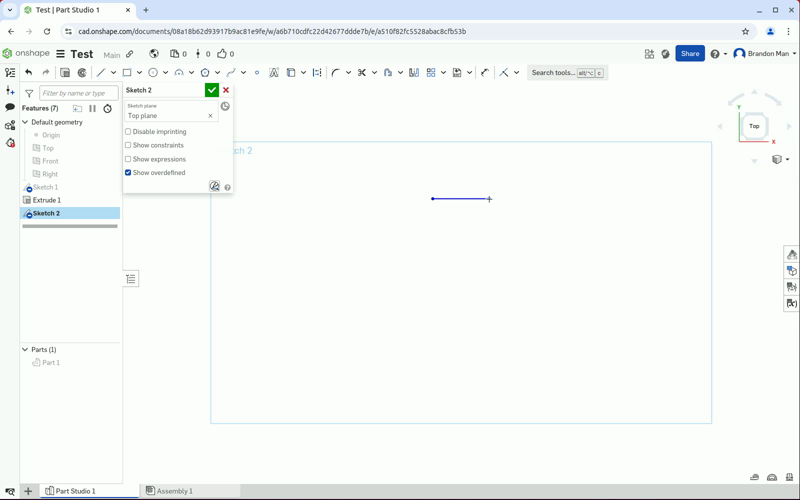
mouse_move(489, 198)
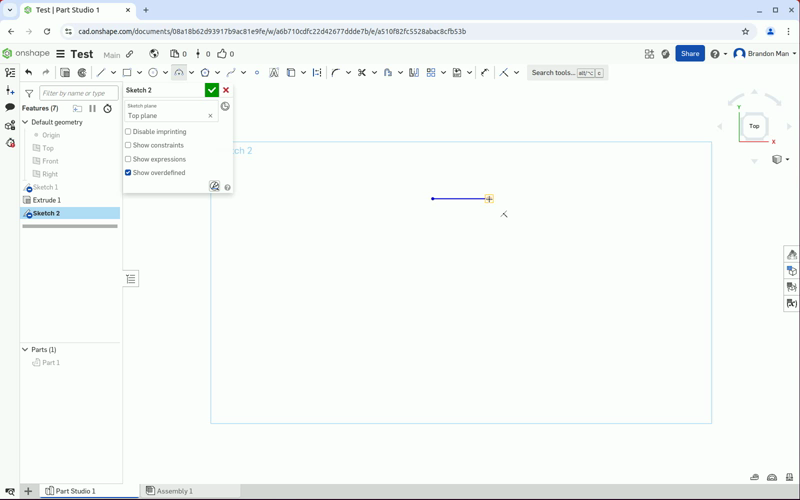
click(489, 198)
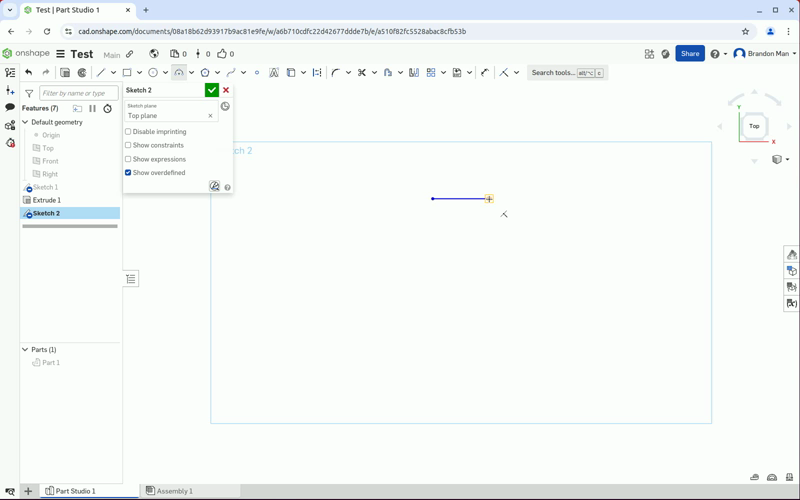
mouse_move(432, 198)
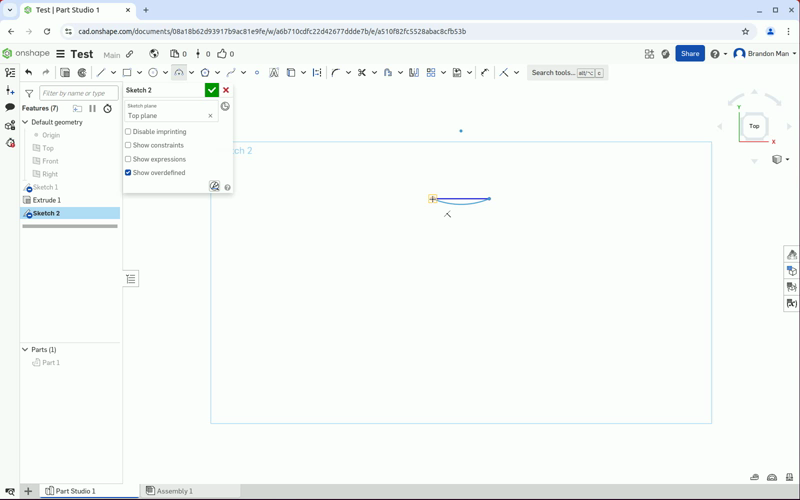
click(432, 198)
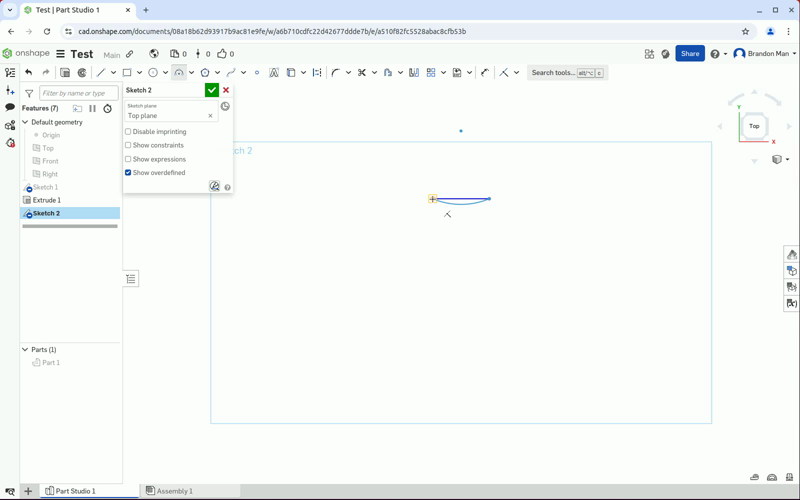
key_down(shift)
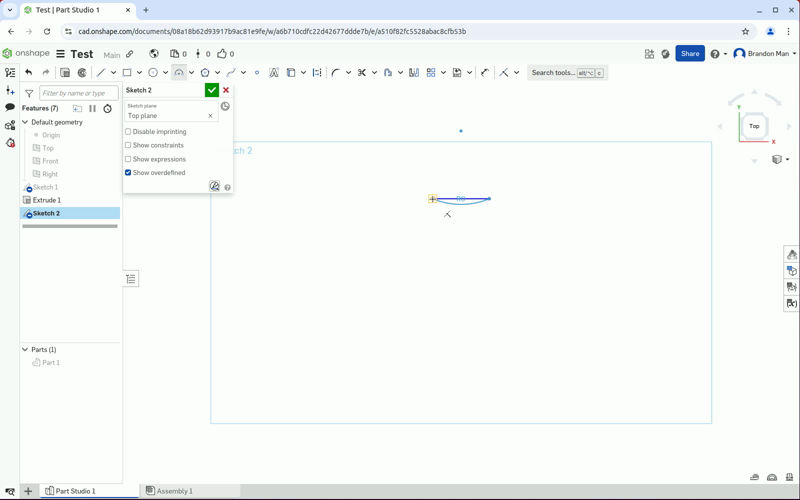
mouse_move(461, 170)
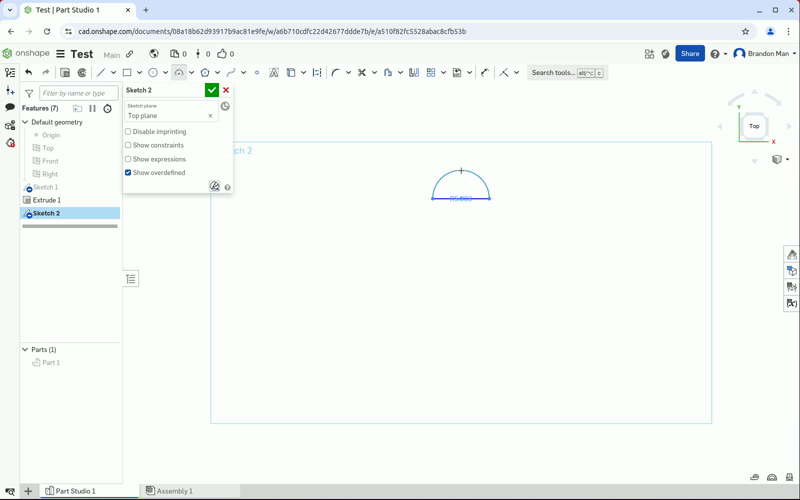
click(461, 170)
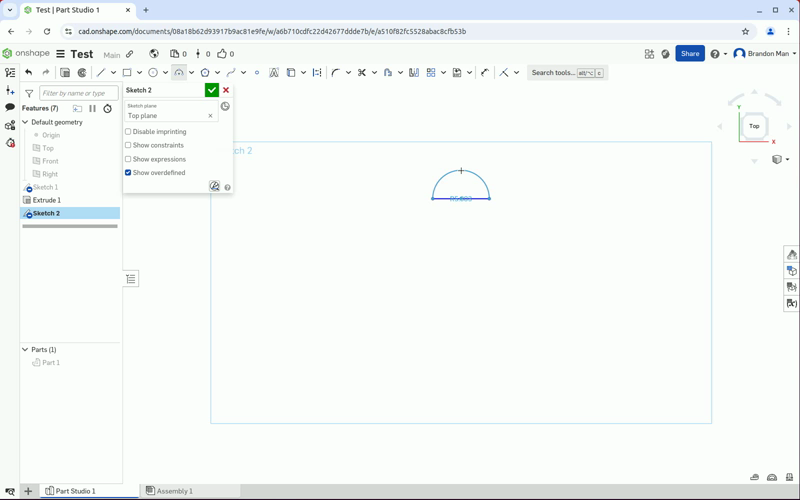
key_up(shift)
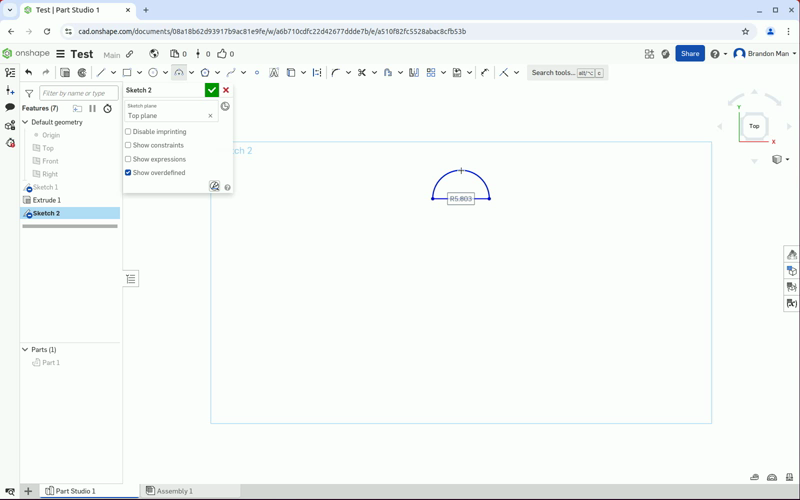
key(esc)
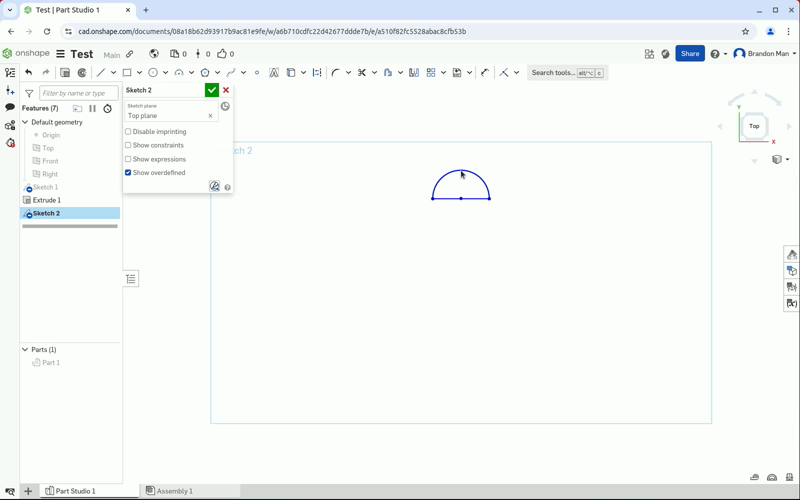
mouse_move(461, 185)
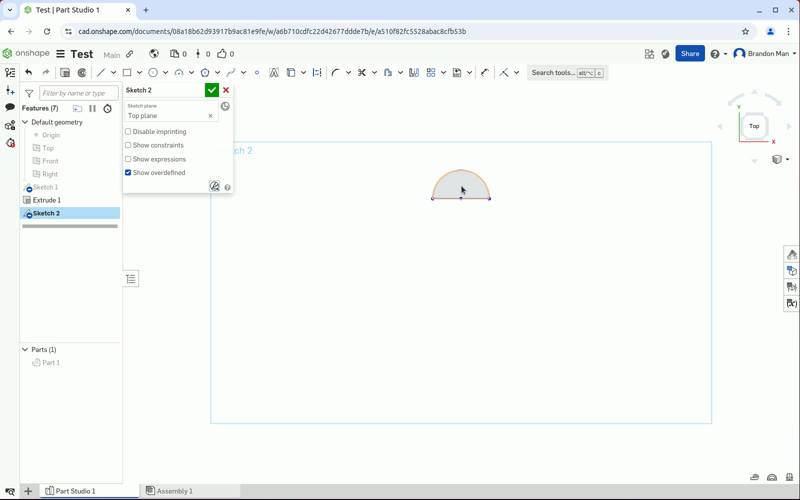
scroll(6)
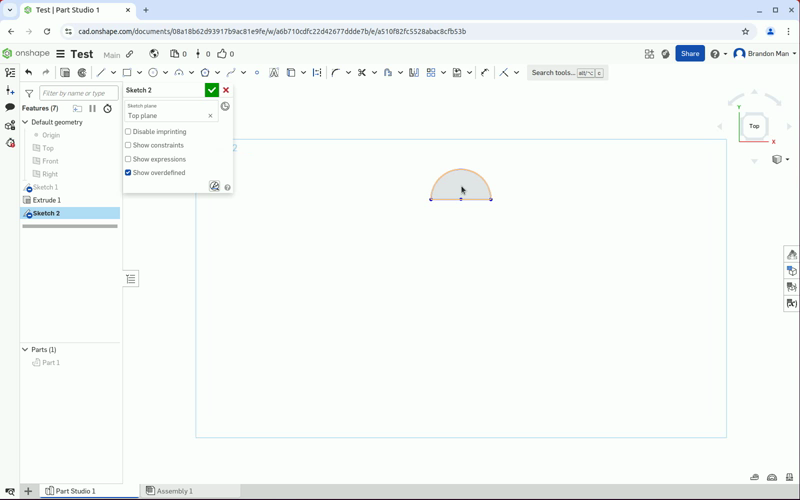
scroll(6)
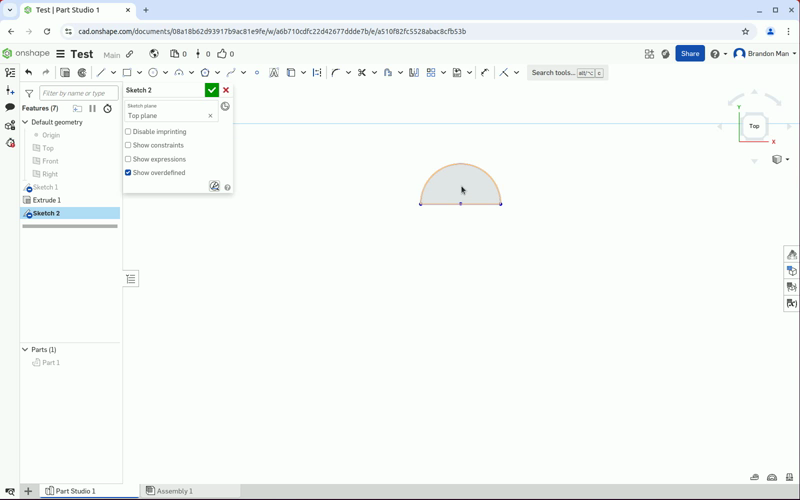
scroll(6)
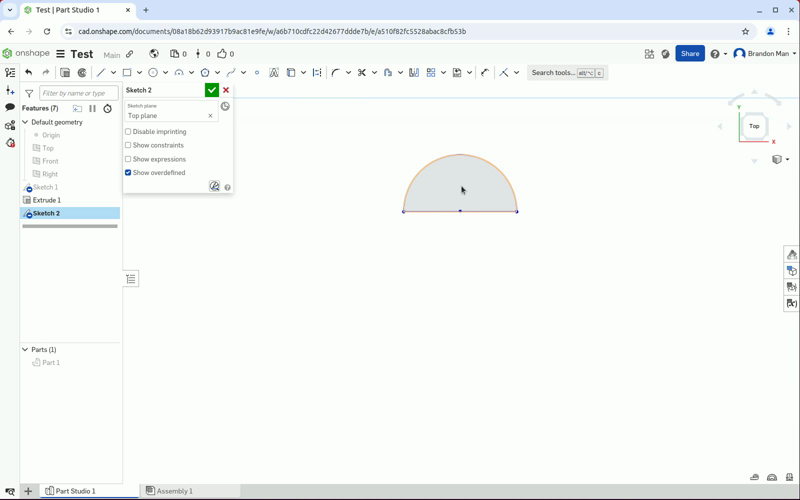
scroll(6)
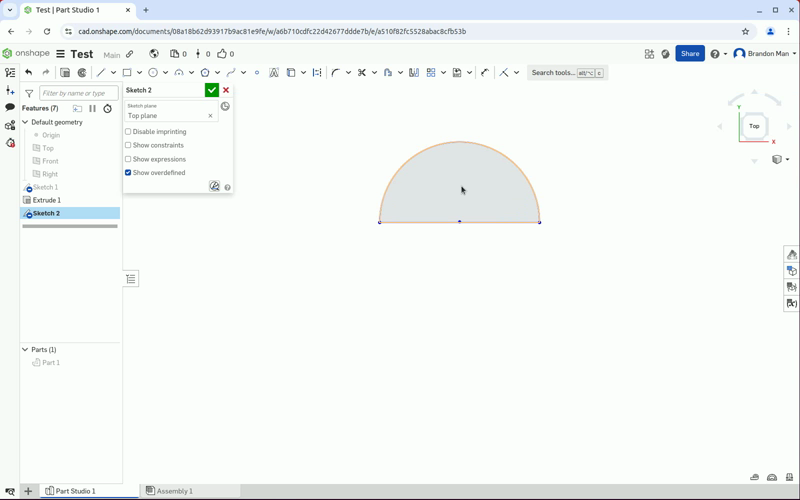
scroll(6)
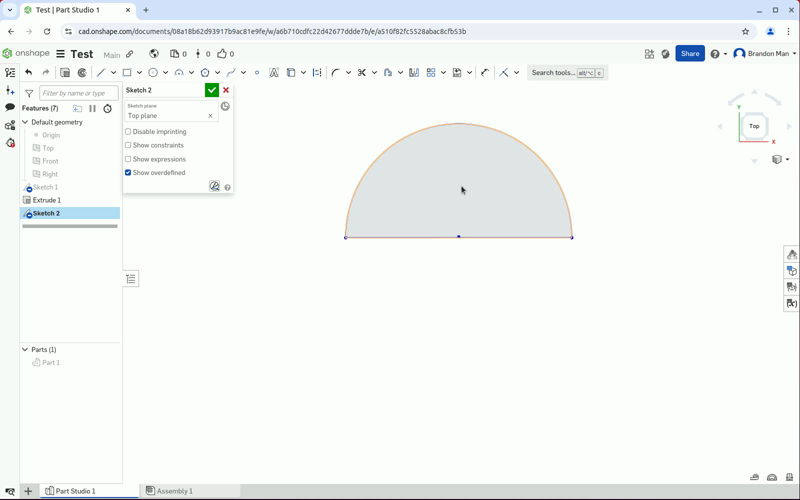
scroll(6)
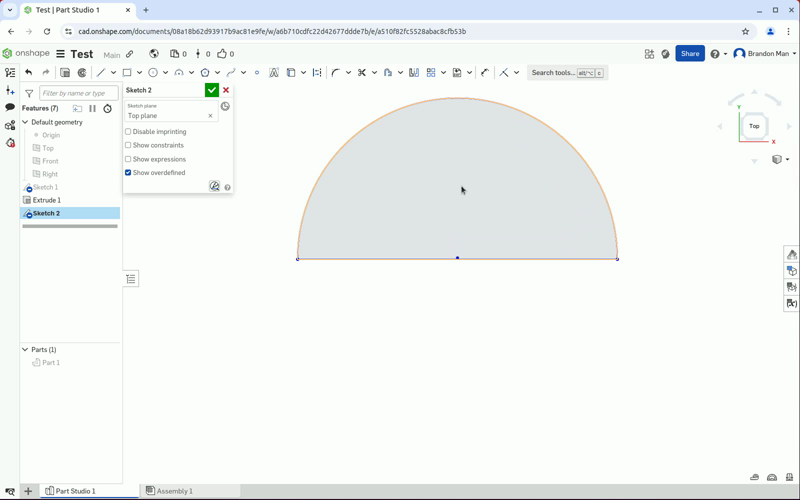
scroll(6)
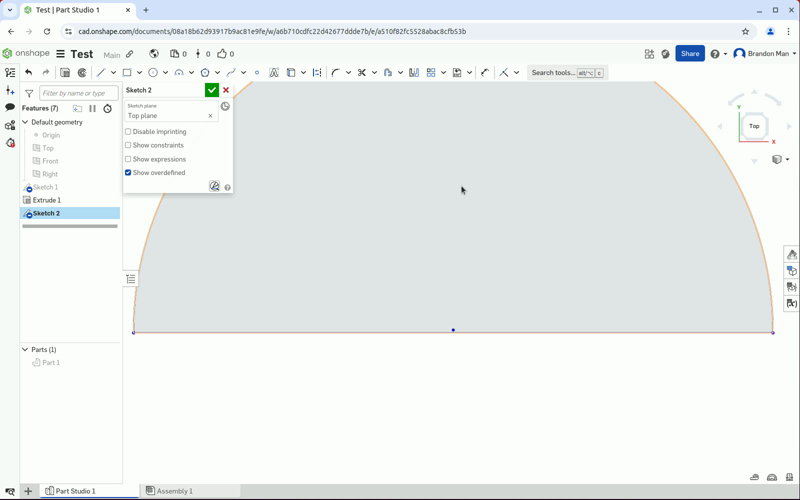
click(461, 185)
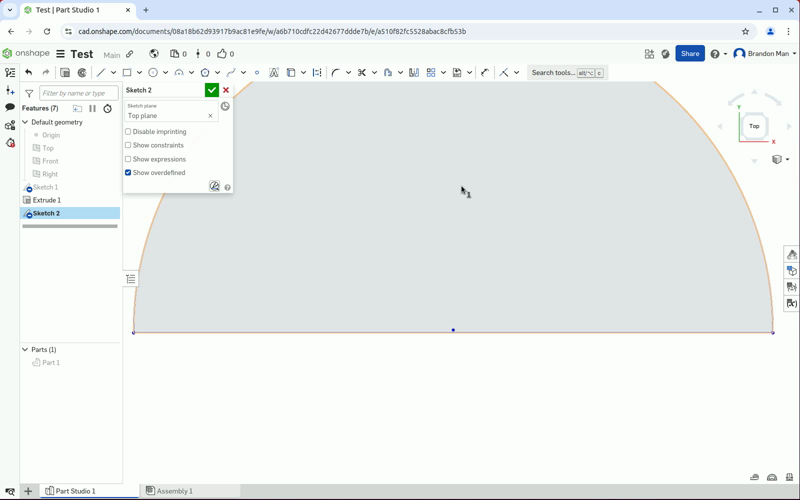
scroll(-6)
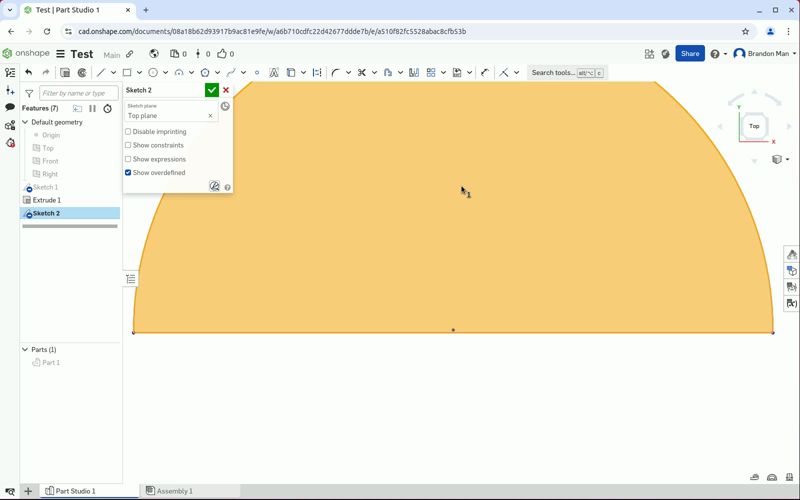
scroll(-6)
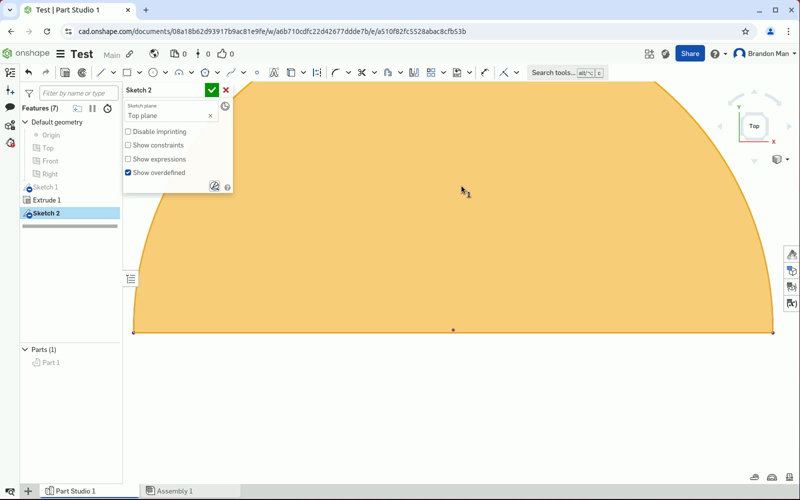
scroll(-6)
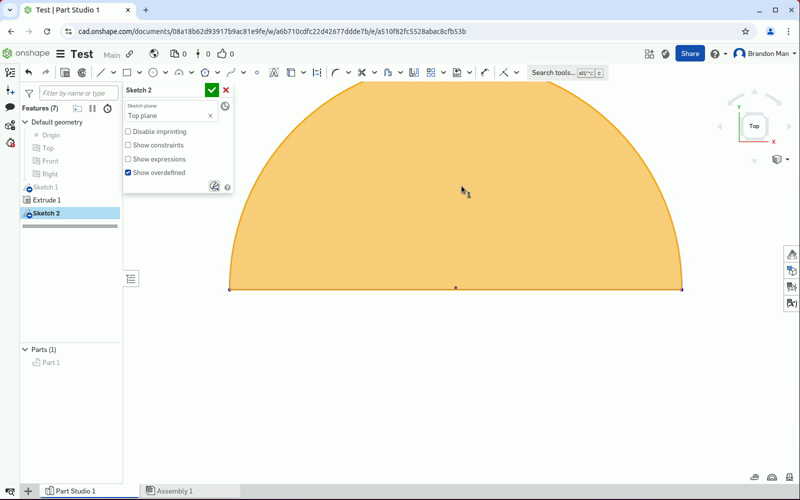
scroll(-6)
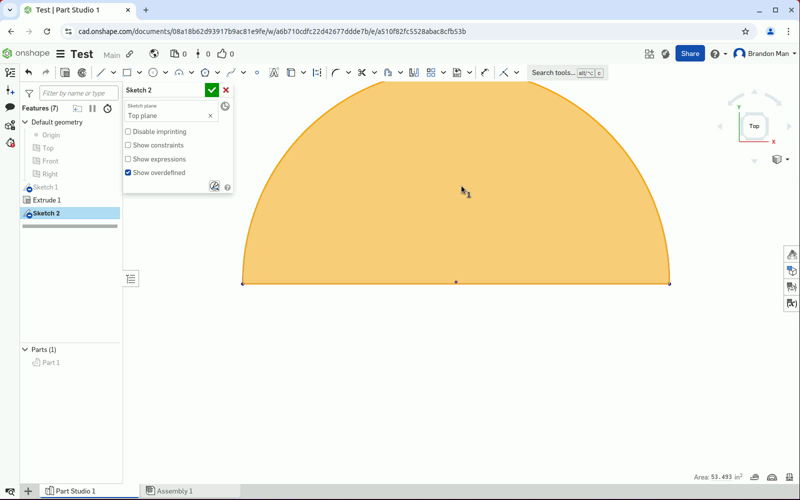
scroll(-6)
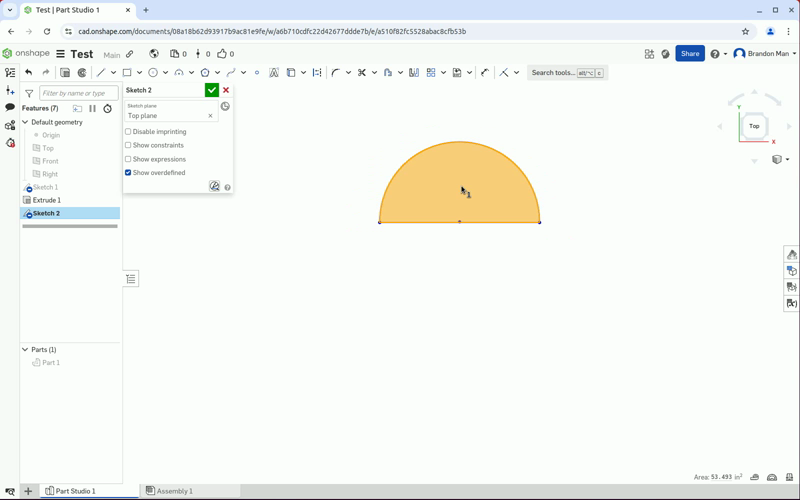
scroll(-6)
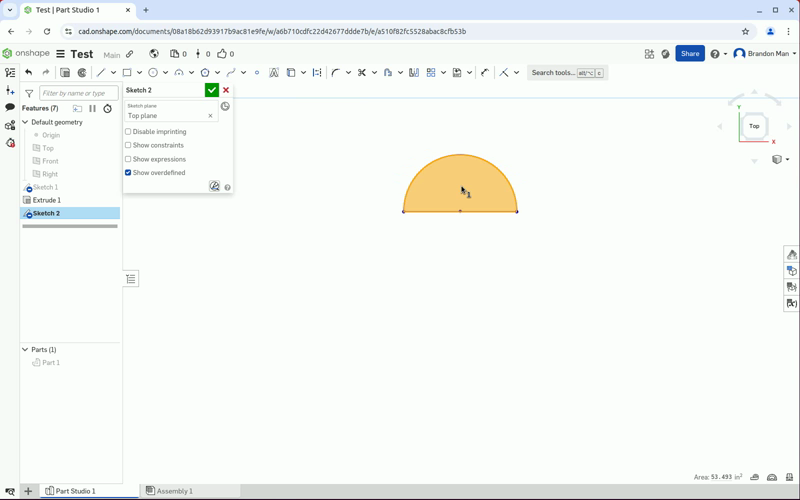
scroll(-6)
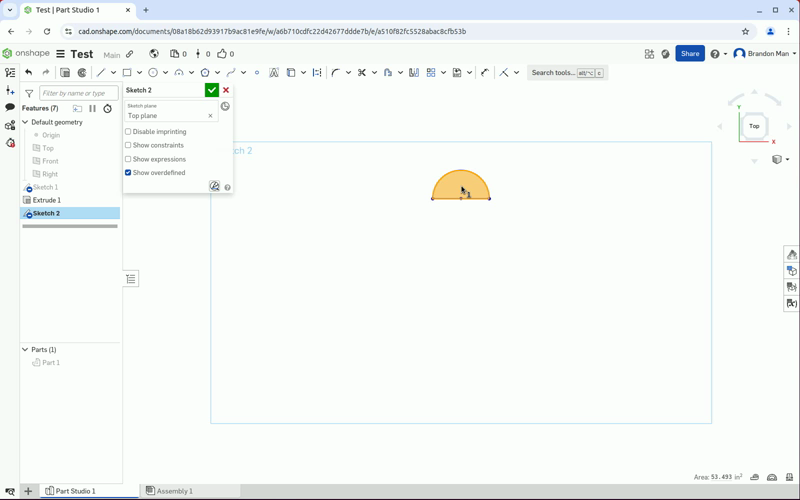
mouse_move(73, 352)
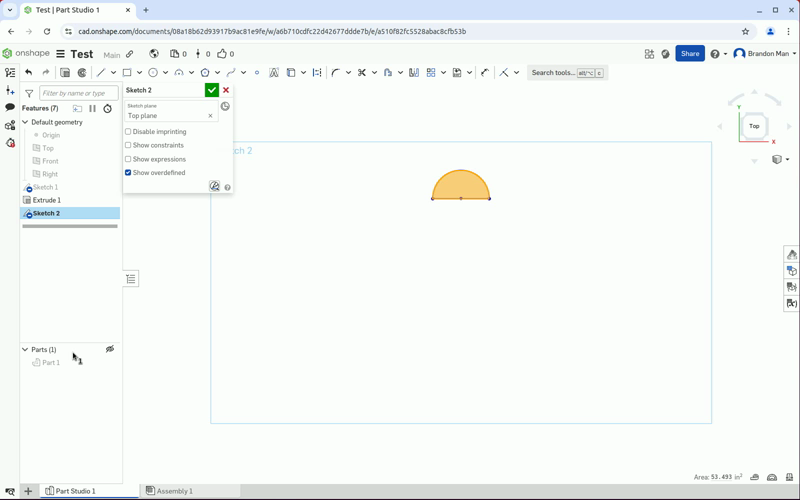
key(shift+y)
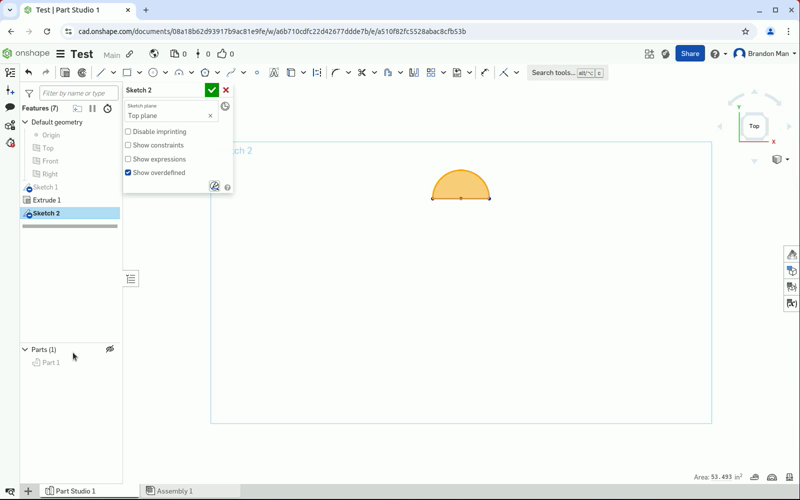
key(shift+e)
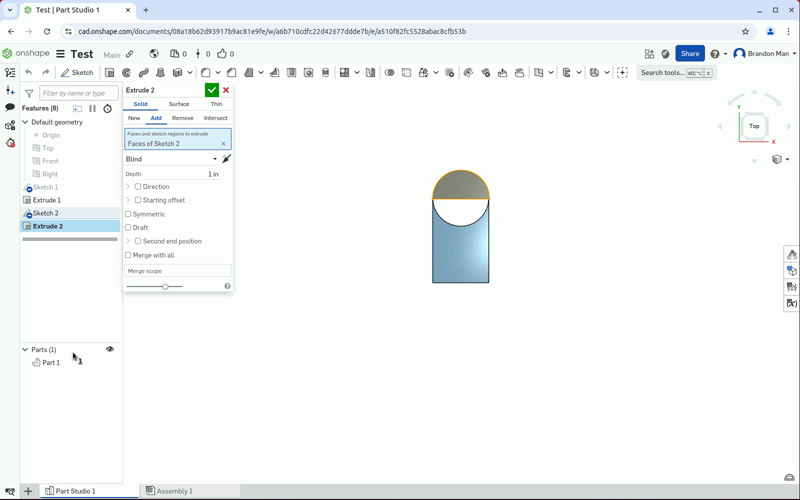
mouse_move(143, 106)
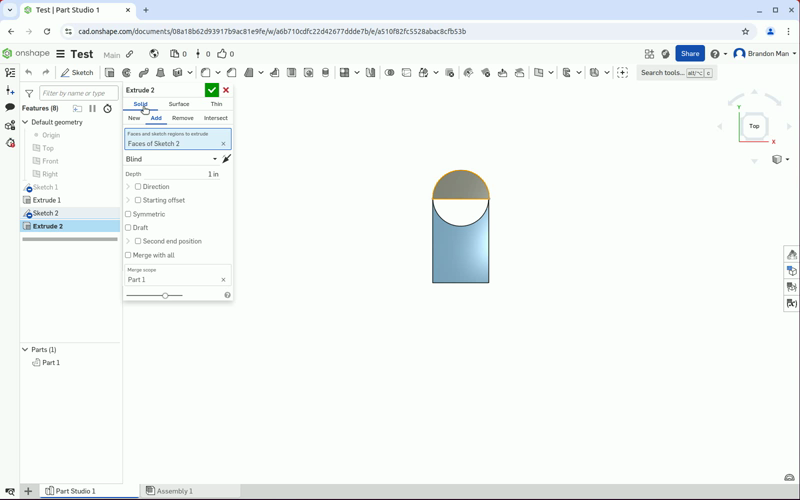
click(143, 106)
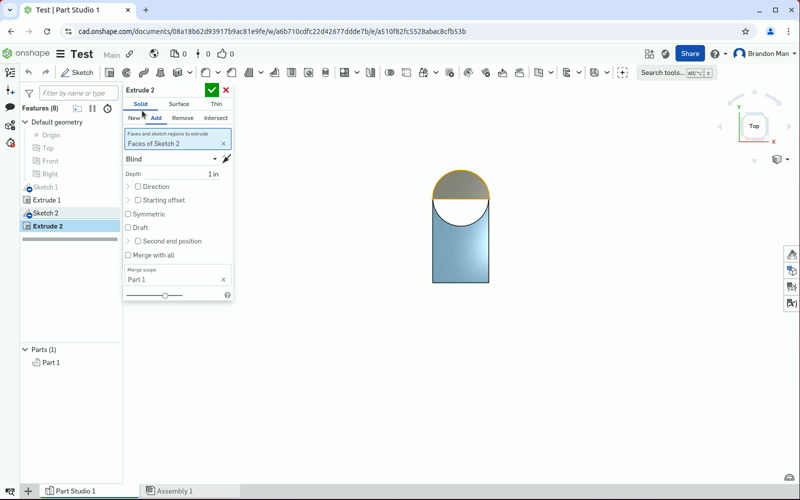
mouse_move(137, 120)
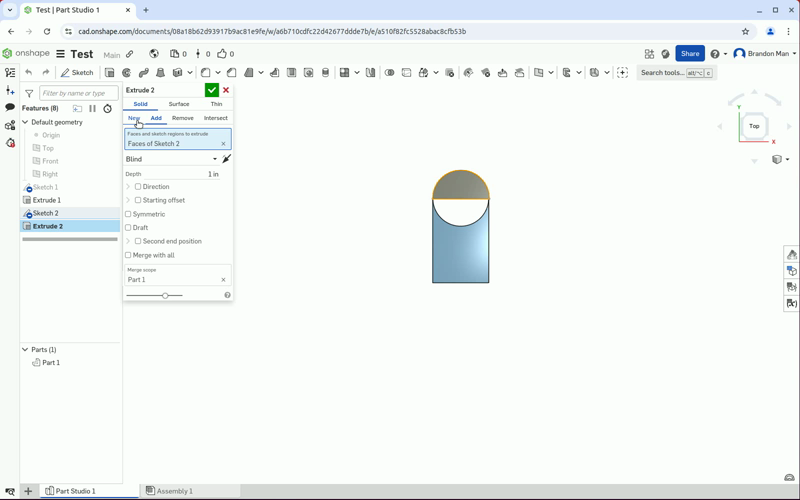
click(137, 120)
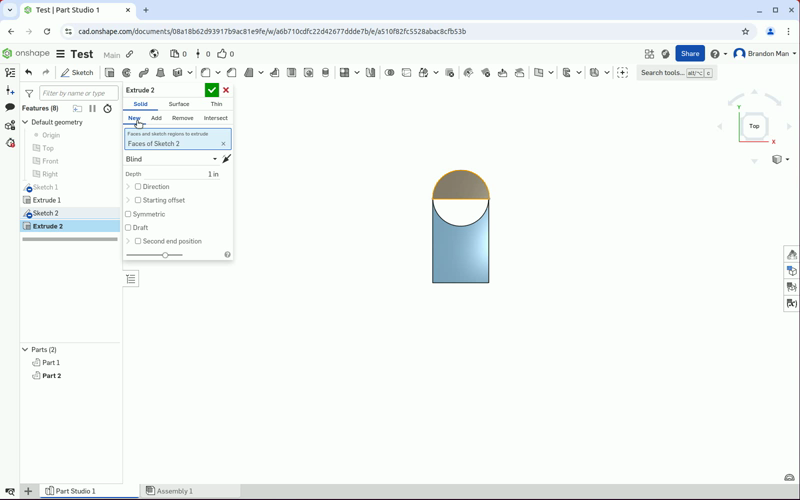
key(tab, 4)
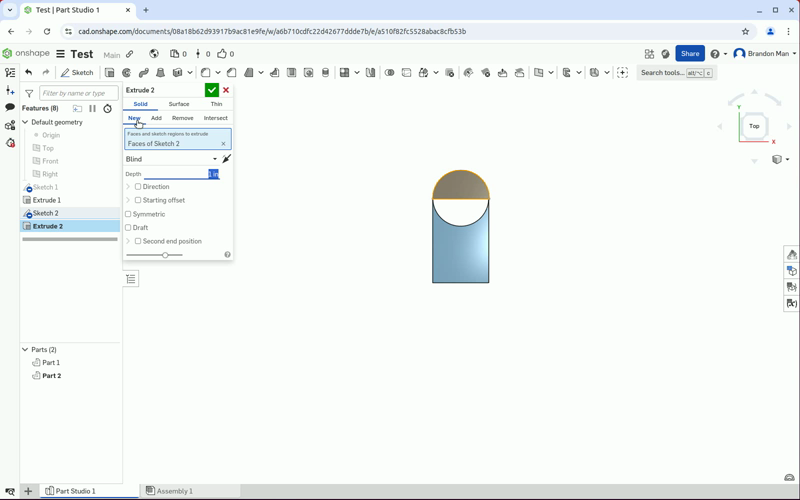
text(5.777)
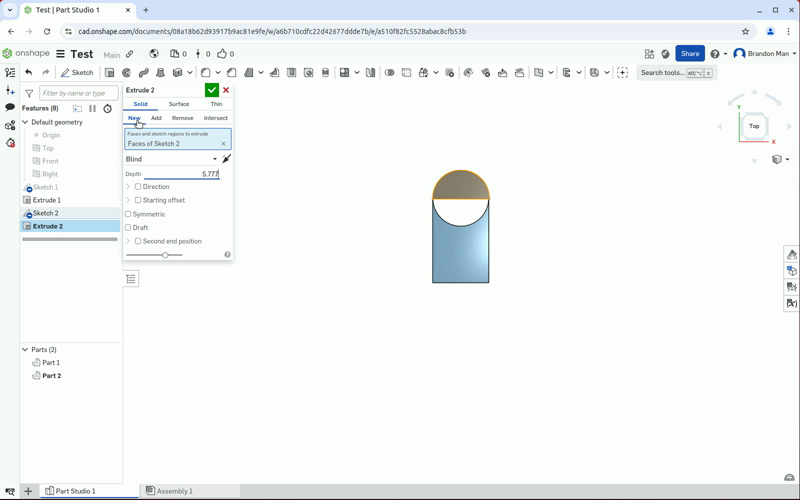
key(enter)
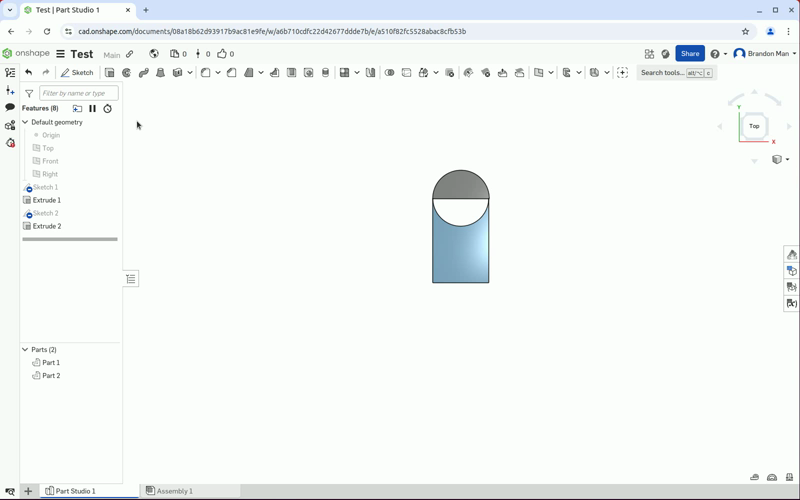
key(shift+h)
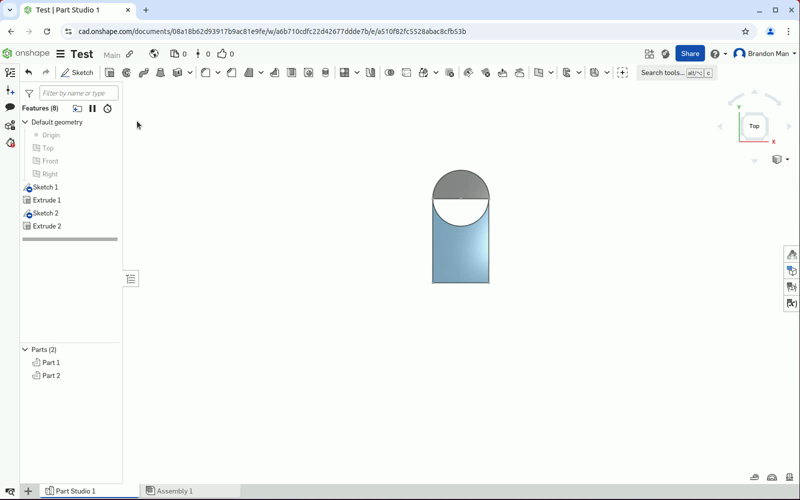
key(shift+h)
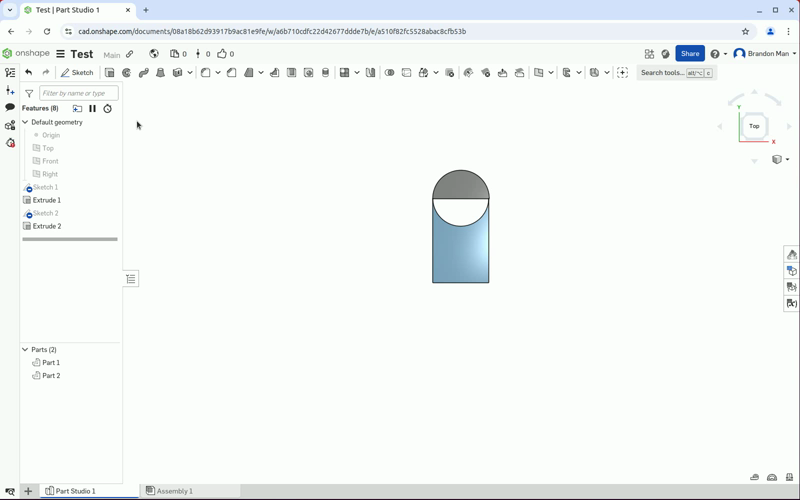
mouse_move(73, 189)
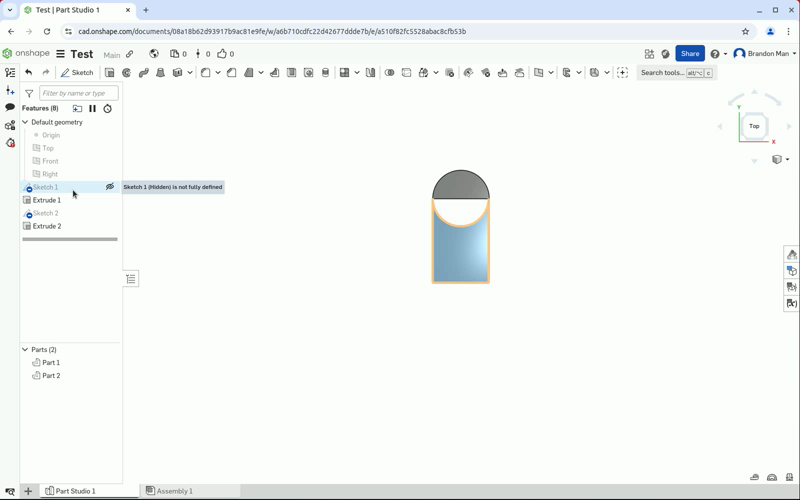
click(73, 189)
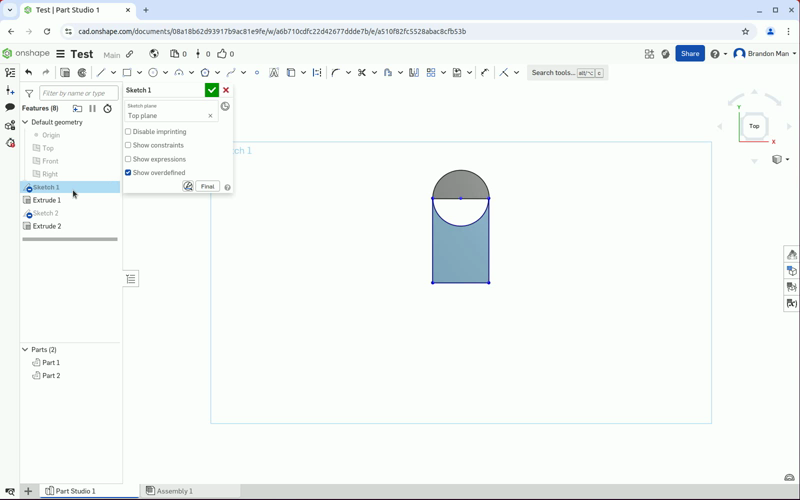
mouse_move(229, 92)
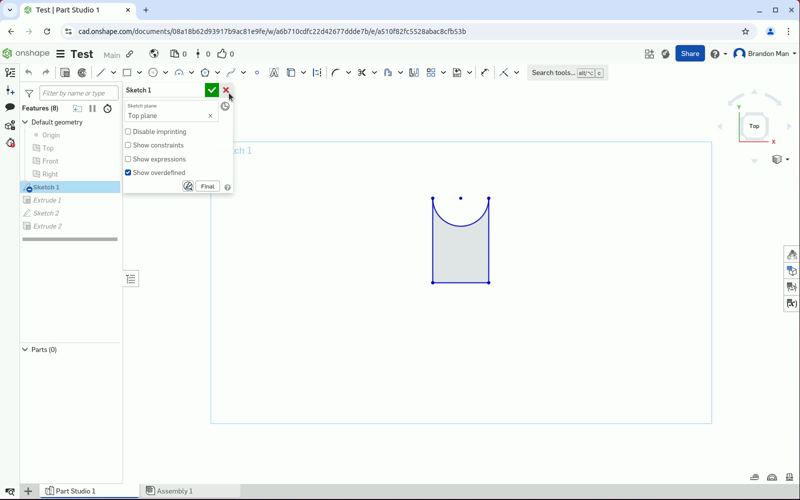
click(229, 92)
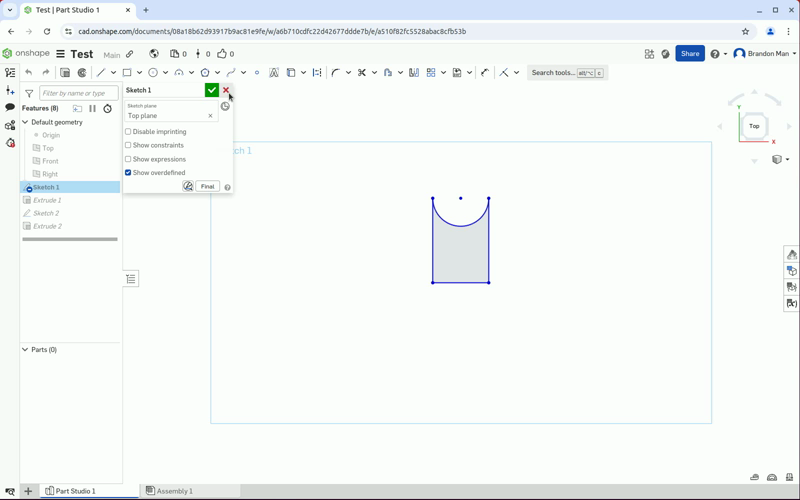
key(shift+s)
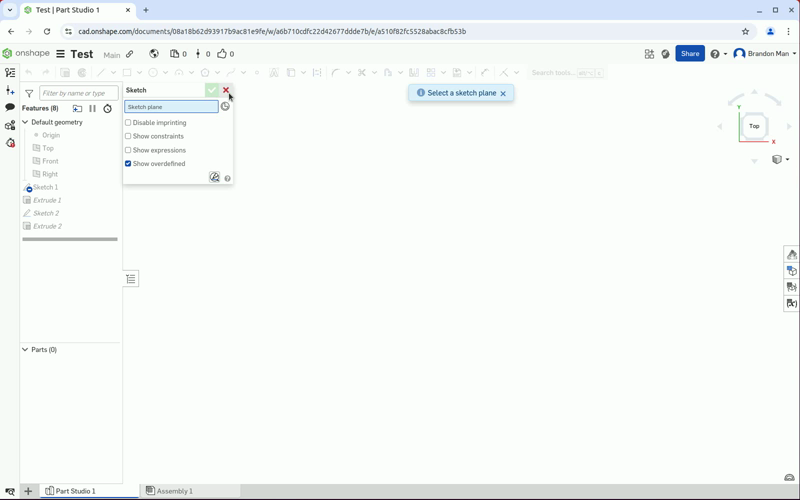
mouse_move(73, 150)
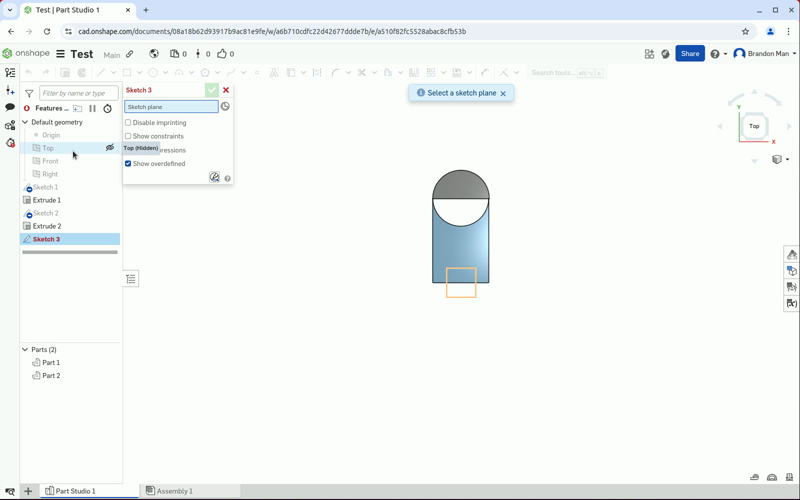
click(73, 150)
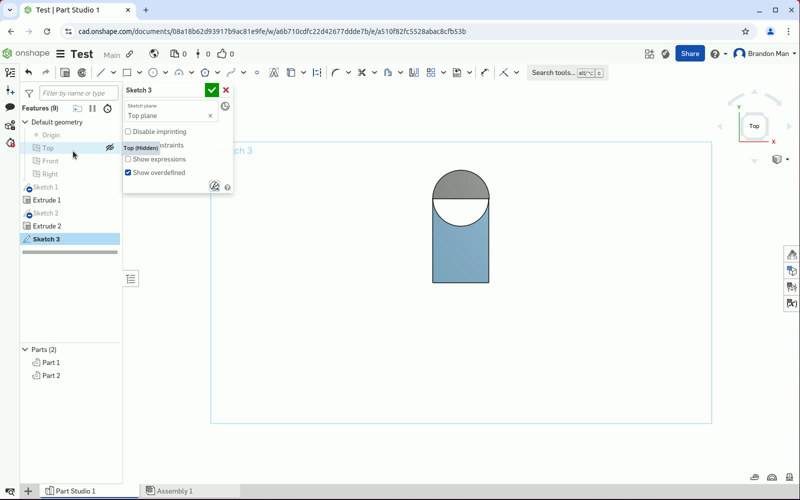
mouse_move(73, 352)
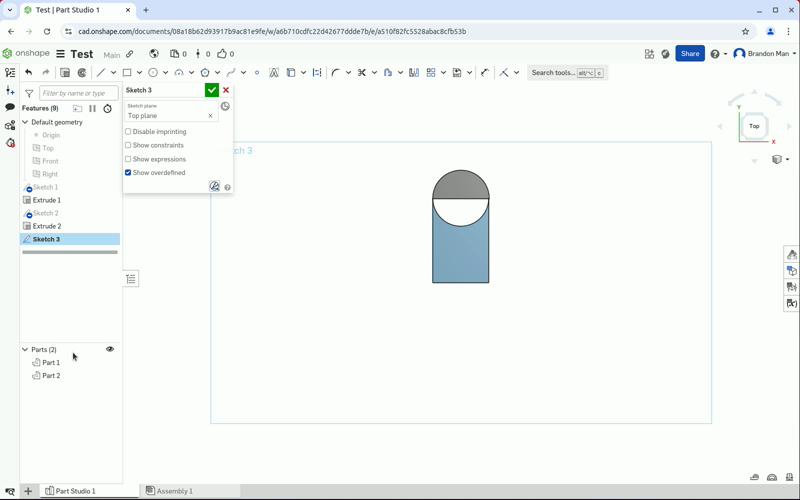
key(y)
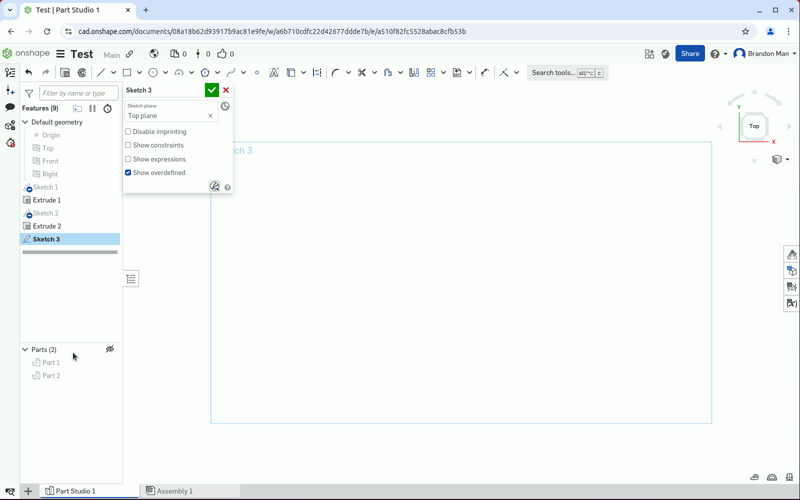
key(a)
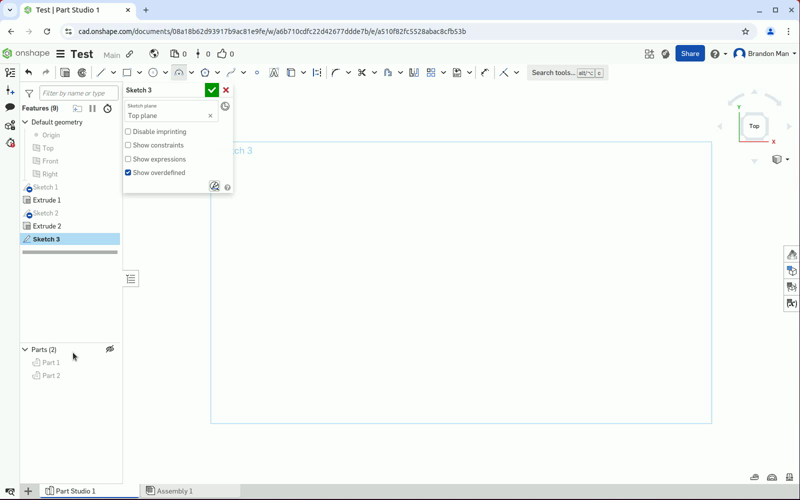
key_down(shift)
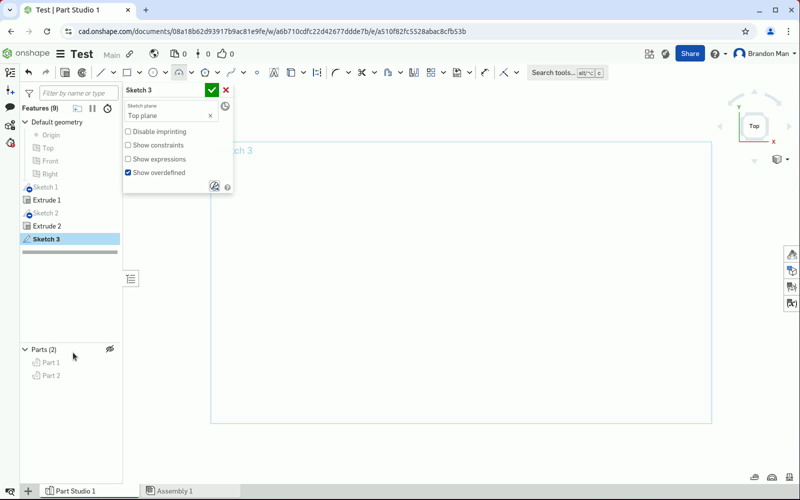
mouse_move(432, 198)
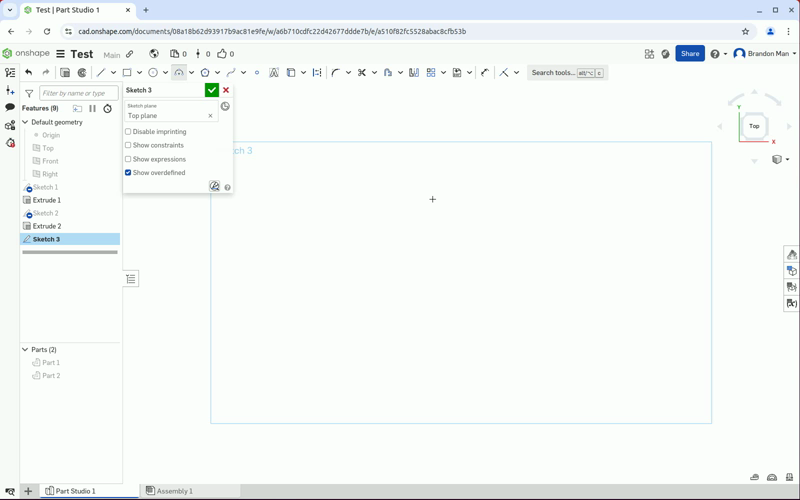
click(432, 198)
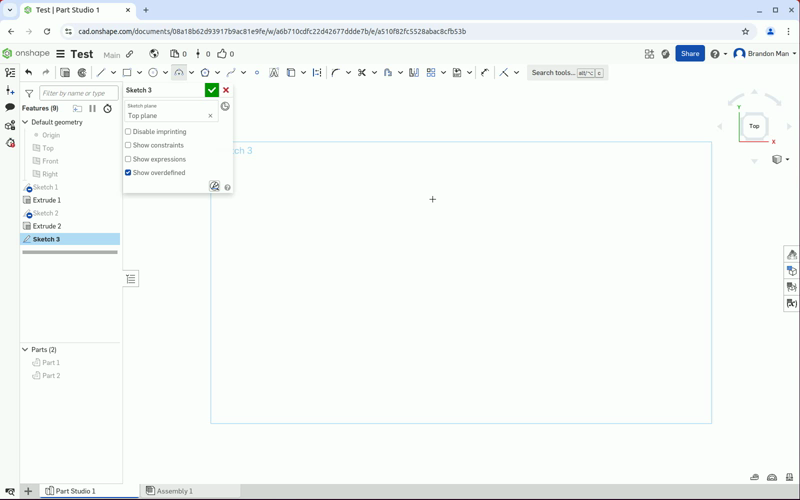
key_up(shift)
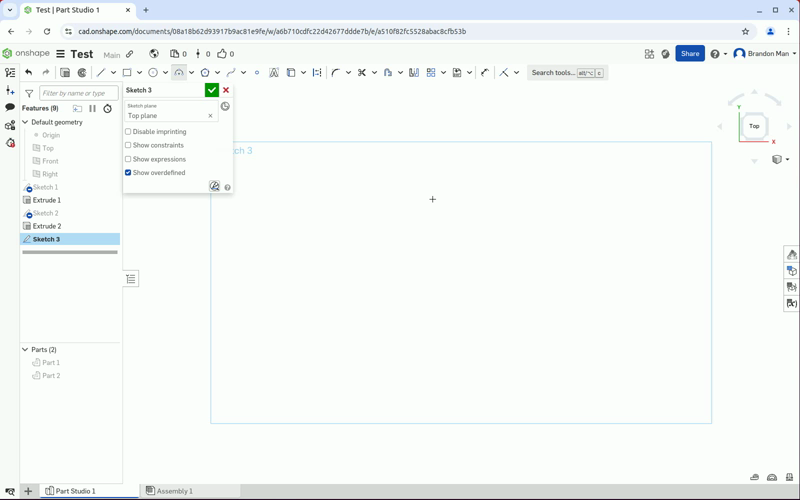
key_down(shift)
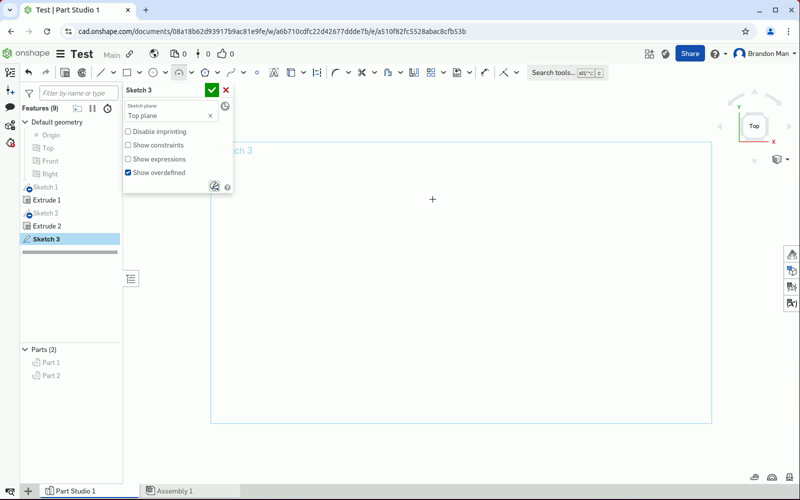
mouse_move(489, 198)
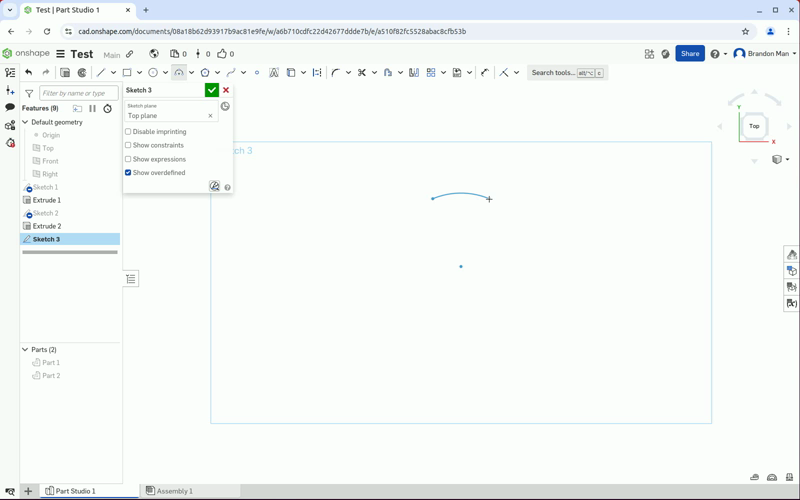
click(489, 198)
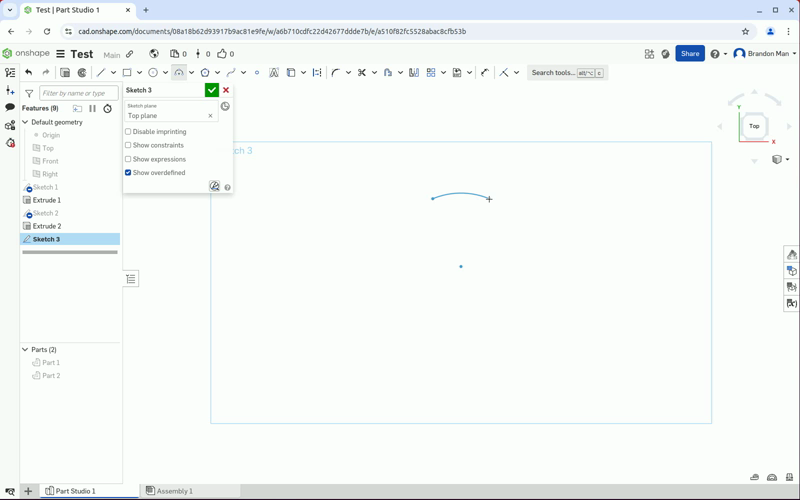
mouse_move(461, 227)
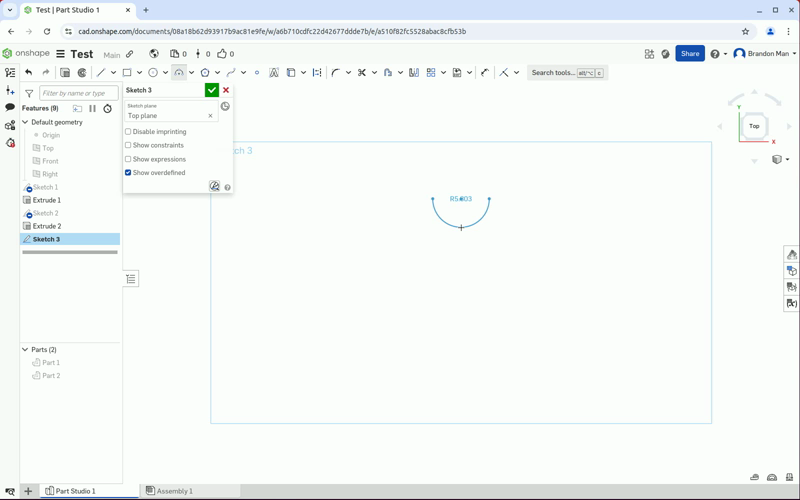
click(461, 227)
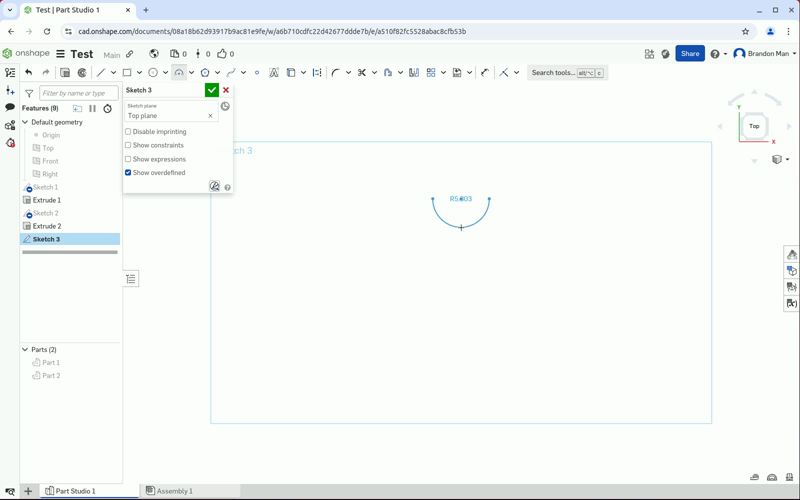
key_up(shift)
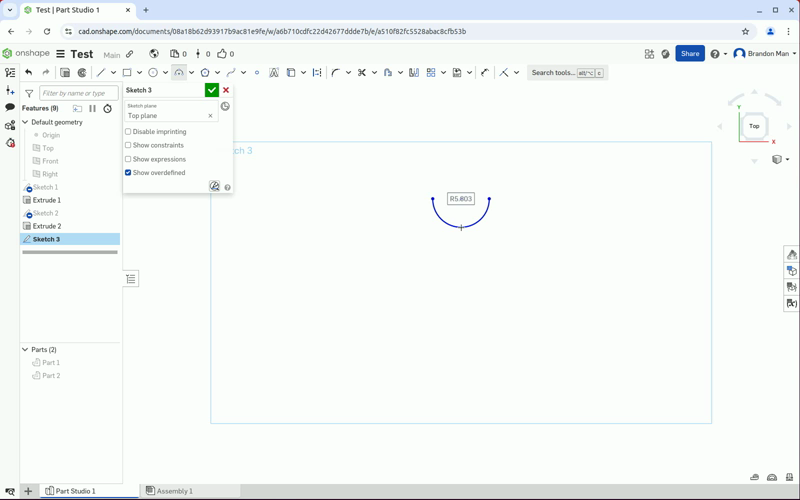
key(esc)
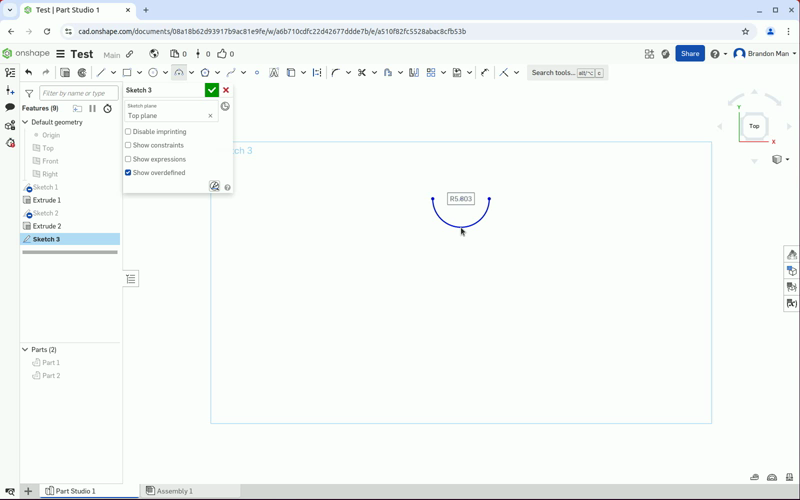
key(l)
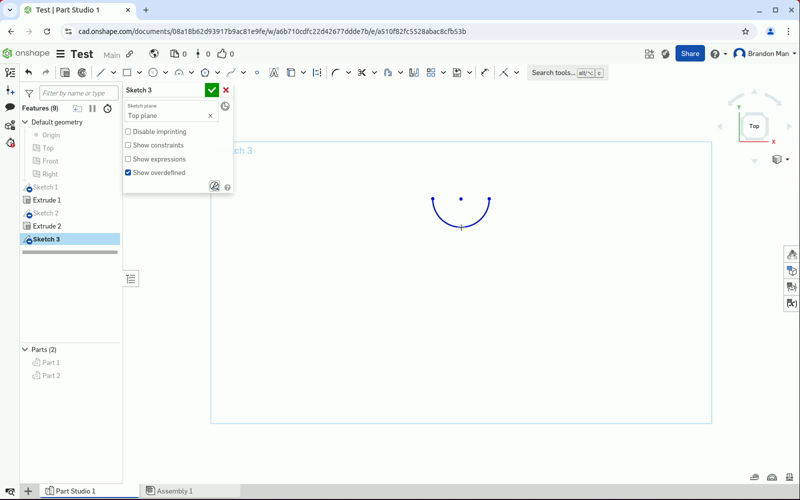
mouse_move(489, 198)
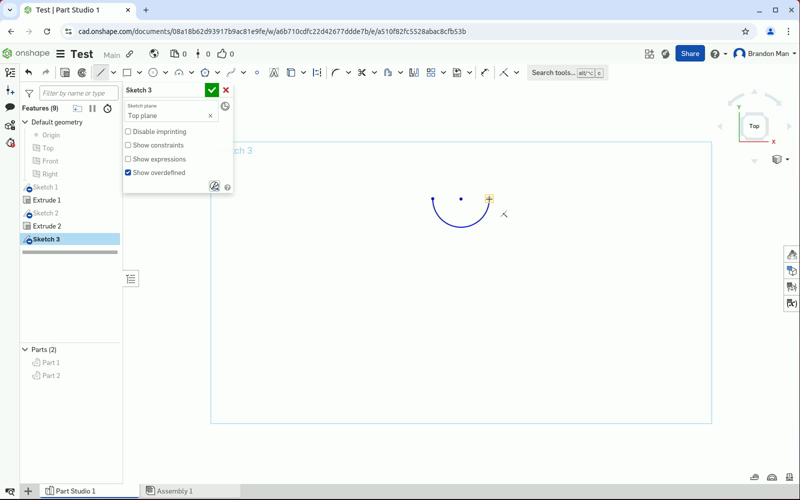
click(489, 198)
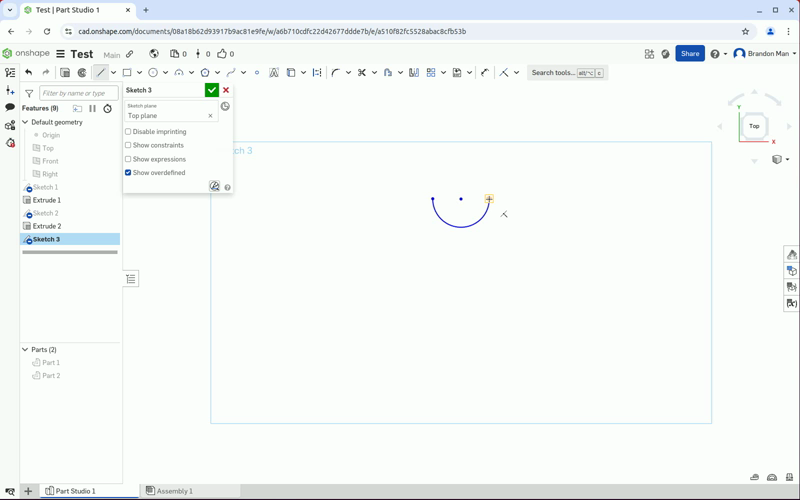
mouse_move(519, 198)
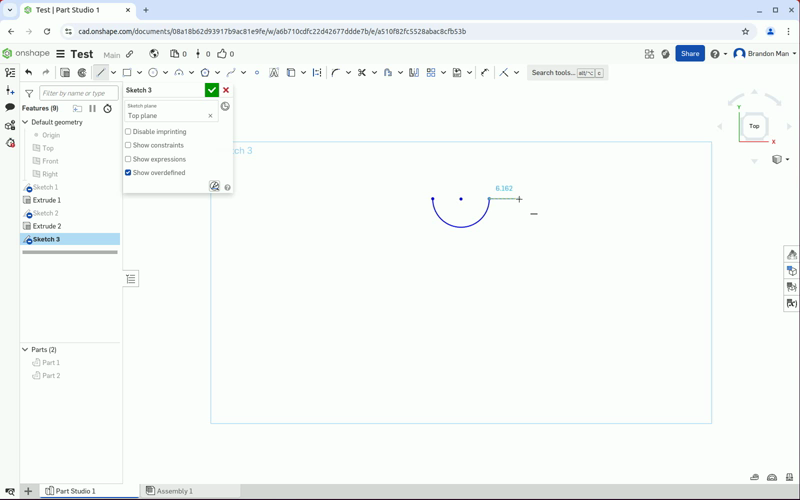
key_down(shift)
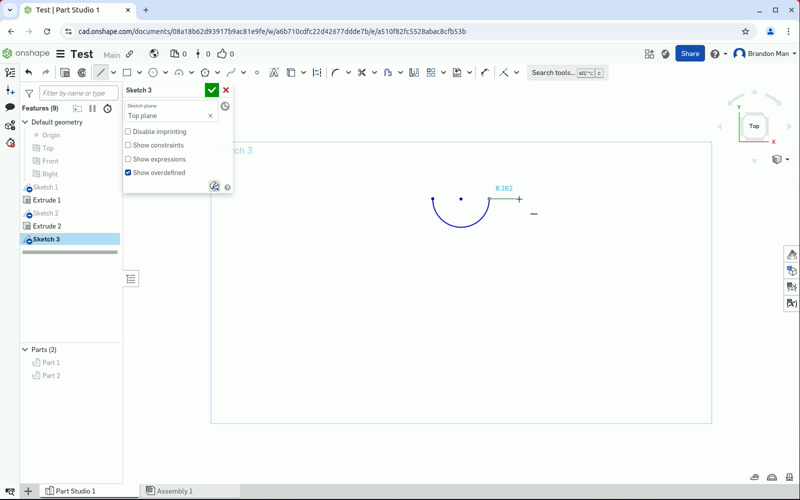
mouse_move(432, 198)
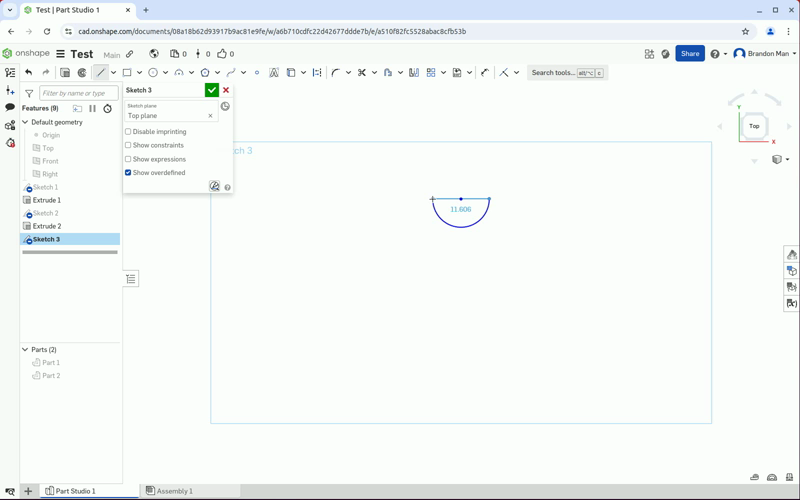
key_up(shift)
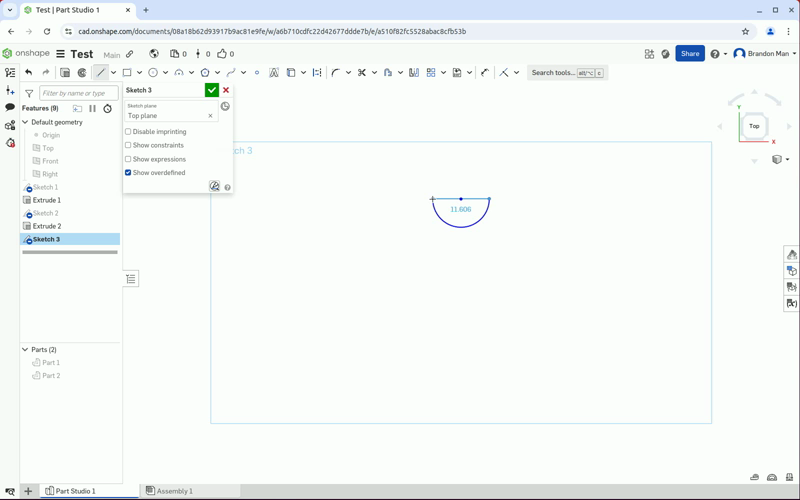
click(432, 198)
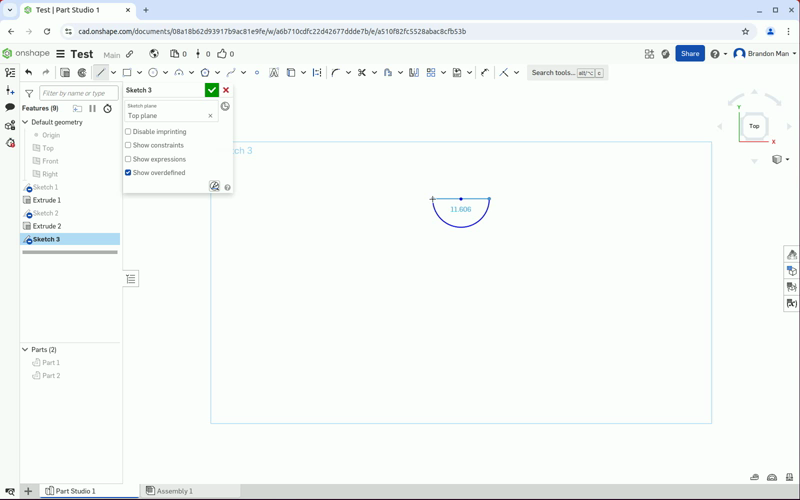
key(esc)
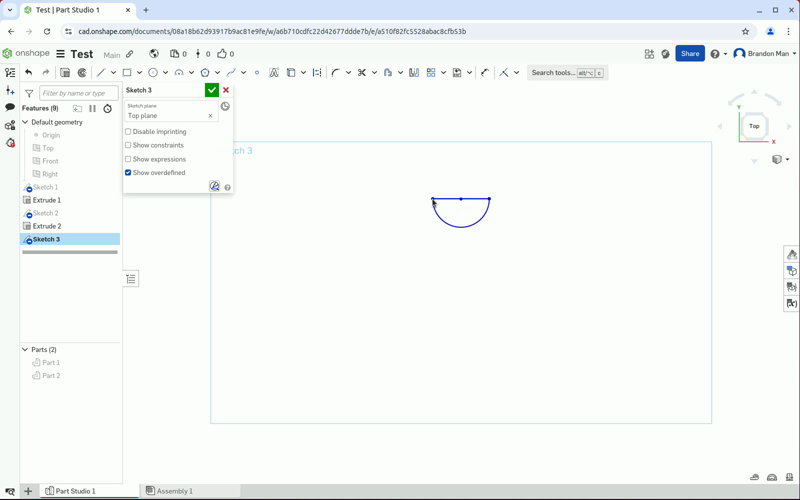
mouse_move(462, 208)
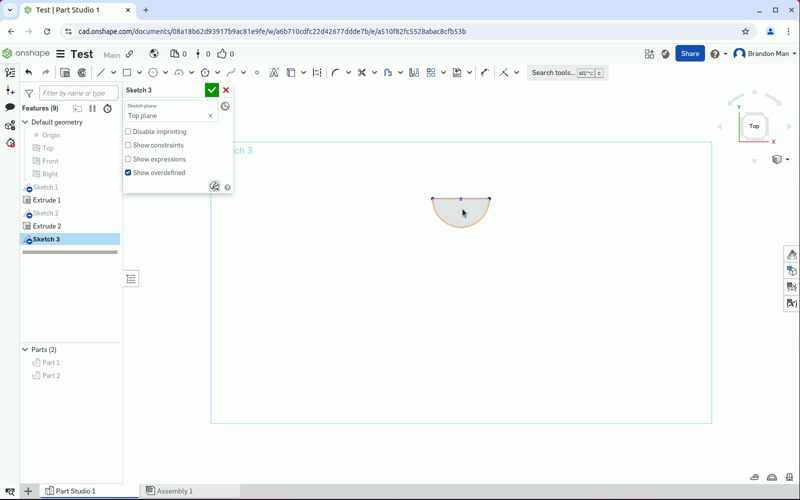
scroll(6)
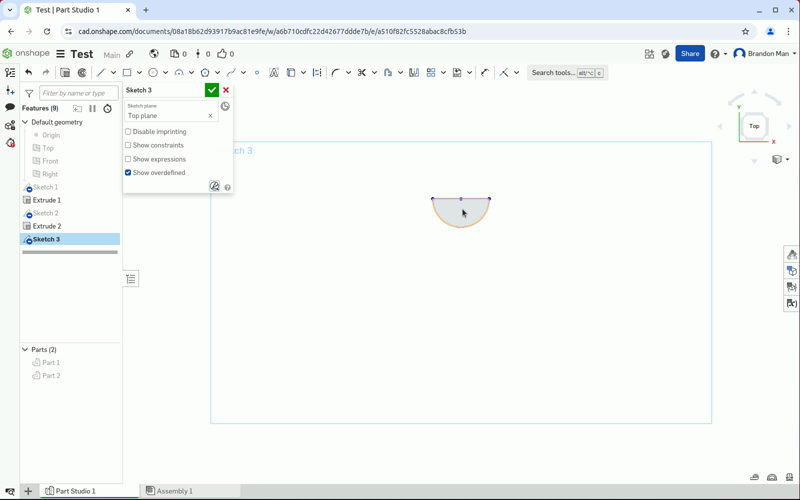
scroll(6)
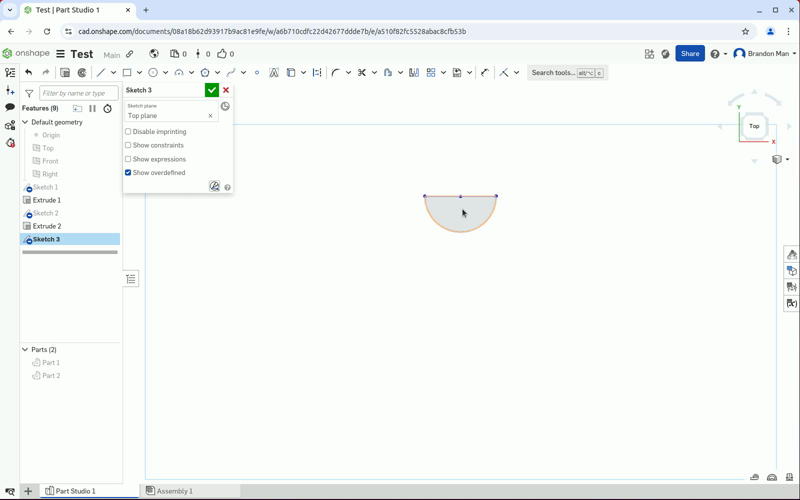
scroll(6)
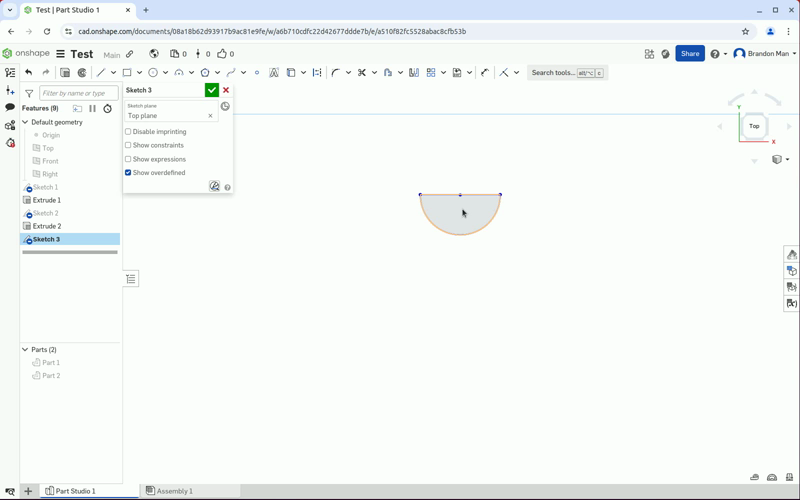
scroll(6)
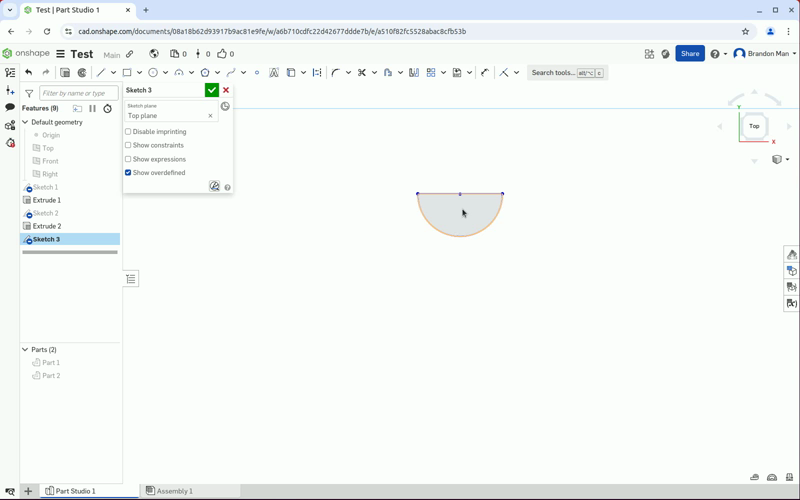
scroll(6)
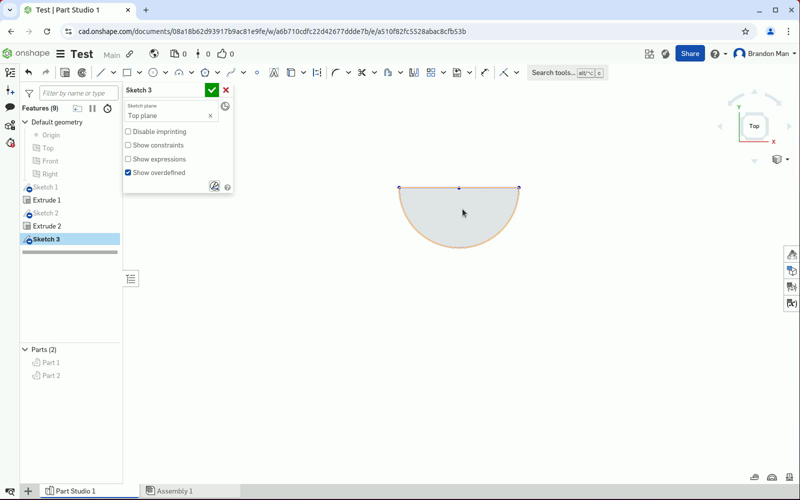
scroll(6)
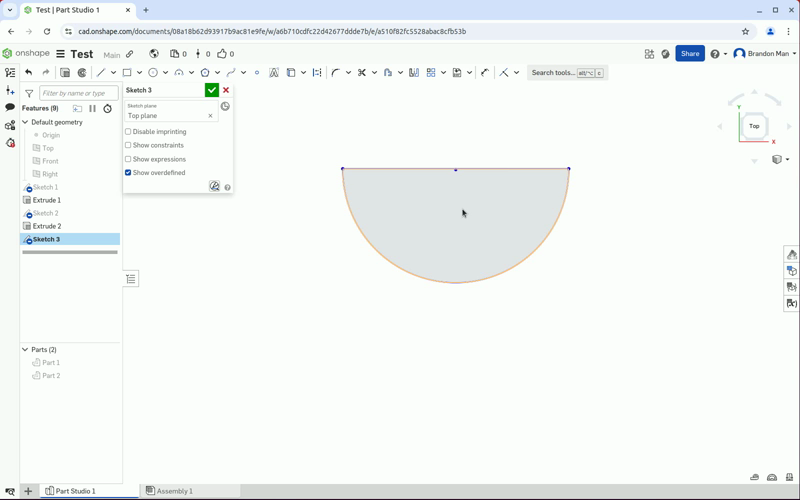
scroll(6)
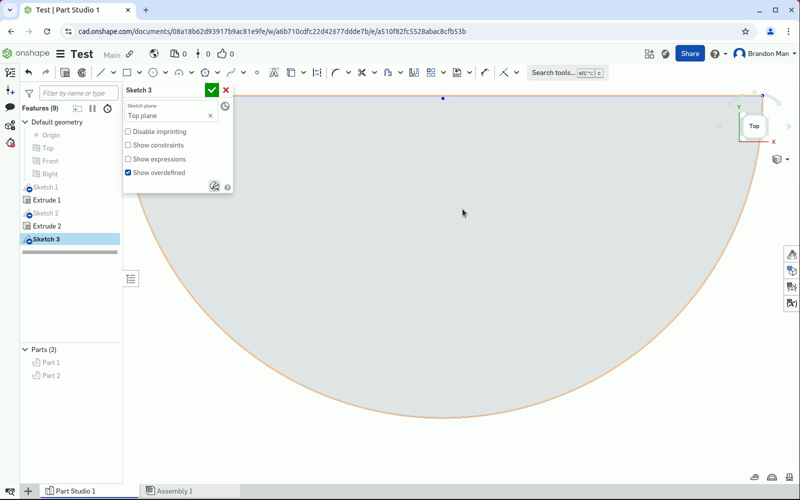
click(462, 208)
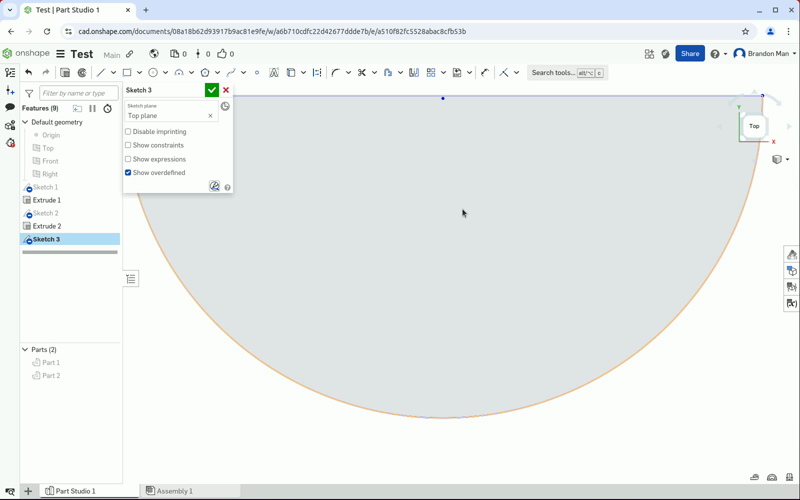
scroll(-6)
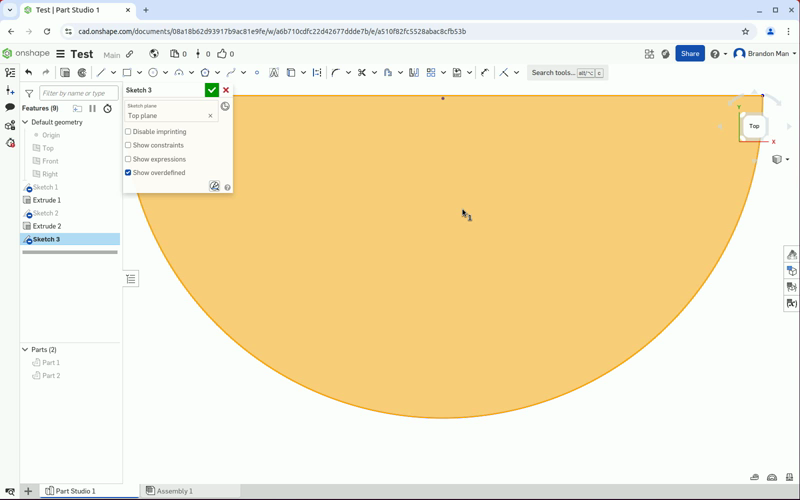
scroll(-6)
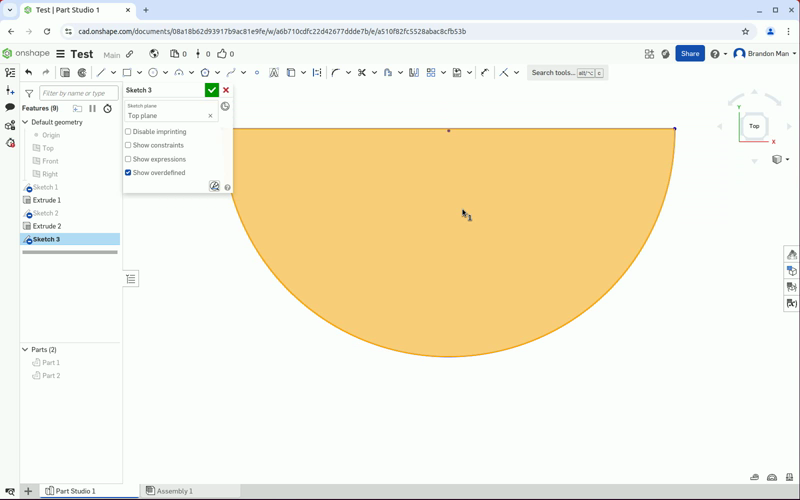
scroll(-6)
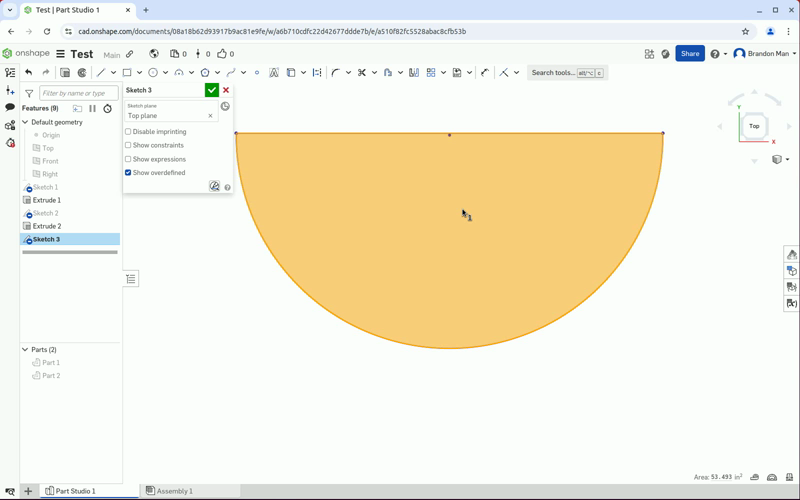
scroll(-6)
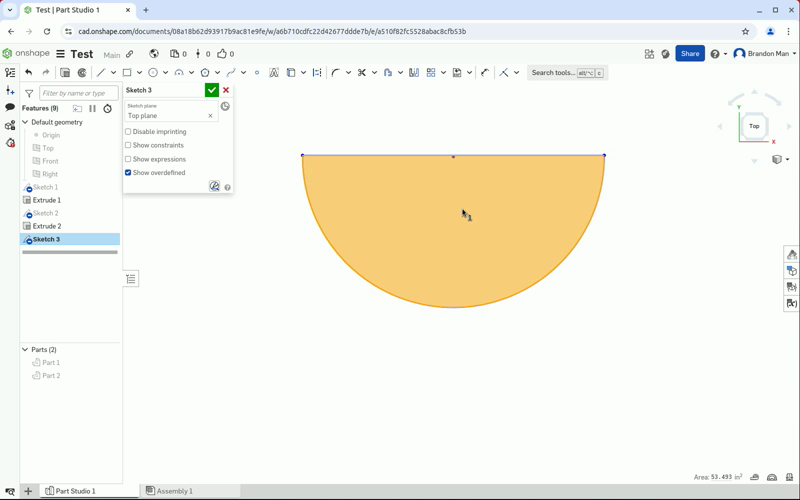
scroll(-6)
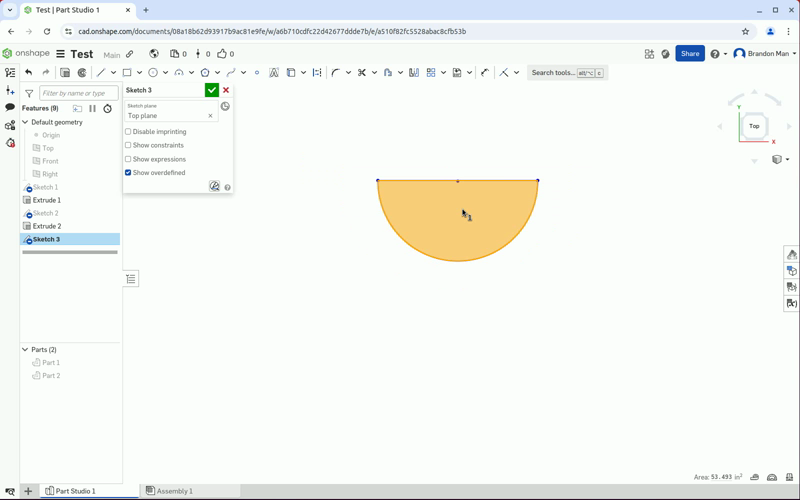
scroll(-6)
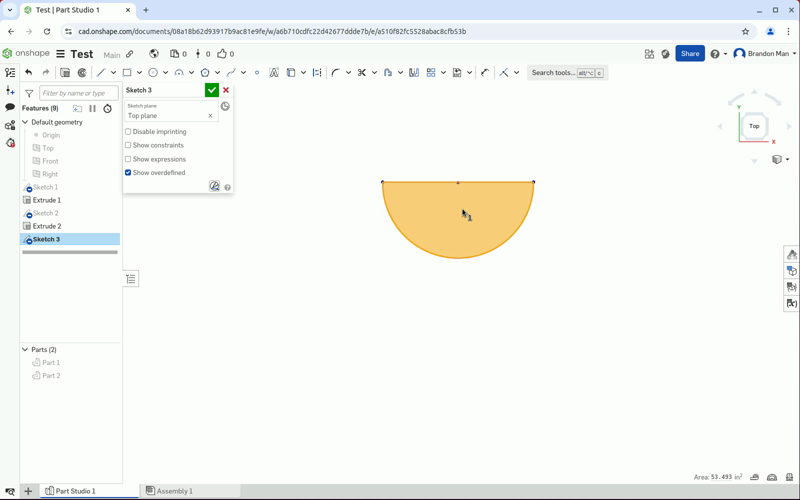
scroll(-6)
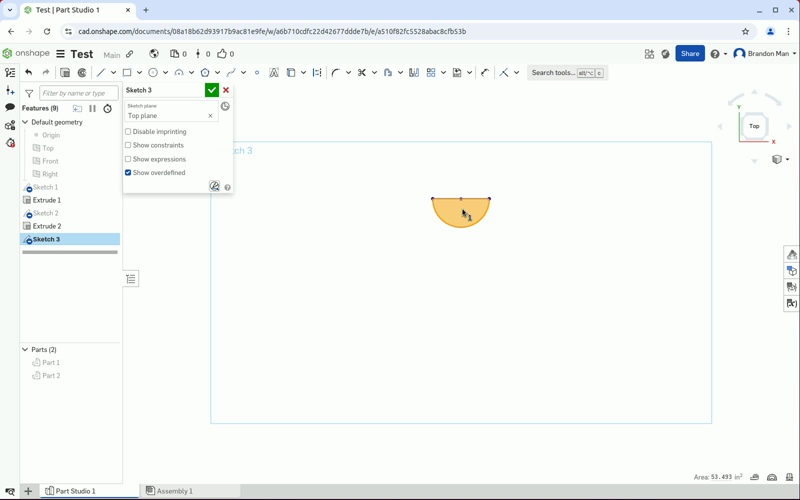
mouse_move(73, 352)
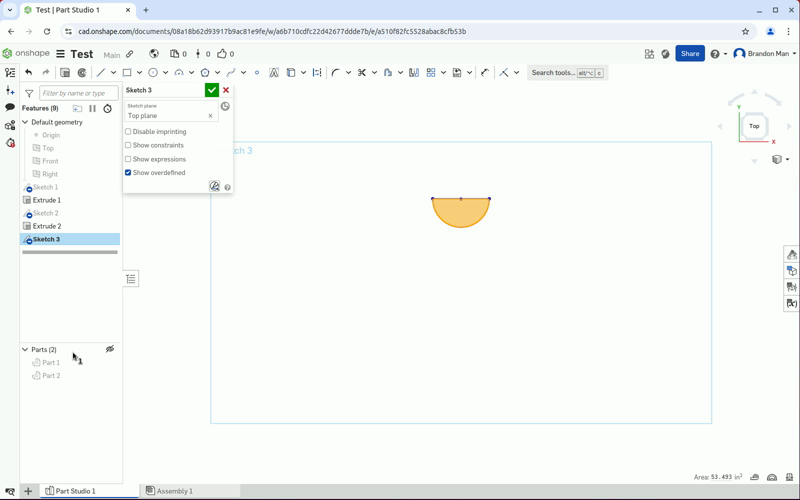
key(shift+y)
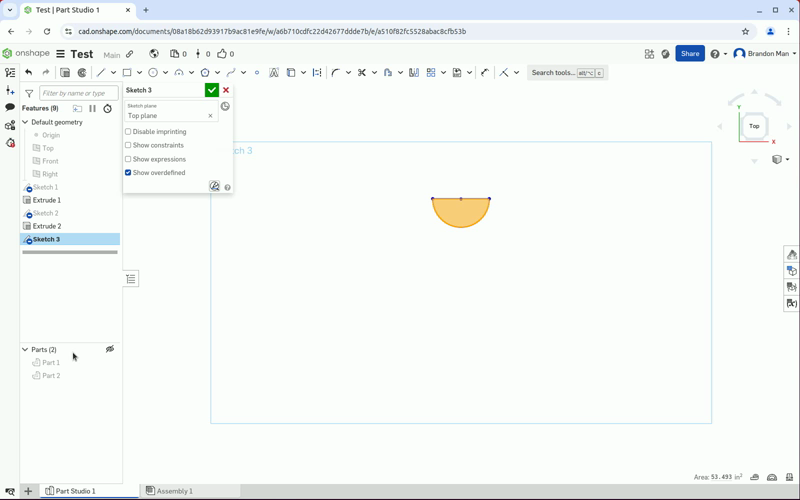
key(shift+e)
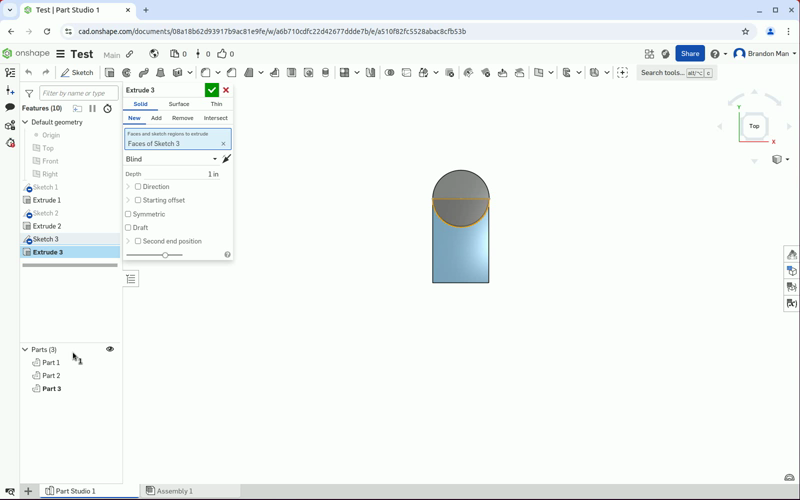
mouse_move(143, 106)
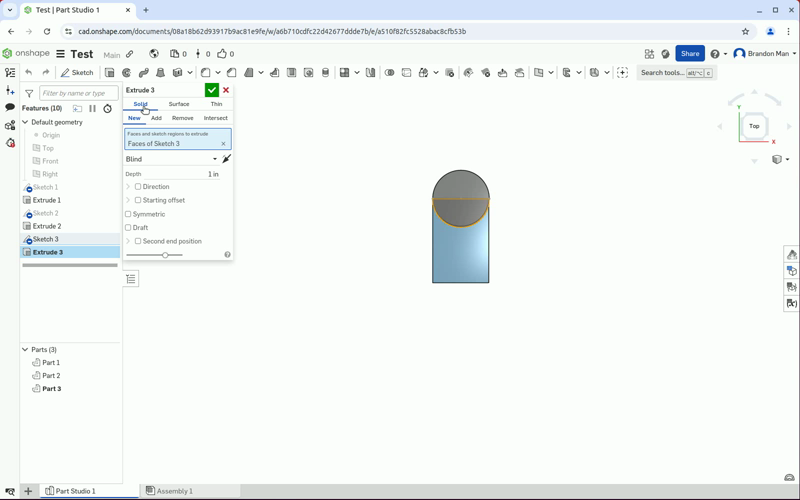
click(143, 106)
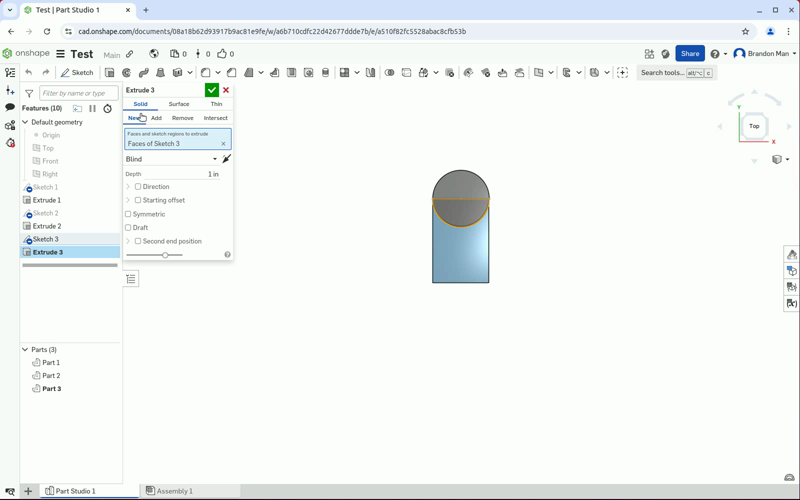
mouse_move(137, 120)
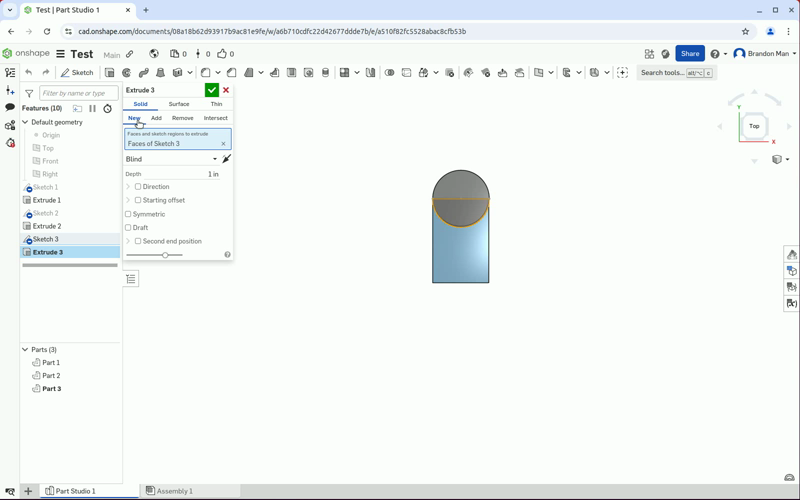
click(137, 120)
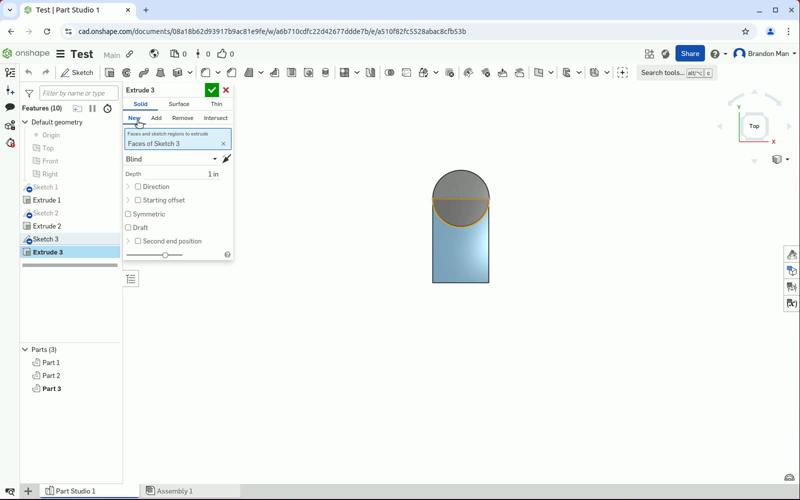
key(tab, 4)
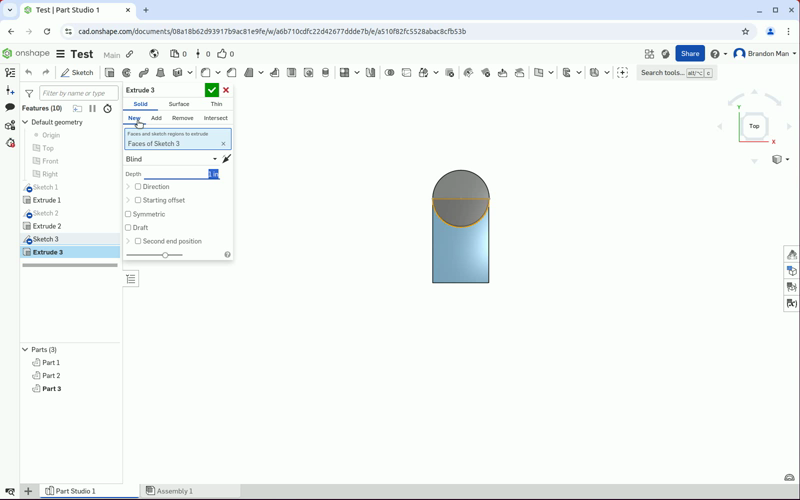
text(5.777)
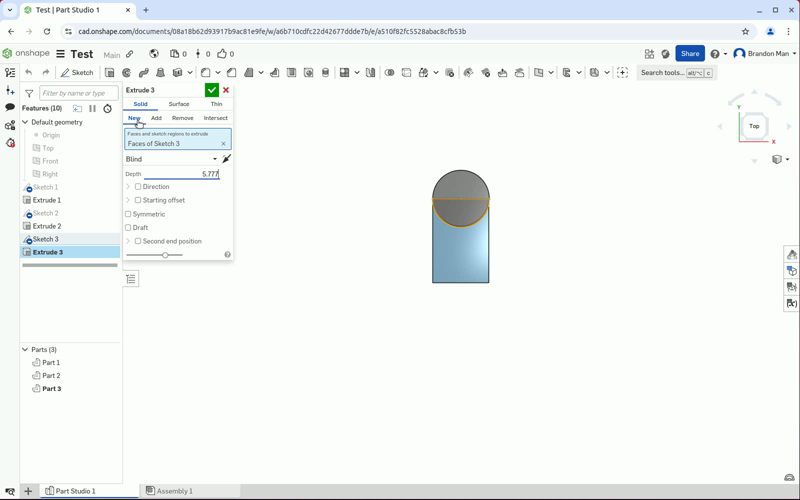
key(enter)
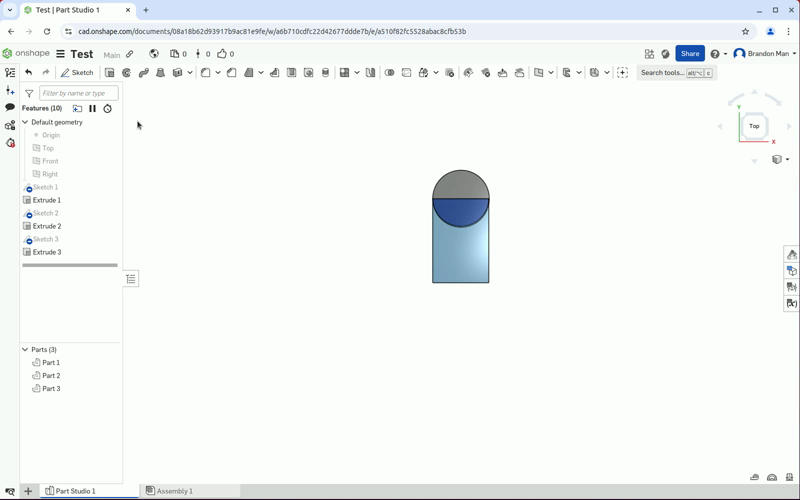
key(shift+h)
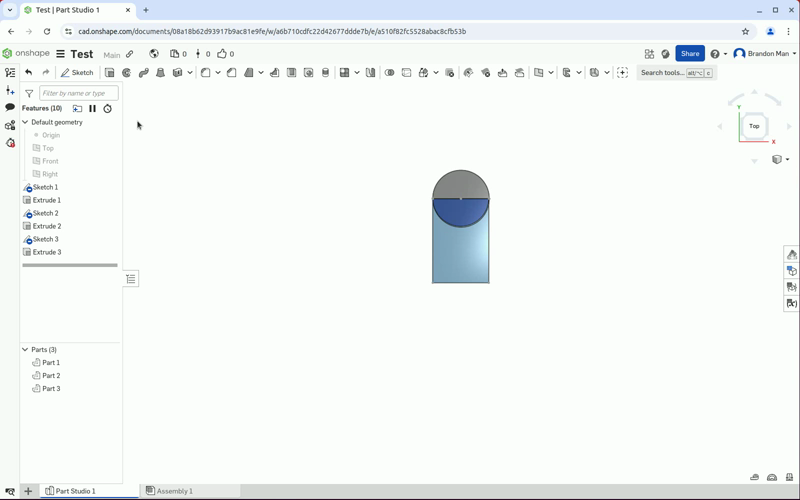
key(shift+h)
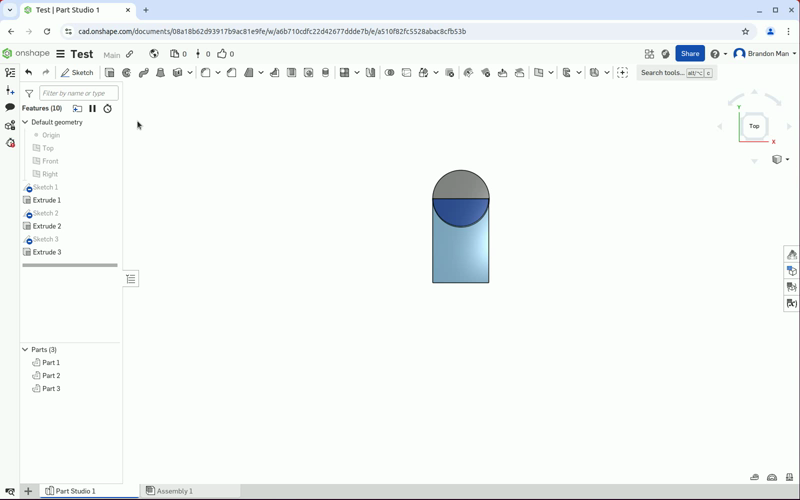
mouse_move(73, 189)
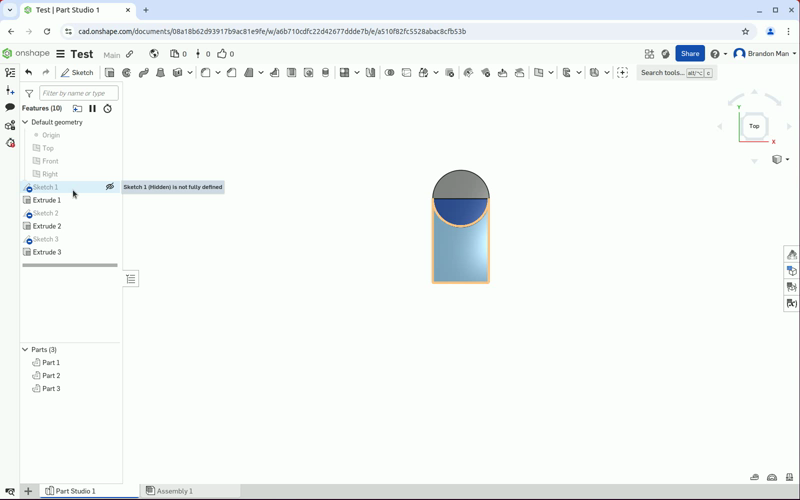
click(73, 189)
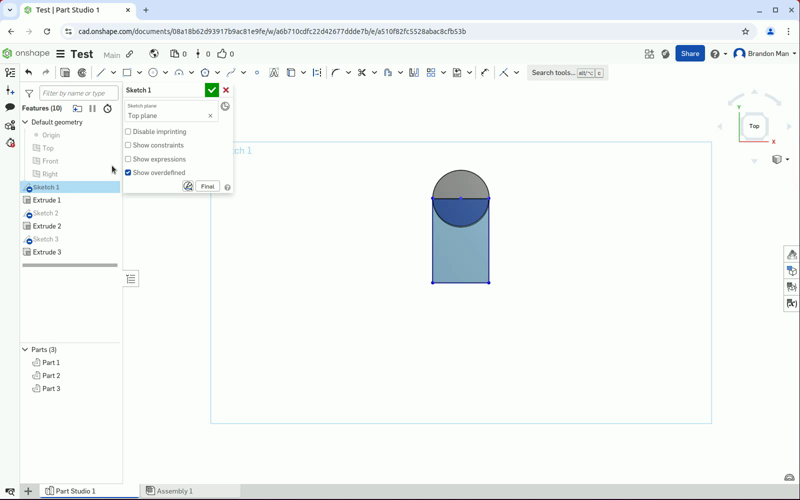
mouse_move(229, 92)
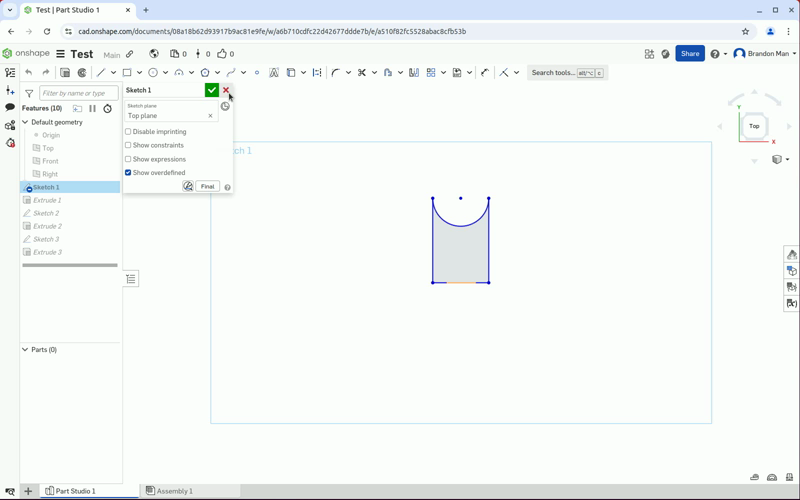
click(229, 92)
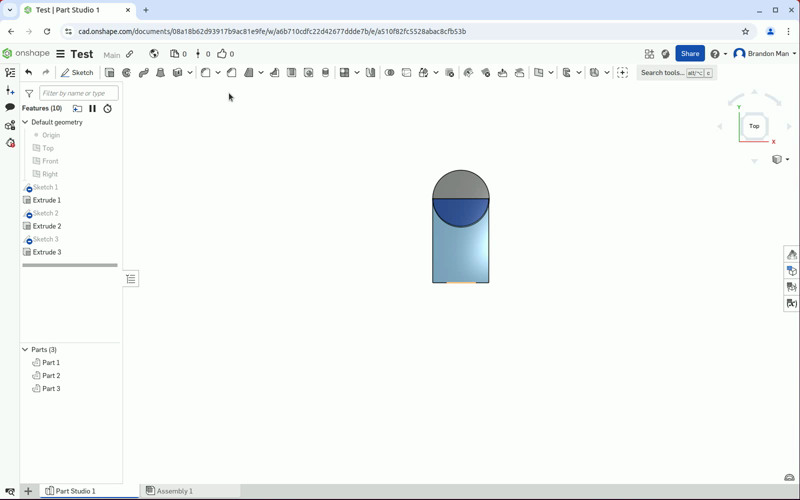
mouse_move(541, 75)
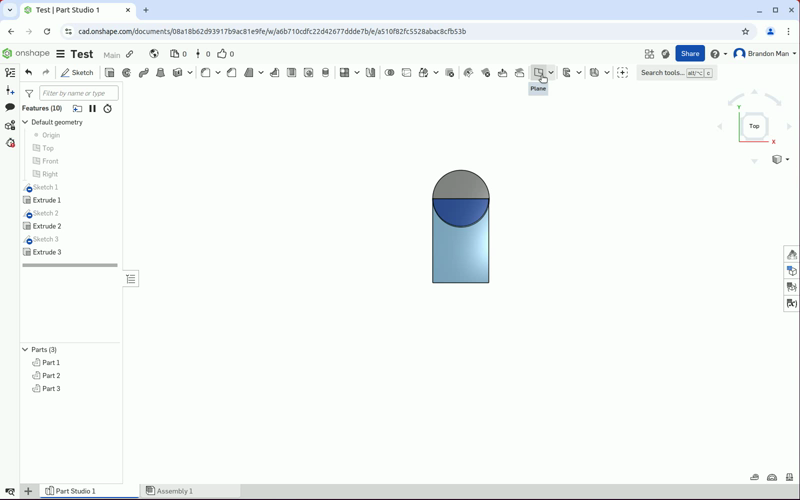
click(541, 75)
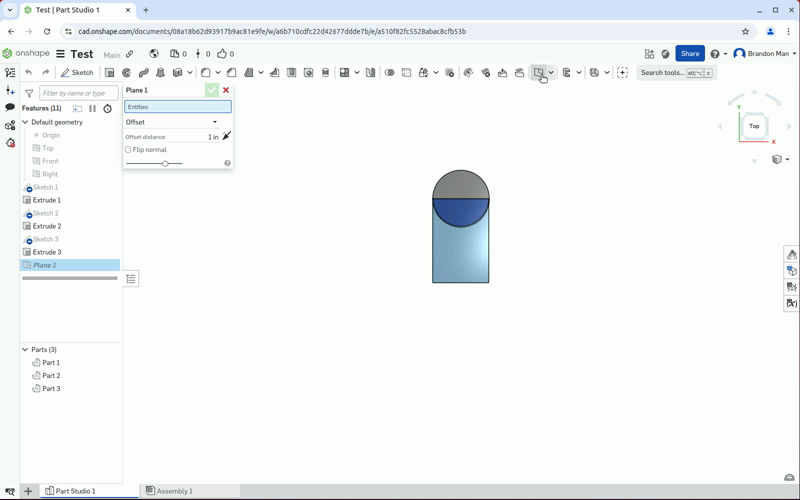
mouse_move(73, 150)
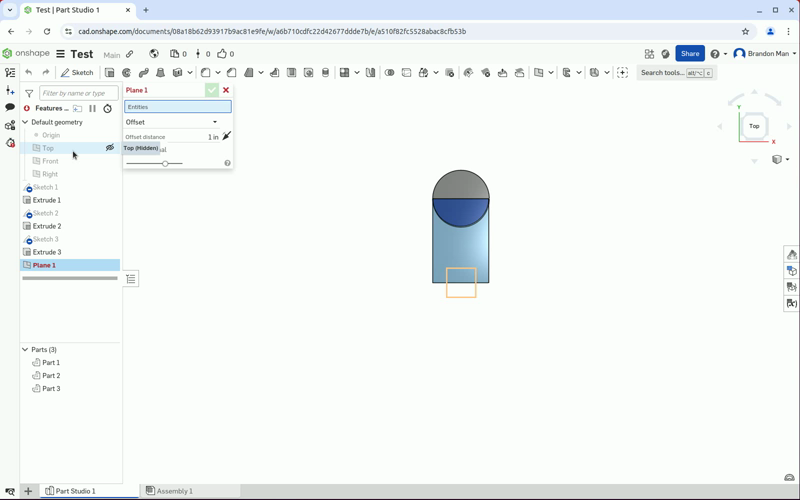
click(73, 150)
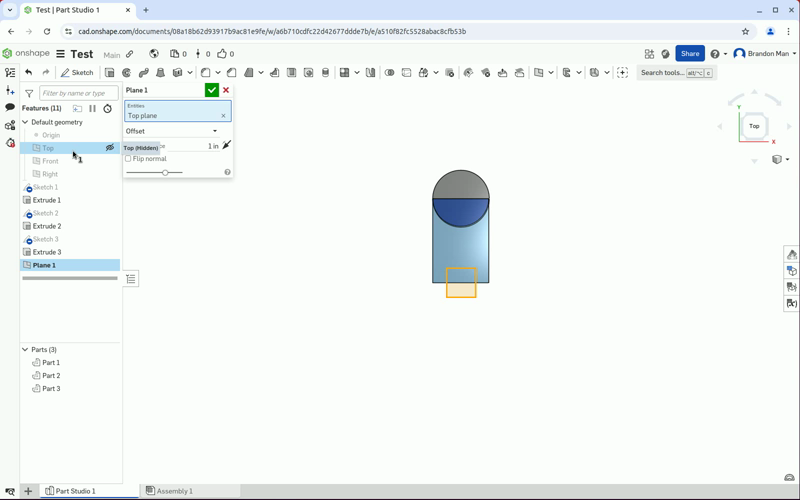
key(tab, 2)
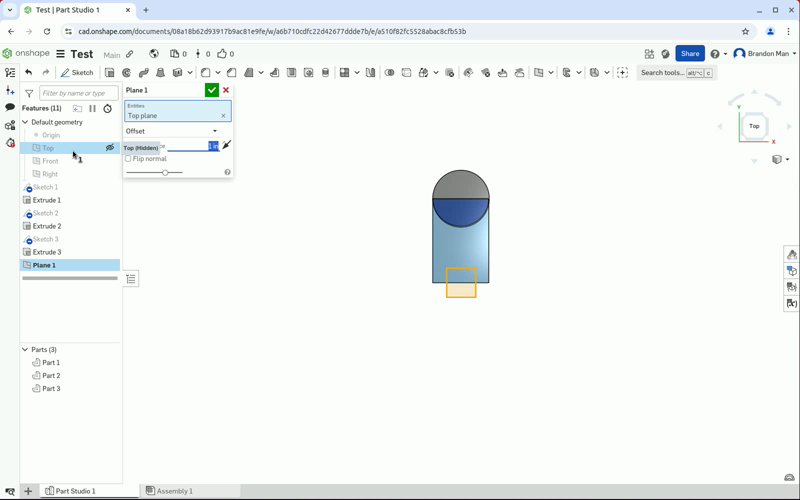
text(5.792)
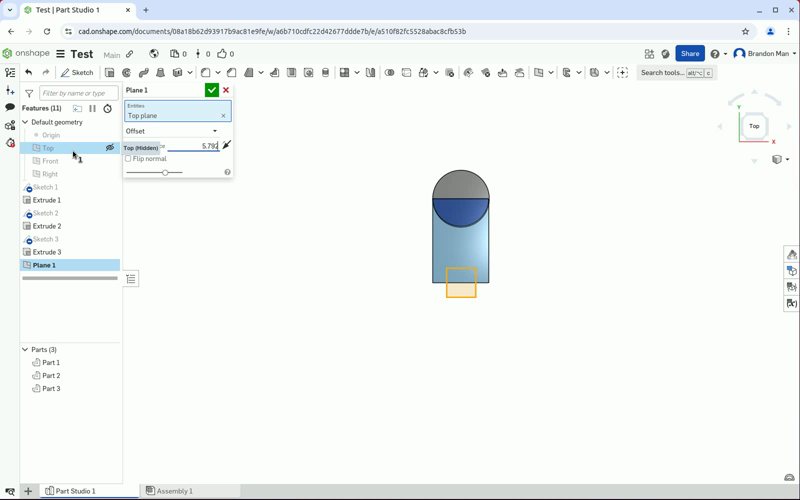
key(enter, 2)
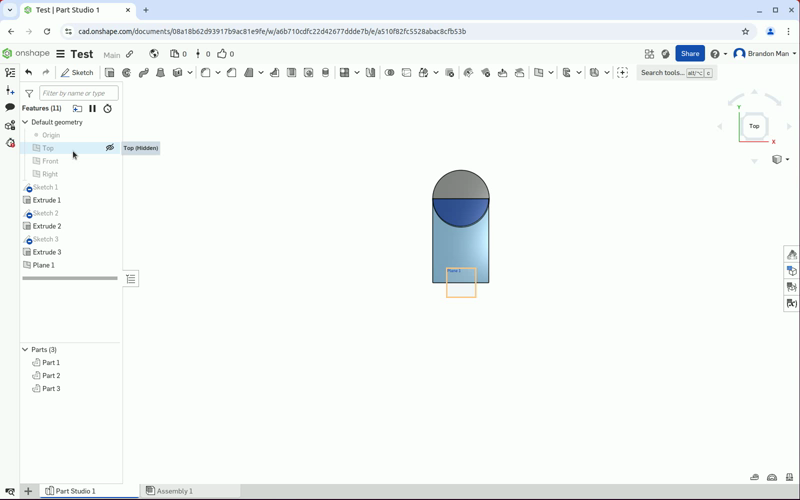
key(shift+s)
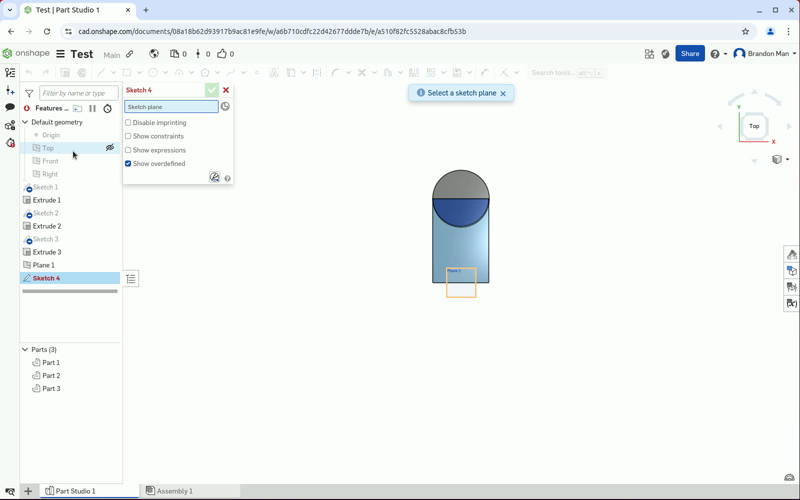
mouse_move(73, 267)
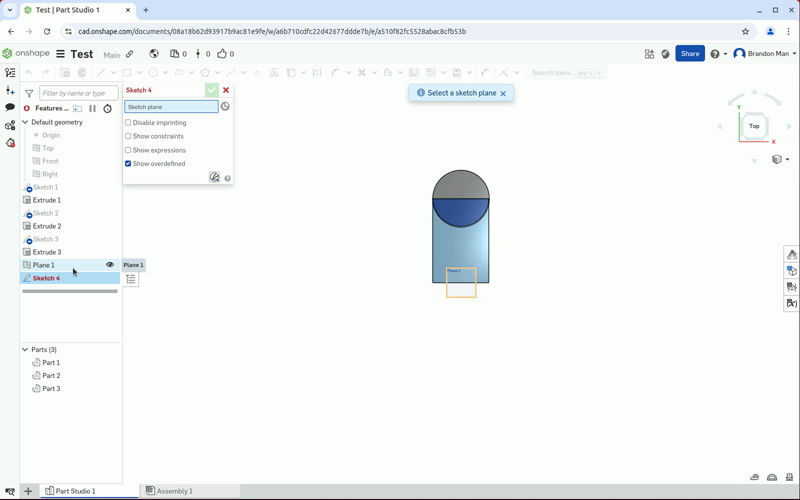
click(73, 267)
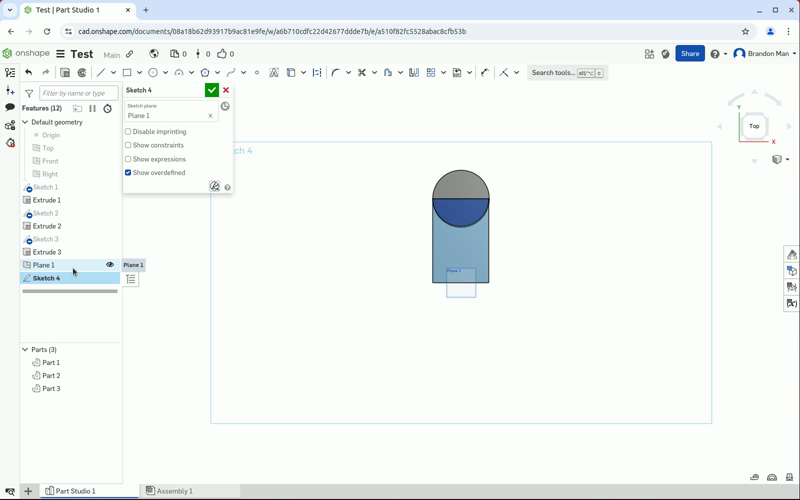
mouse_move(73, 352)
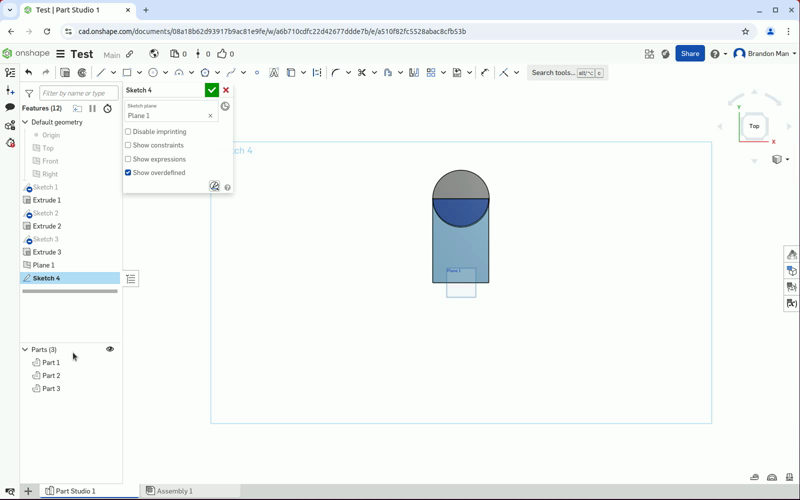
key(y)
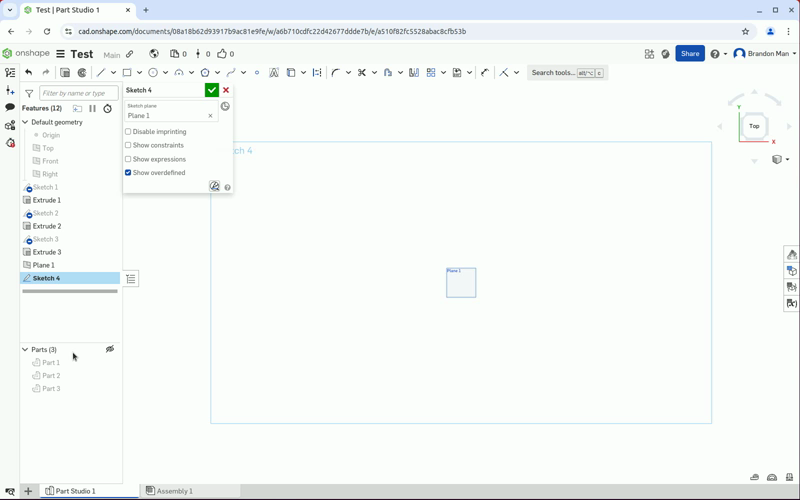
key(c)
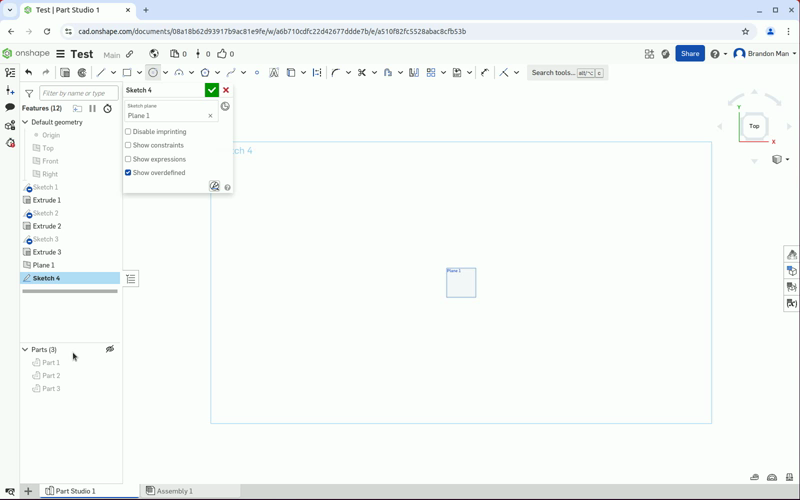
key_down(shift)
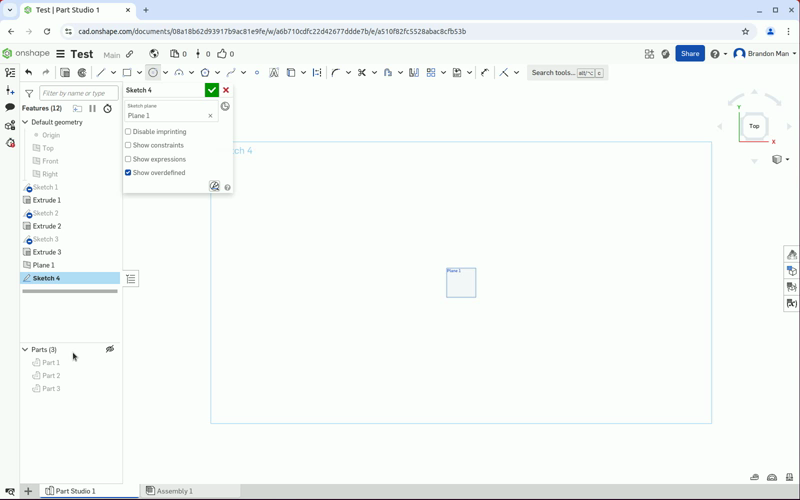
mouse_move(461, 198)
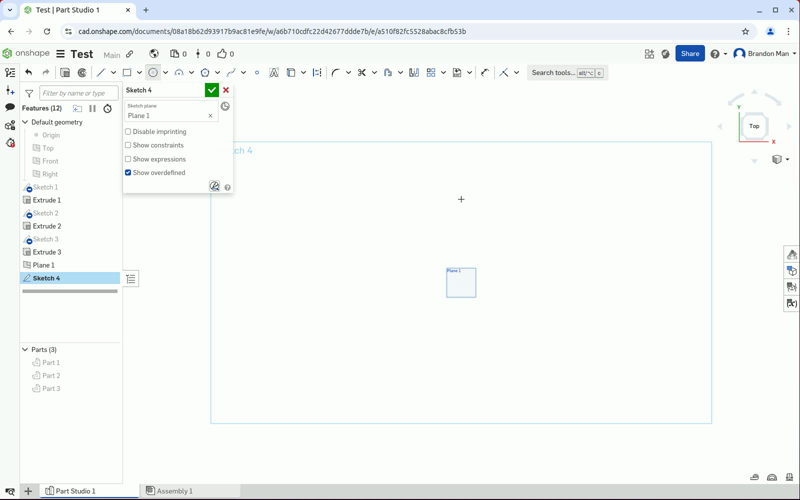
click(461, 198)
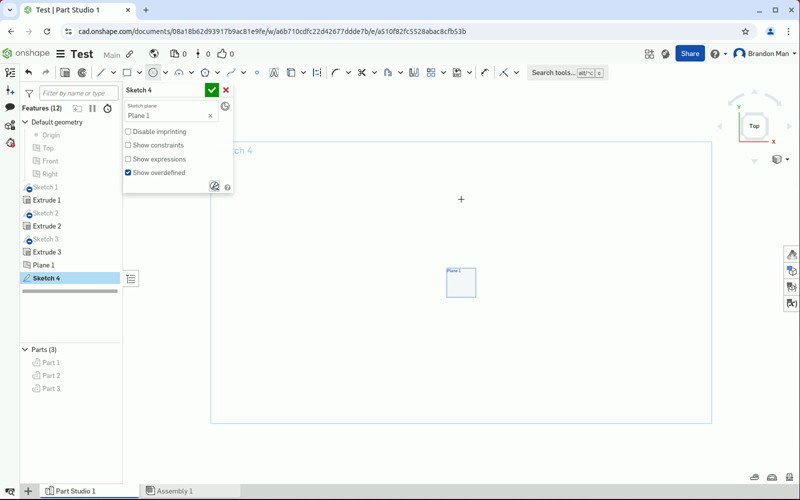
key_up(shift)
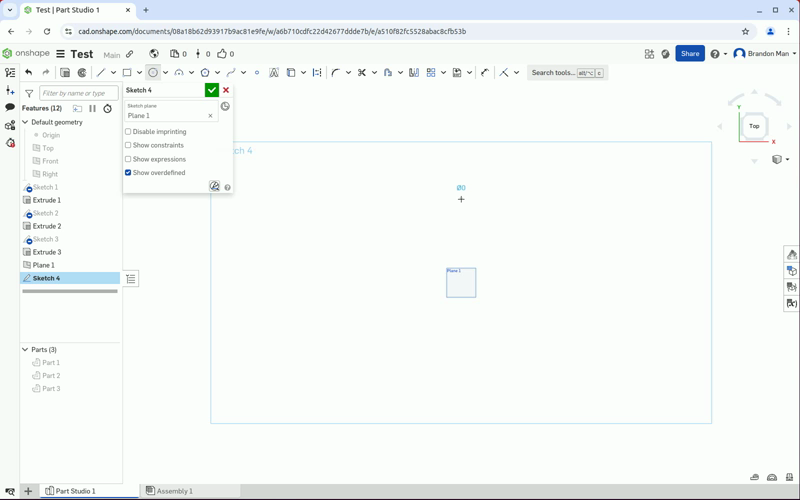
mouse_move(476, 198)
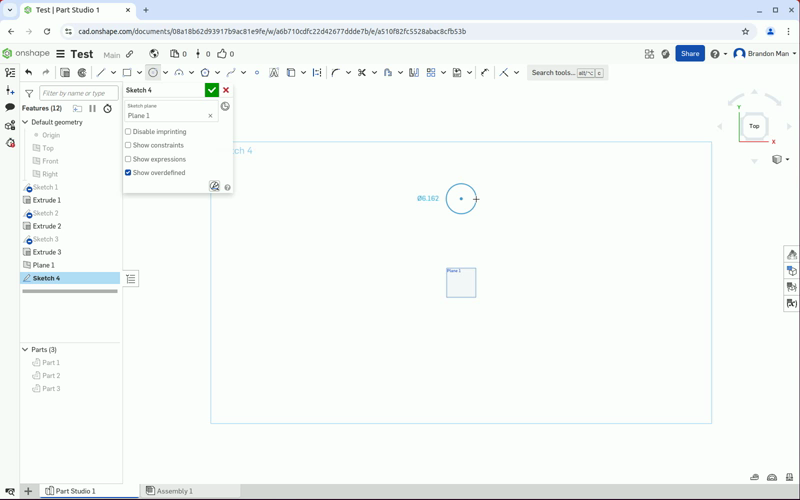
click(476, 198)
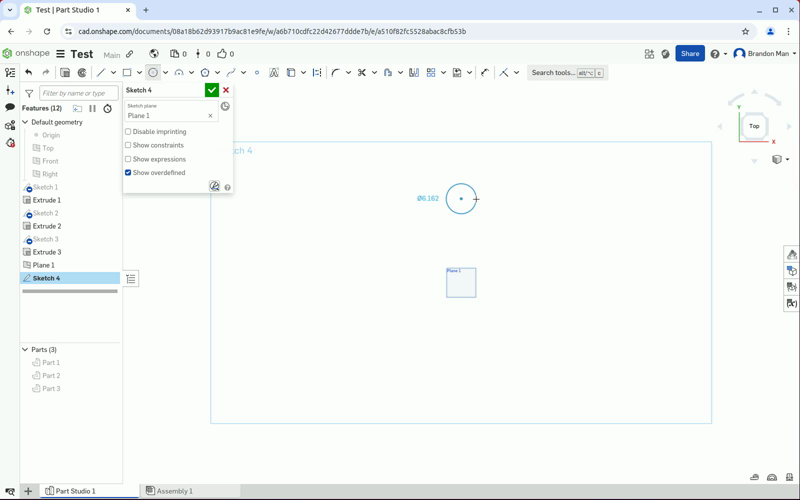
key(esc)
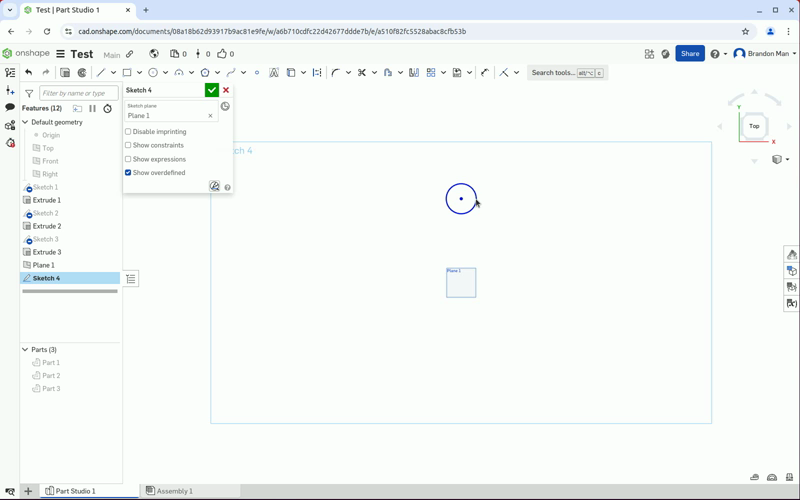
mouse_move(455, 208)
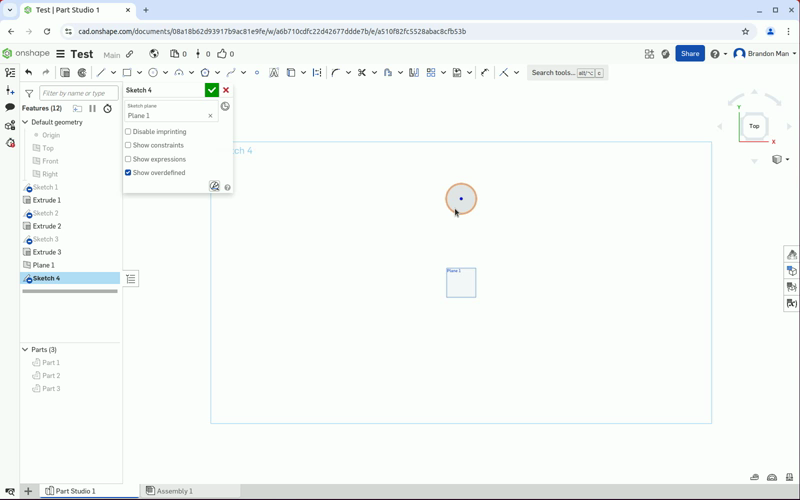
scroll(6)
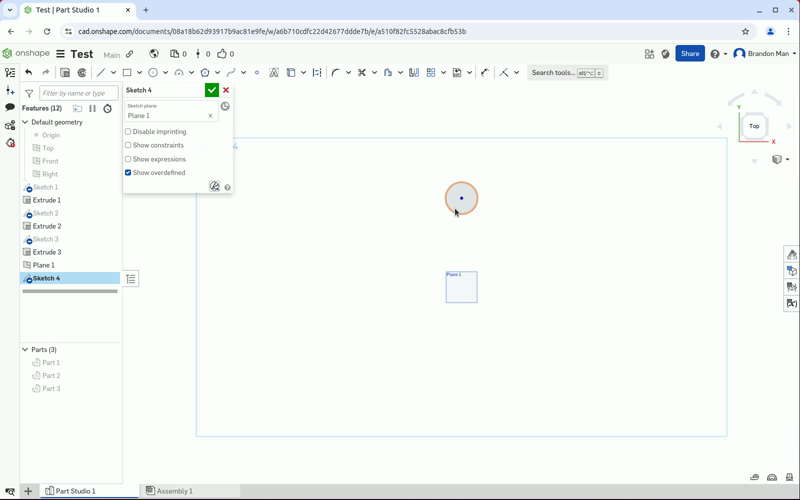
scroll(6)
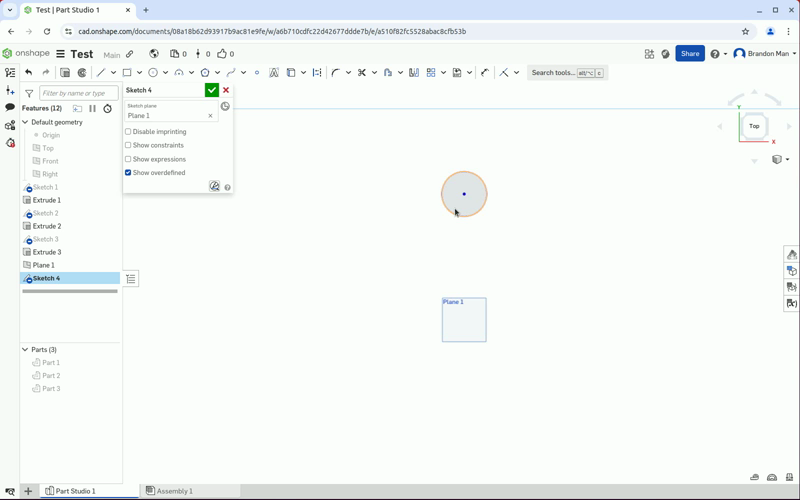
scroll(6)
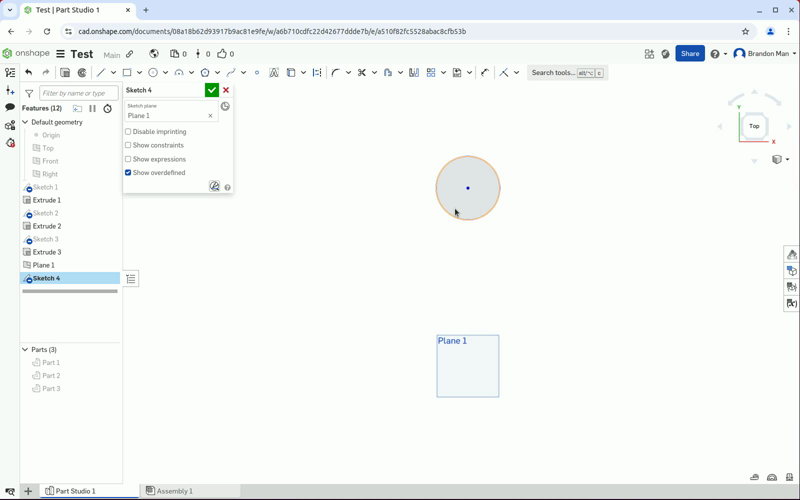
scroll(6)
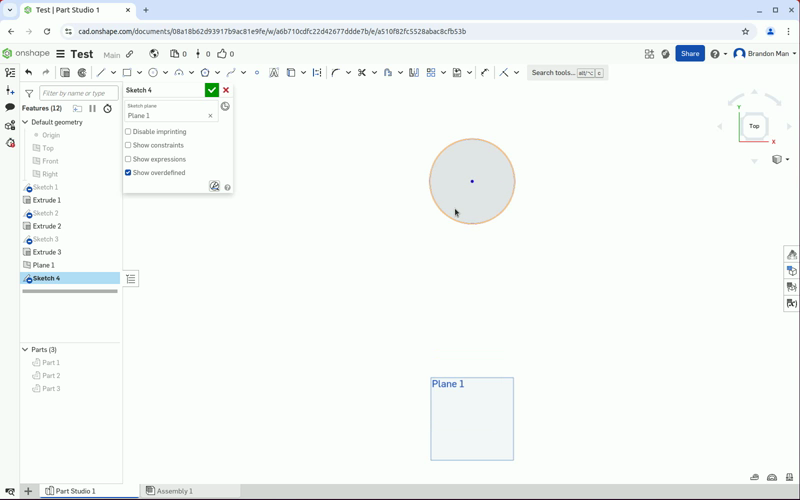
scroll(6)
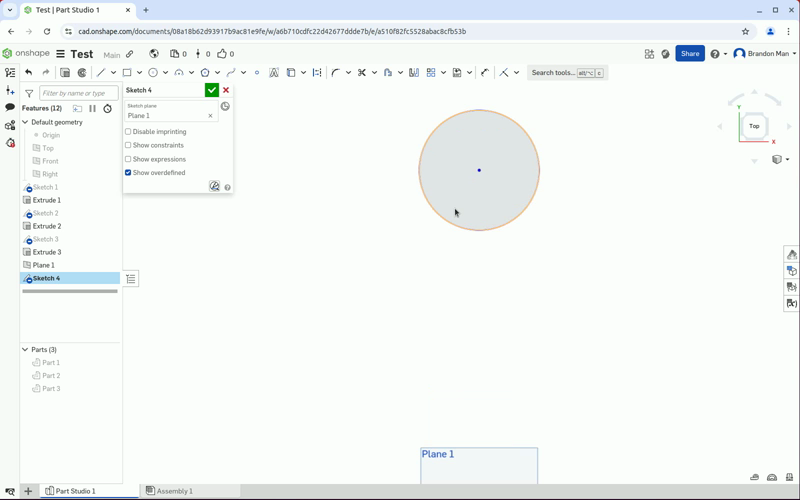
scroll(6)
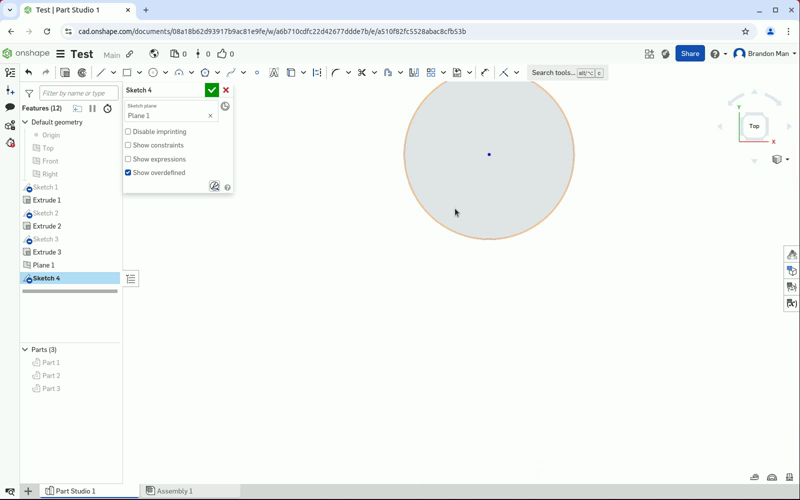
scroll(6)
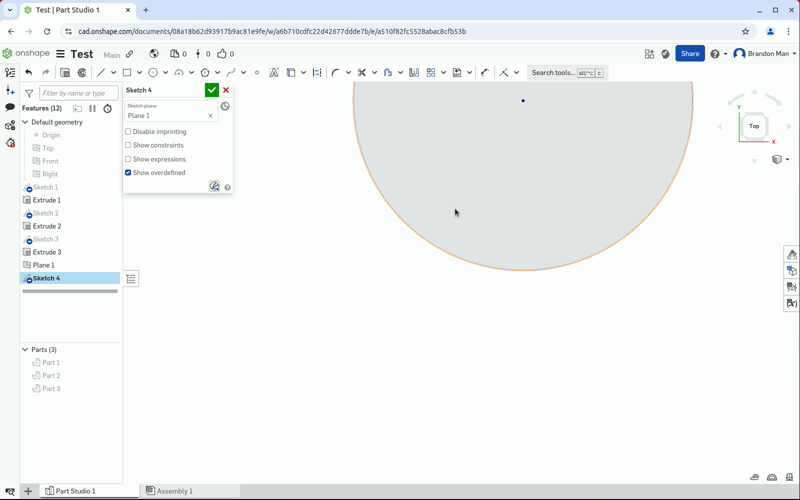
click(455, 208)
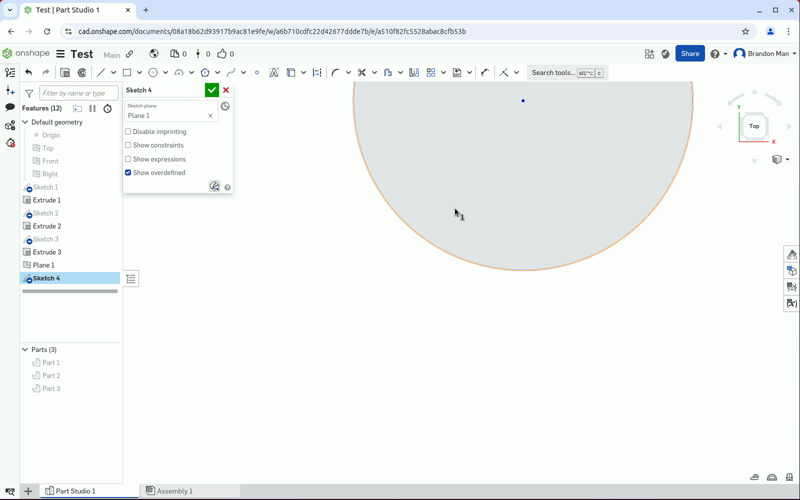
scroll(-6)
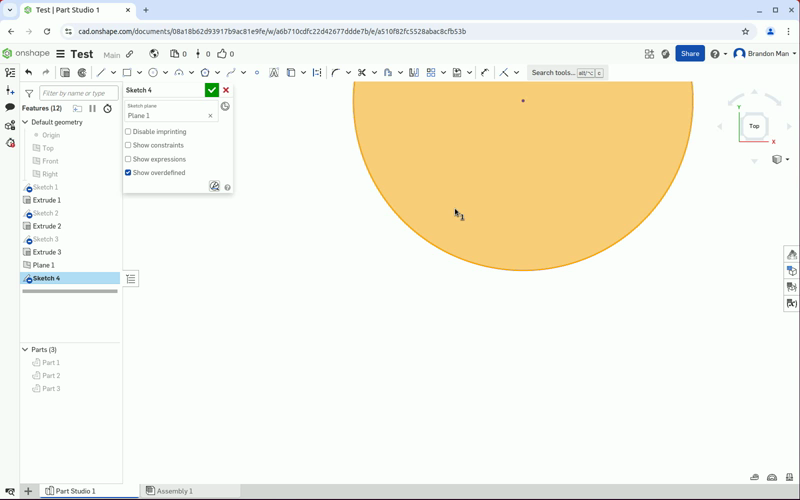
scroll(-6)
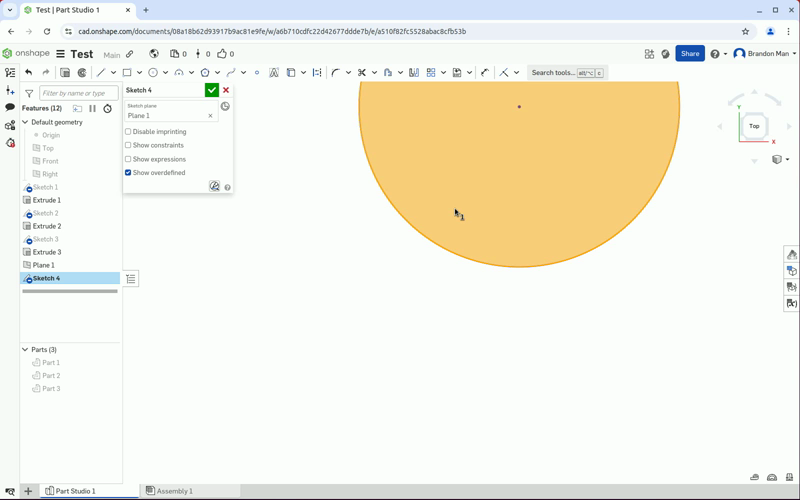
scroll(-6)
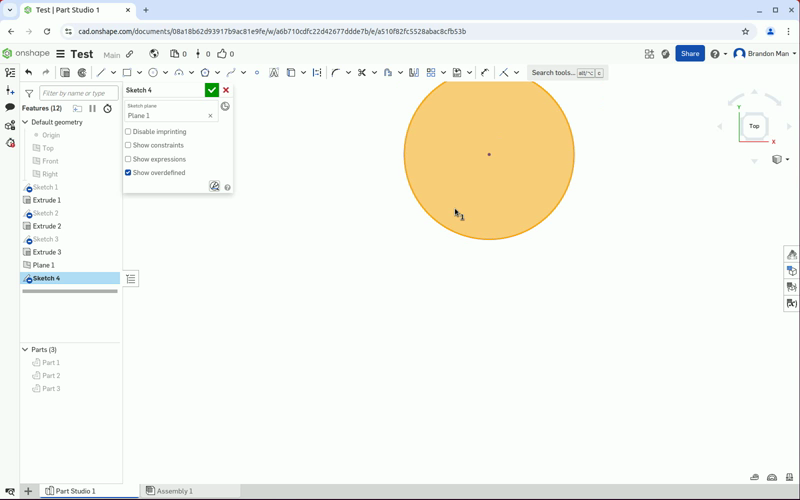
scroll(-6)
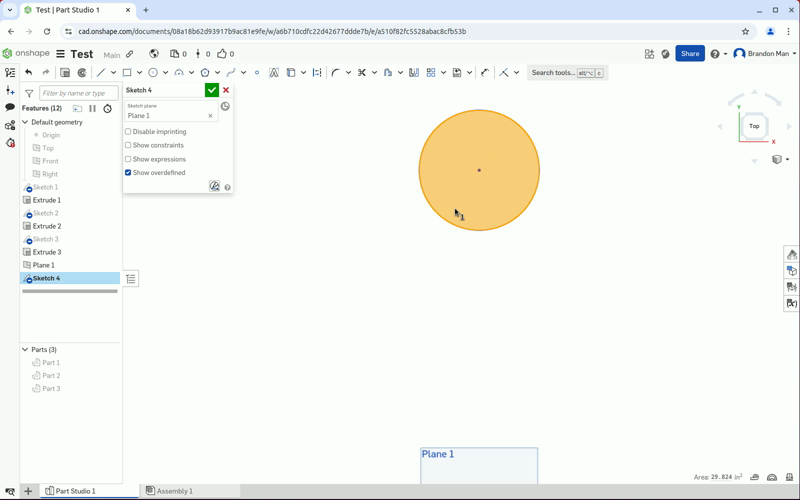
scroll(-6)
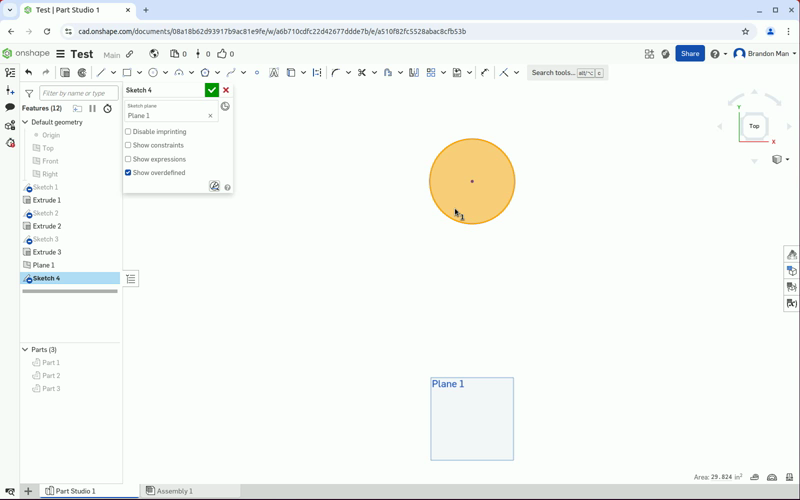
scroll(-6)
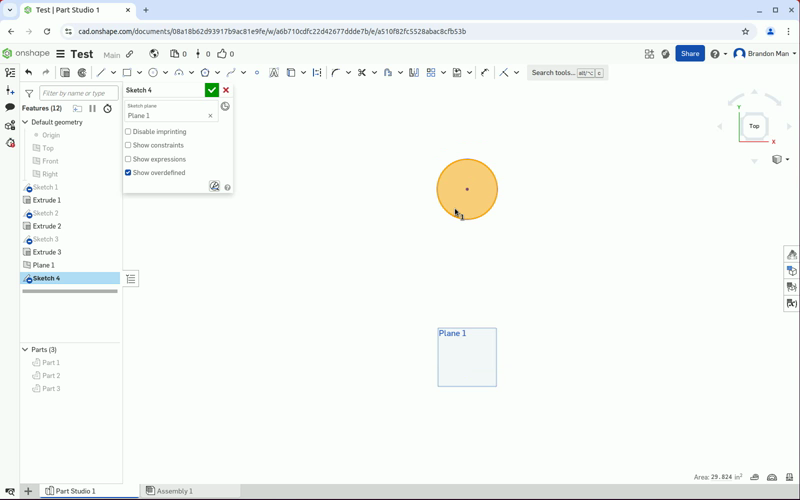
scroll(-6)
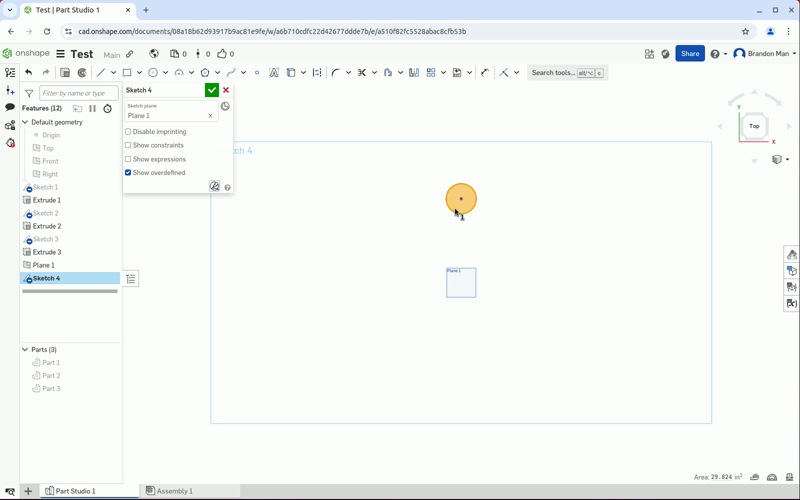
mouse_move(73, 352)
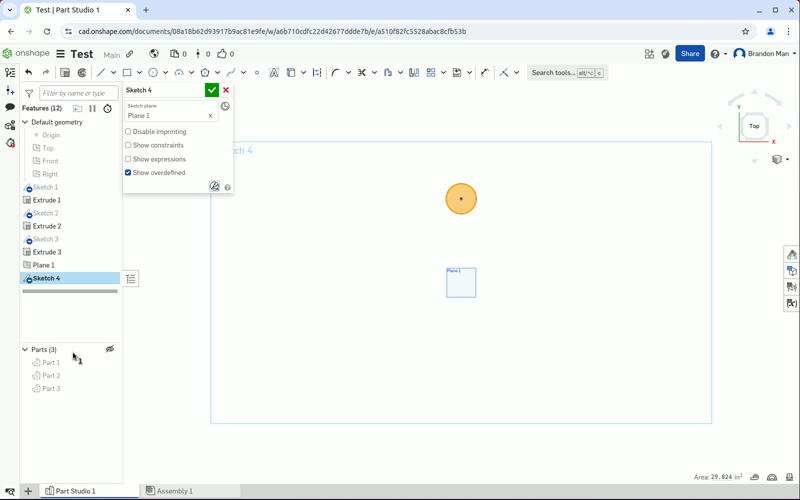
key(shift+y)
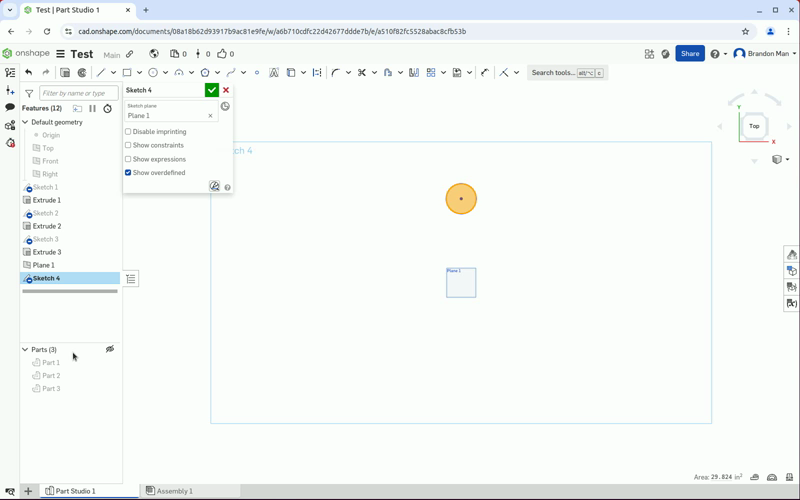
key(shift+e)
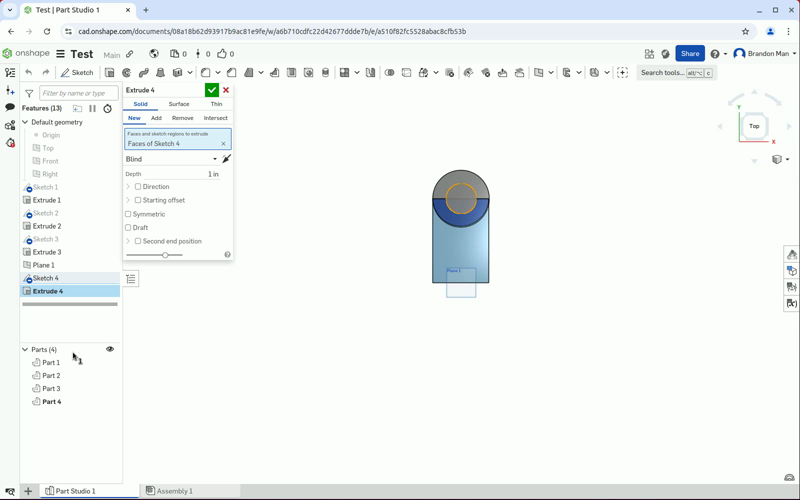
mouse_move(143, 106)
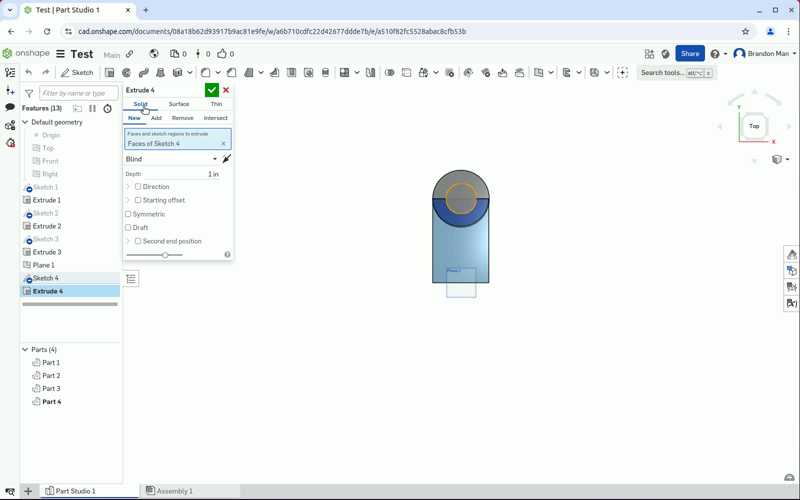
click(143, 106)
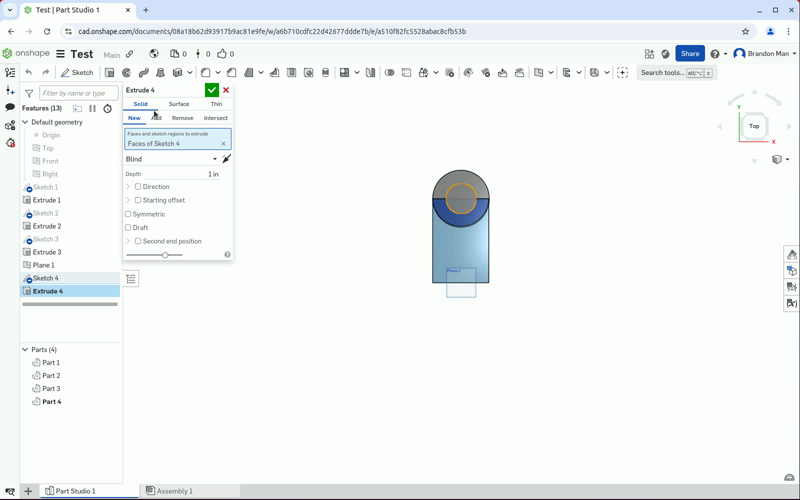
mouse_move(186, 120)
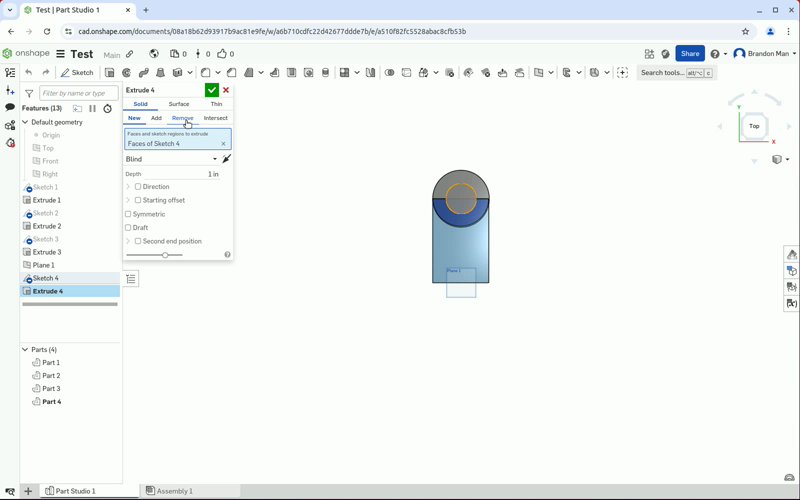
click(186, 120)
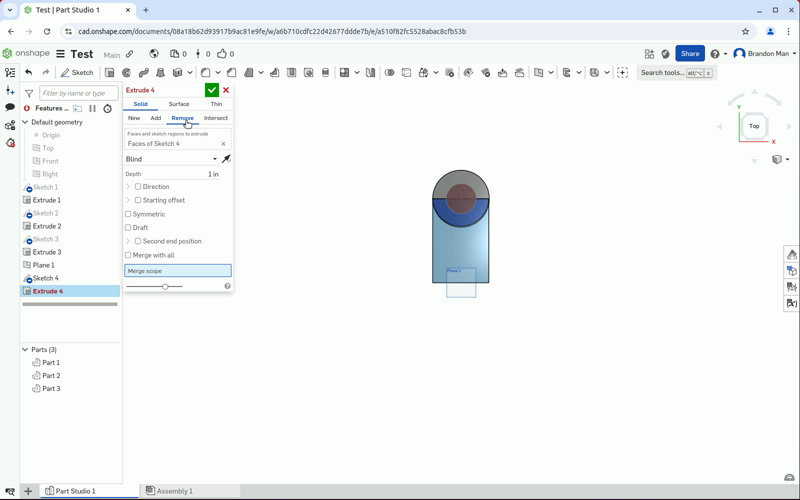
key(tab, 4)
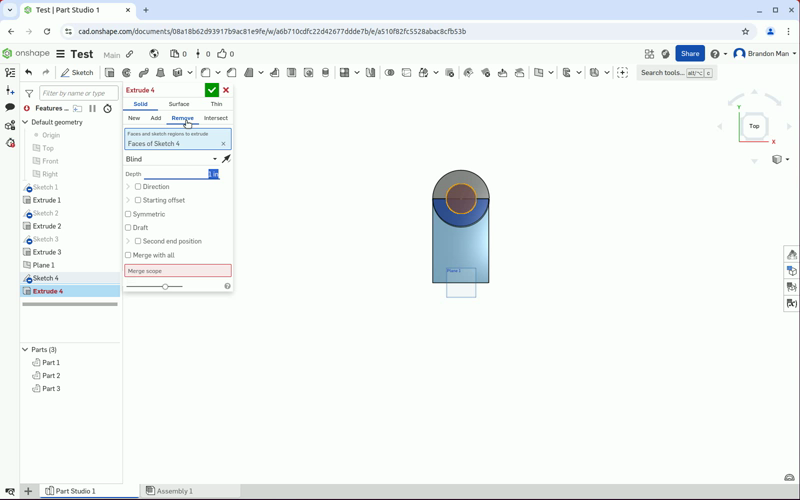
text(5.777)
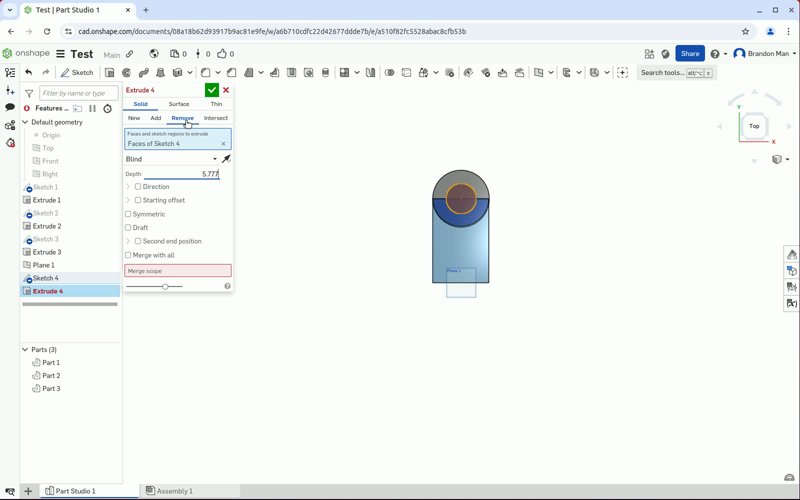
key(tab, 6)
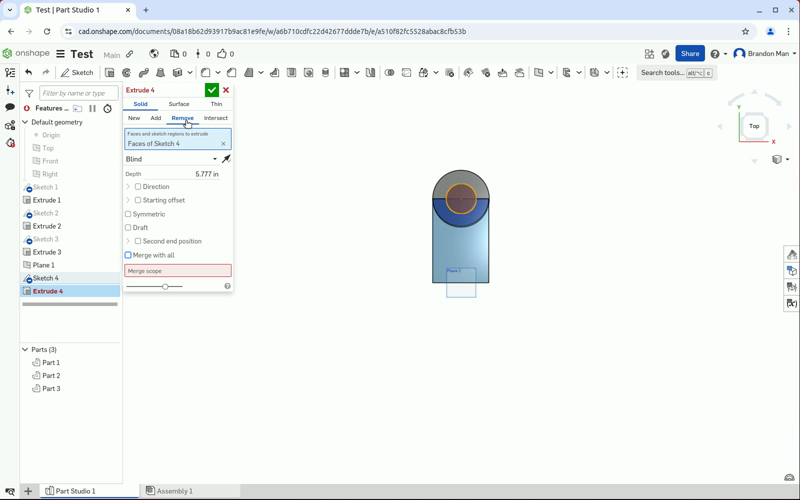
key(space)
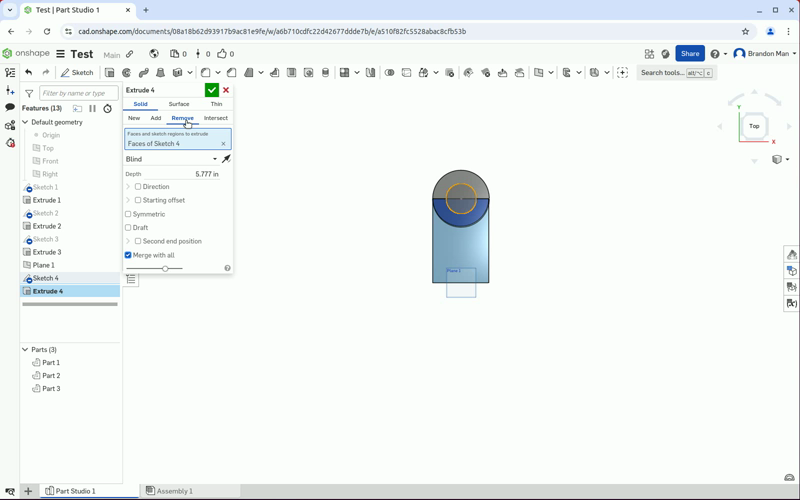
key(enter)
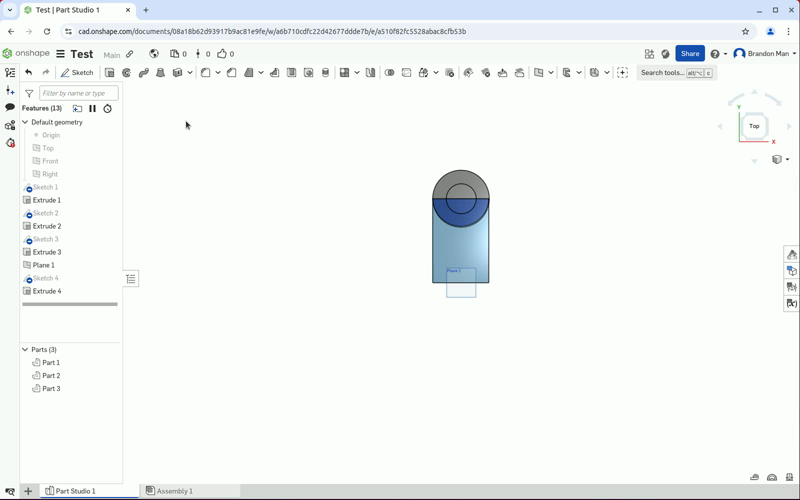
key(shift+h)
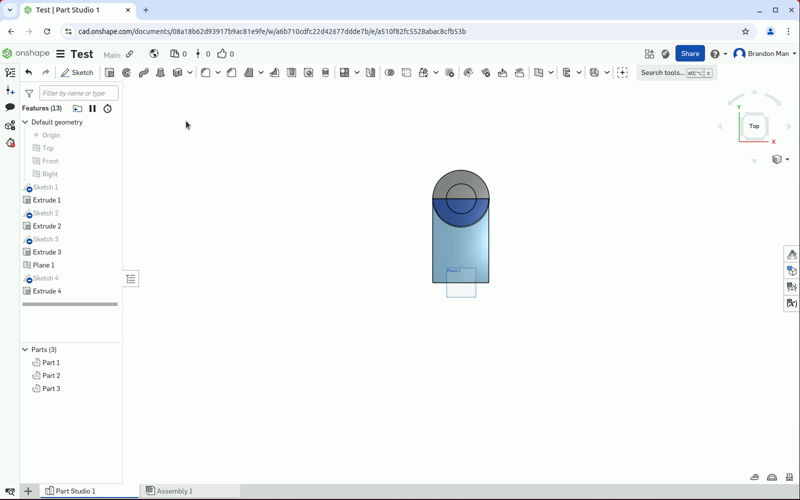
key(shift+h)
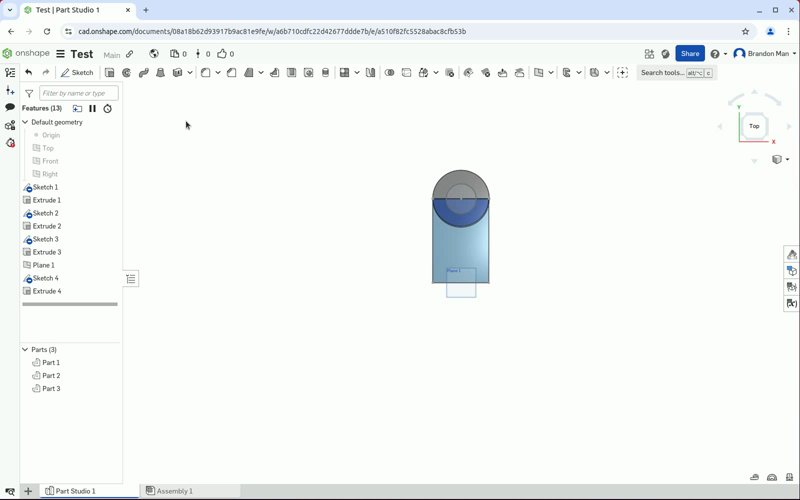
key(shift+7)
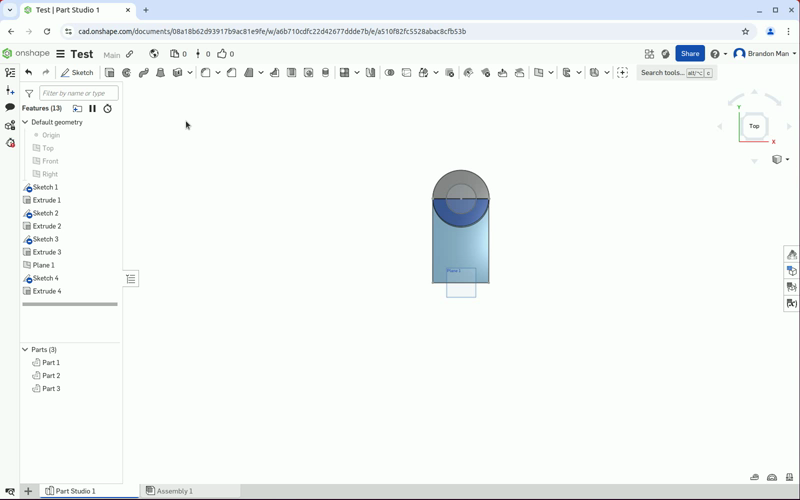
key(up, 3)
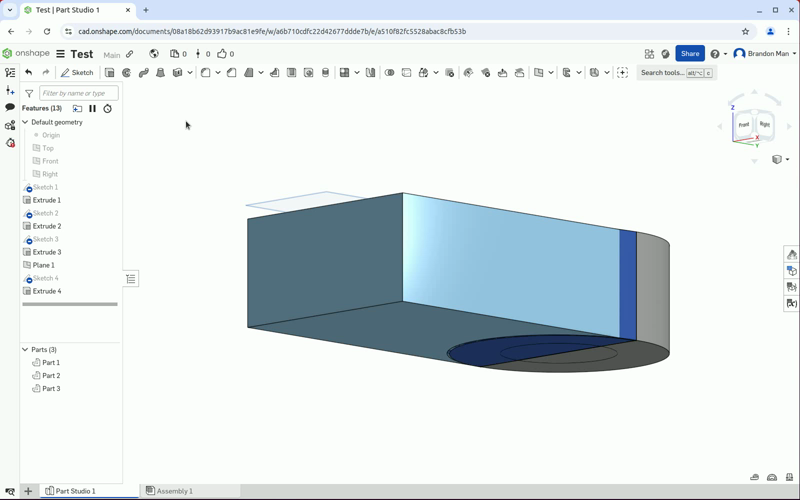
key(left, 3)
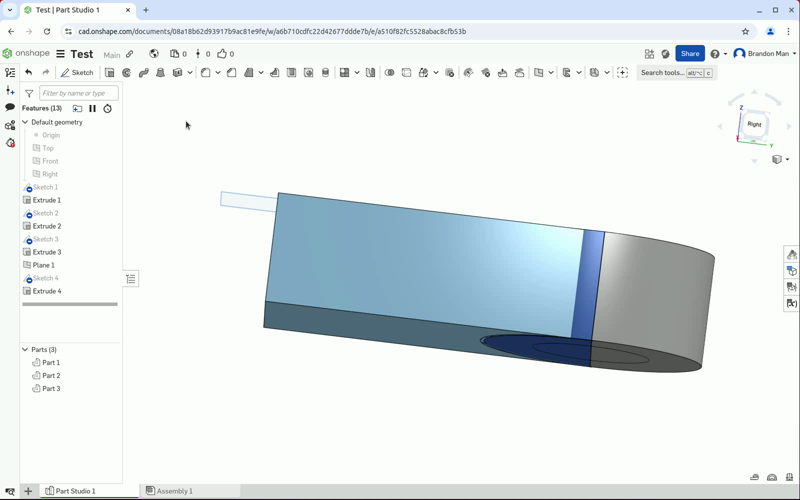
key(right, 3)
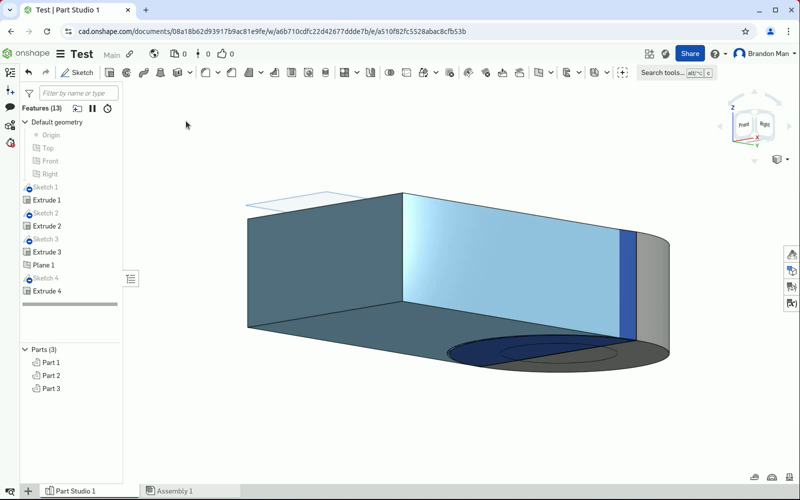
key(down, 3)
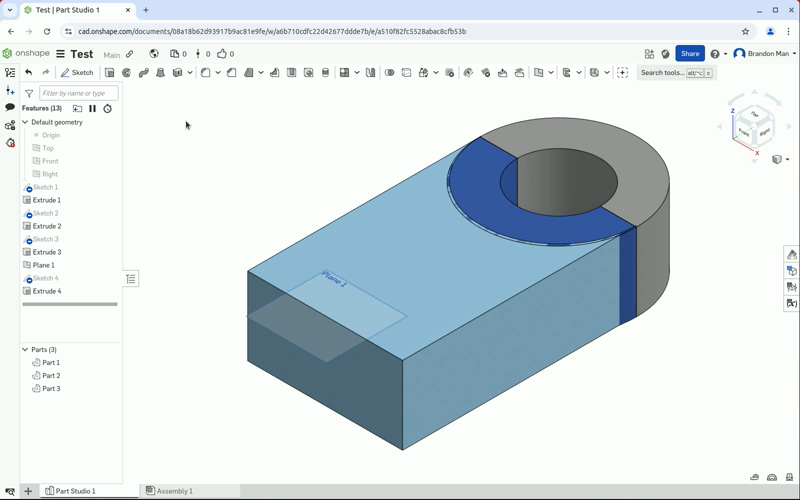
mouse_move(73, 189)
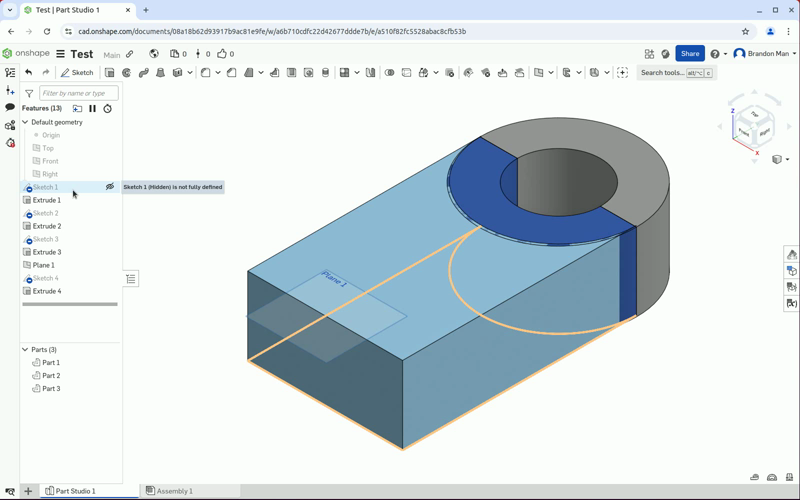
click(73, 189)